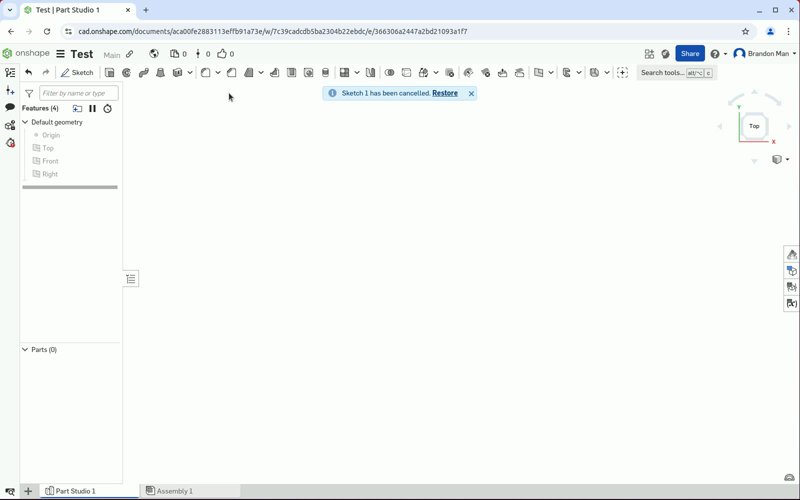
key(shift+h)
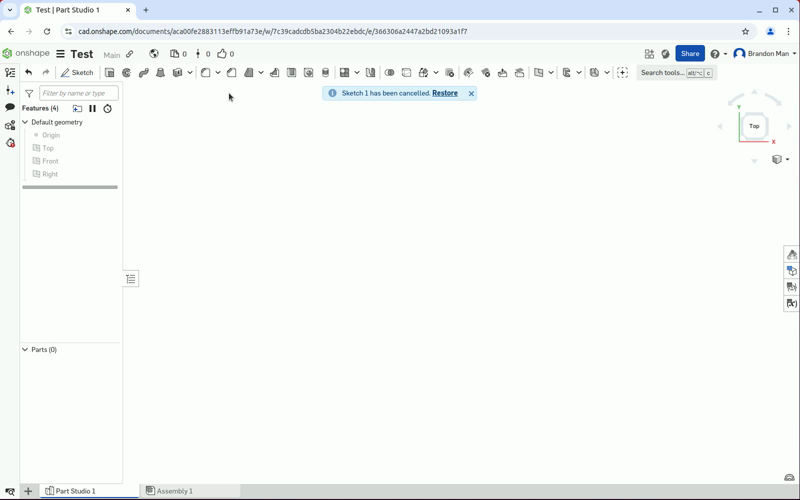
key(shift+s)
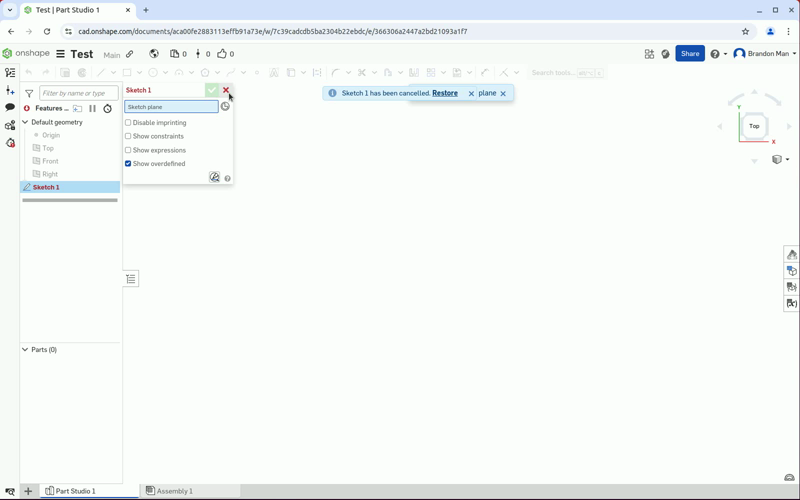
mouse_move(73, 150)
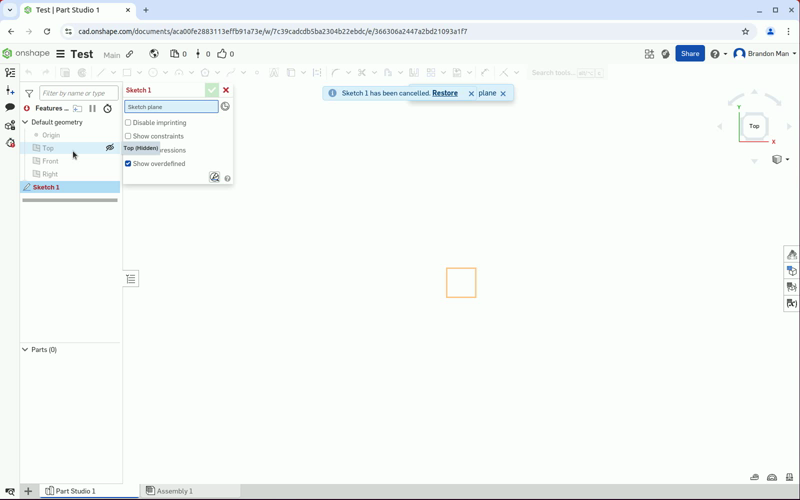
click(73, 150)
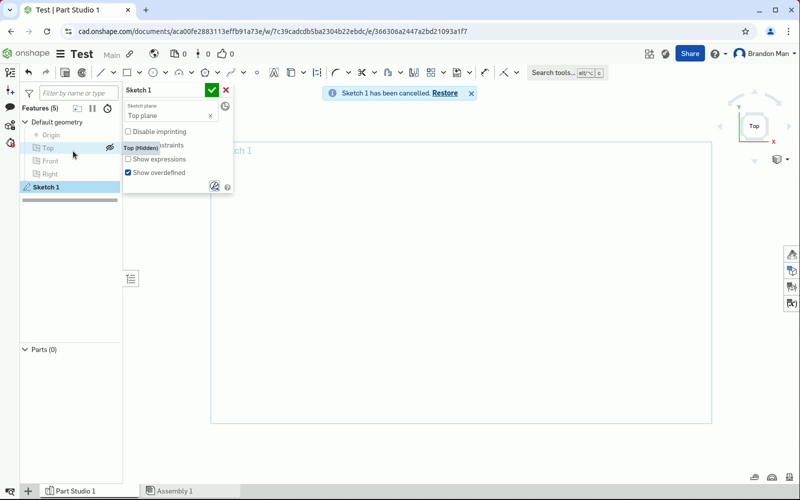
mouse_move(73, 352)
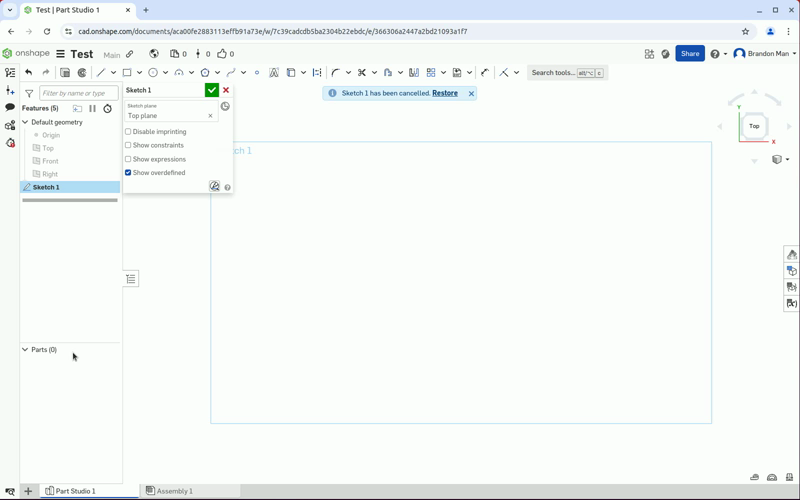
key(y)
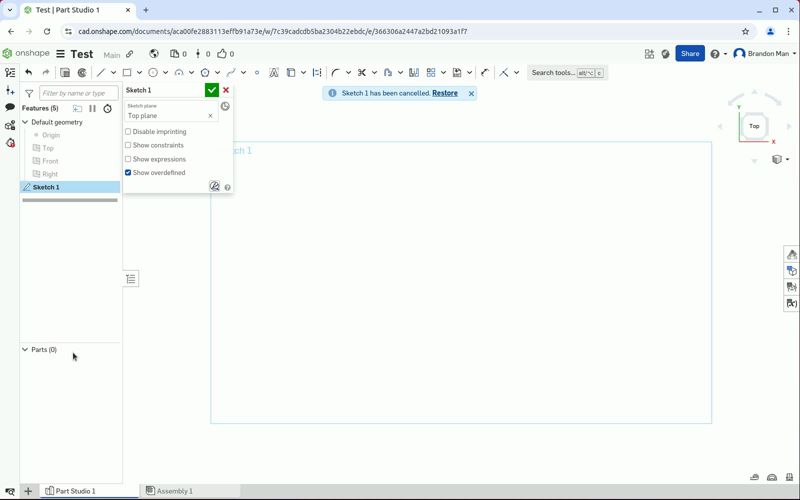
key(l)
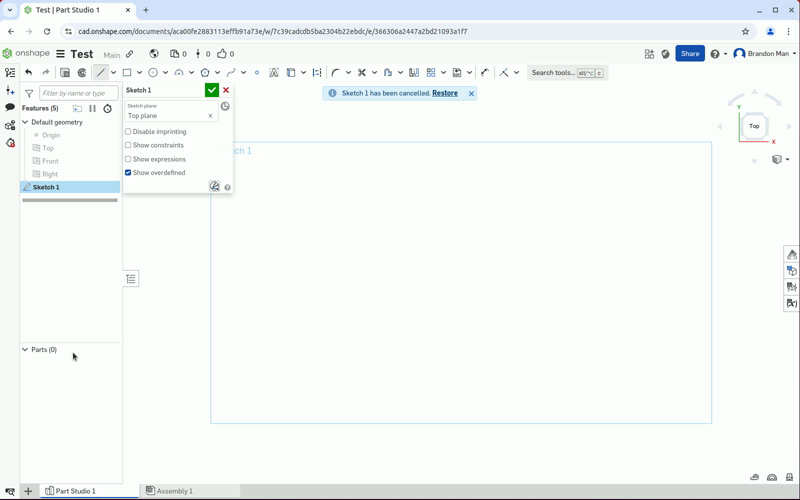
key_down(shift)
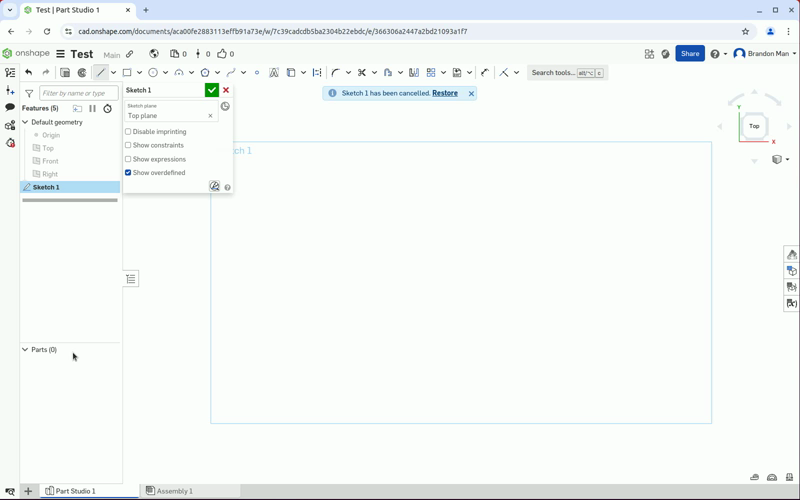
mouse_move(460, 282)
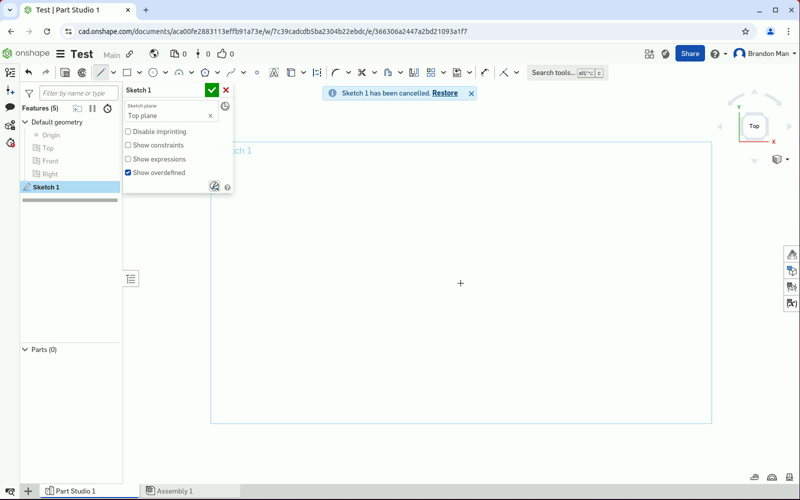
click(460, 282)
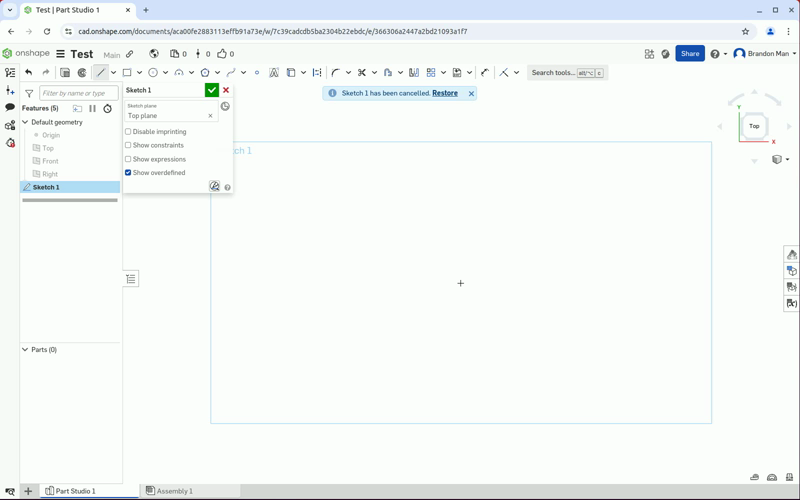
key_up(shift)
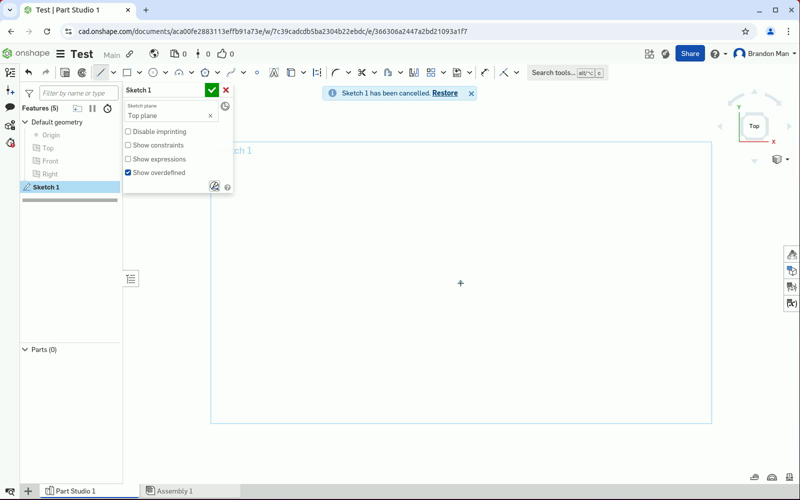
key_down(shift)
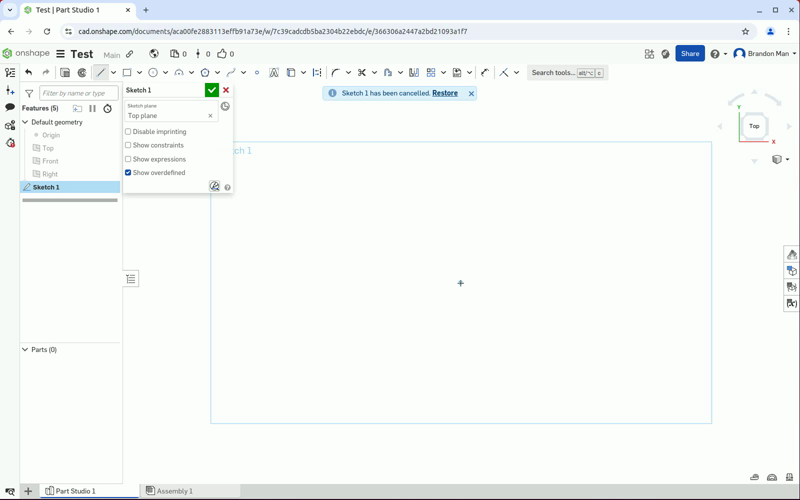
mouse_move(490, 282)
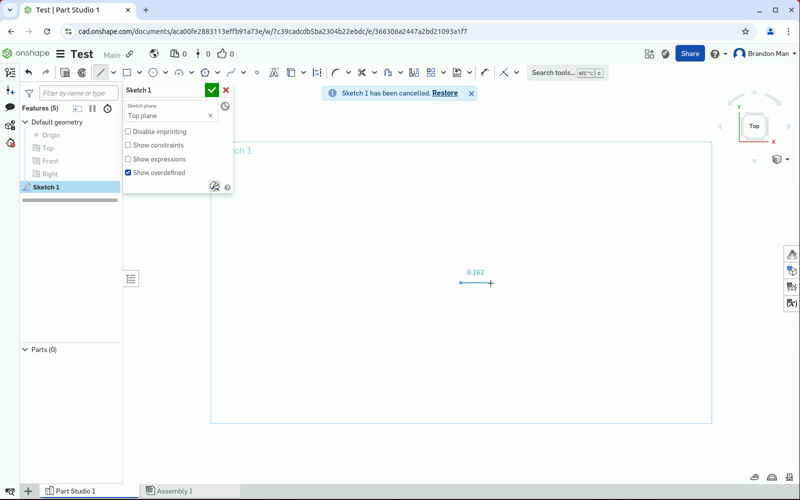
mouse_move(495, 282)
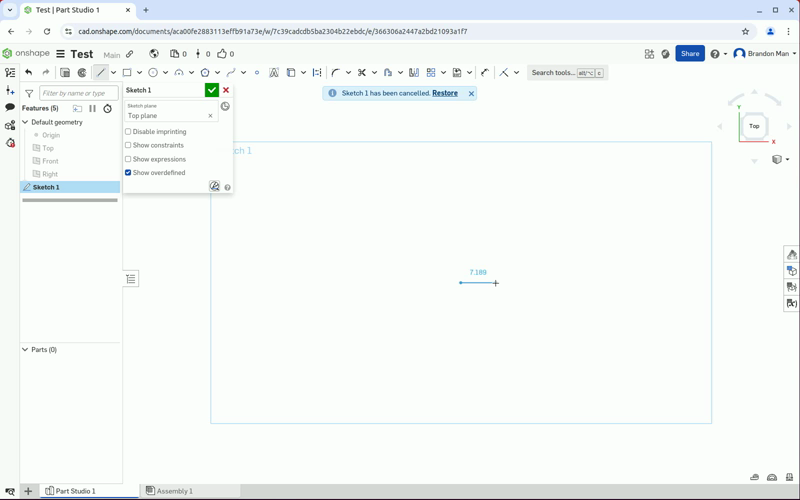
click(495, 282)
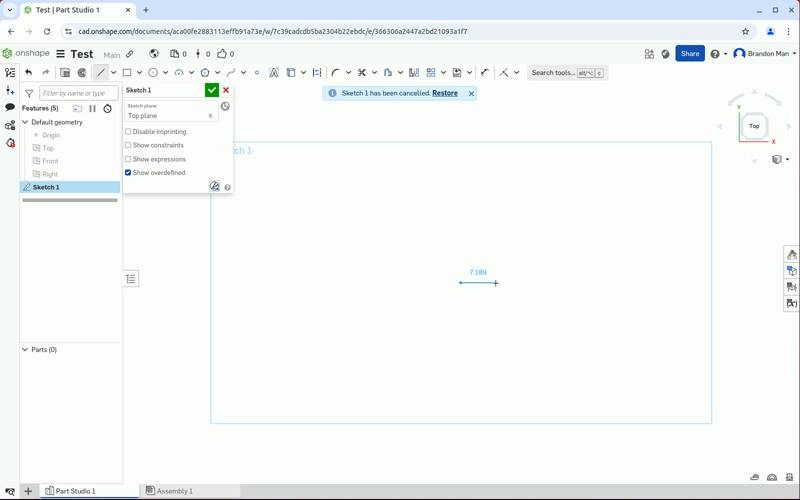
key_up(shift)
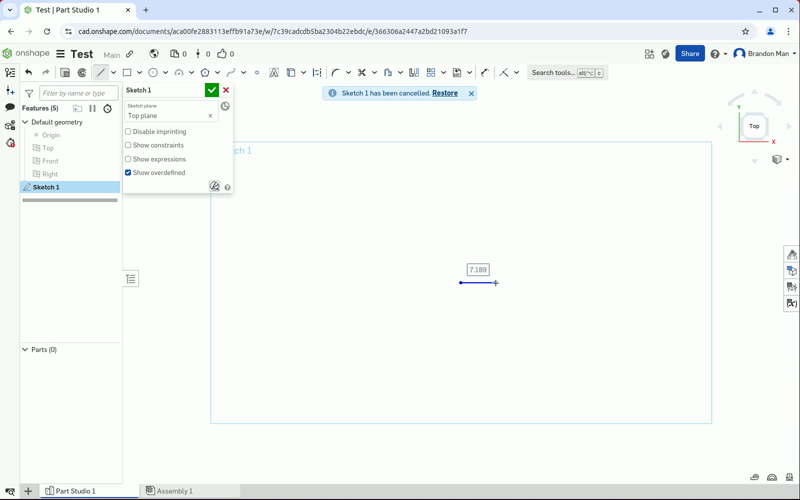
key_down(shift)
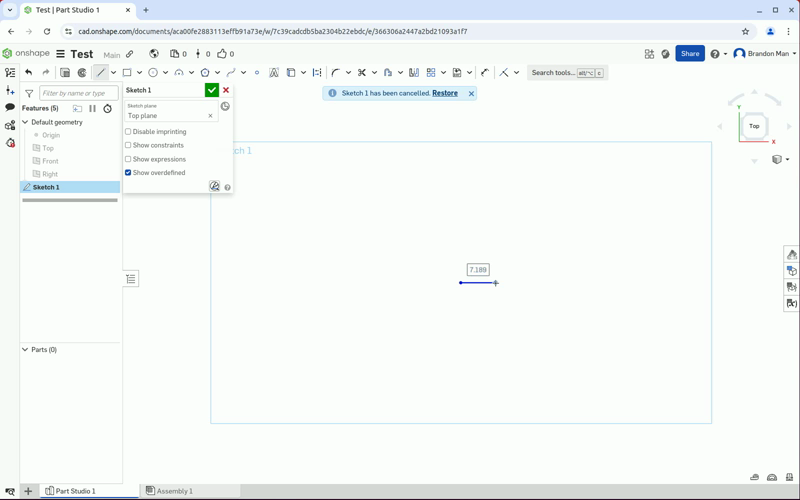
mouse_move(525, 282)
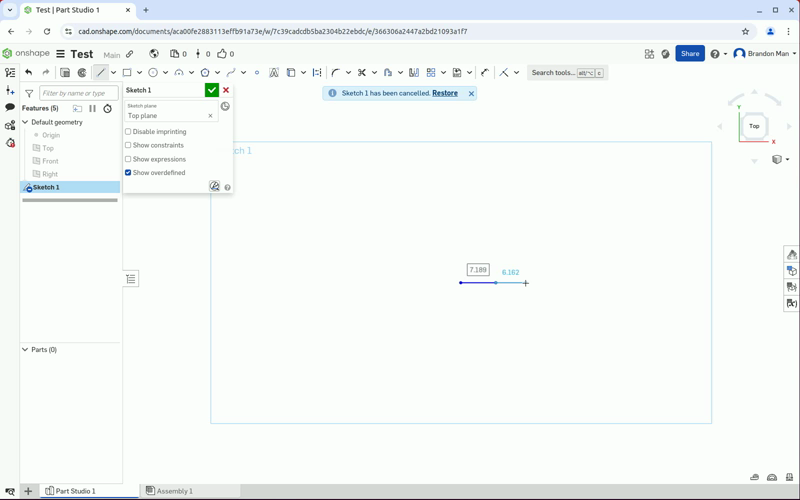
mouse_move(495, 248)
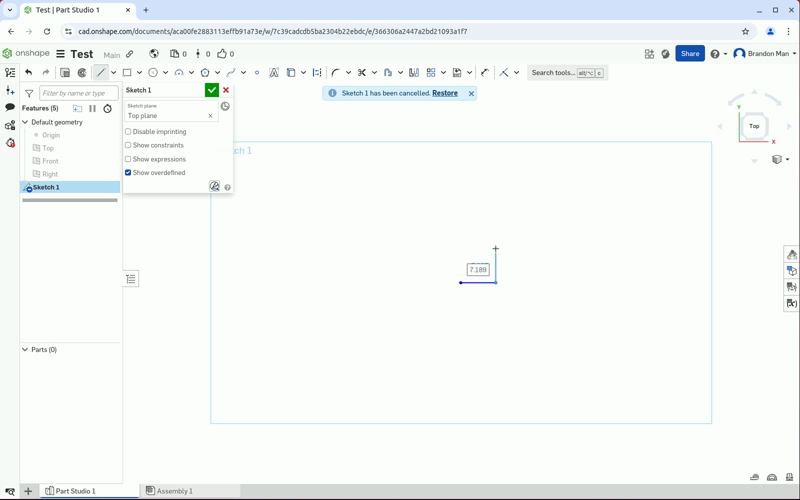
click(495, 248)
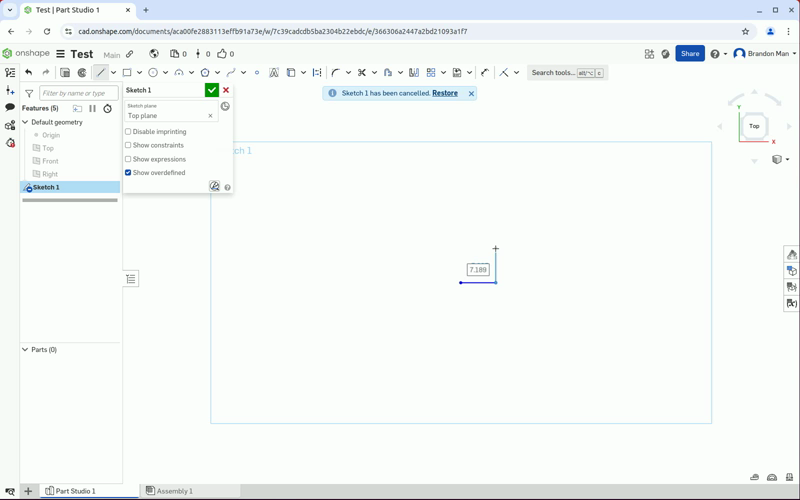
key_up(shift)
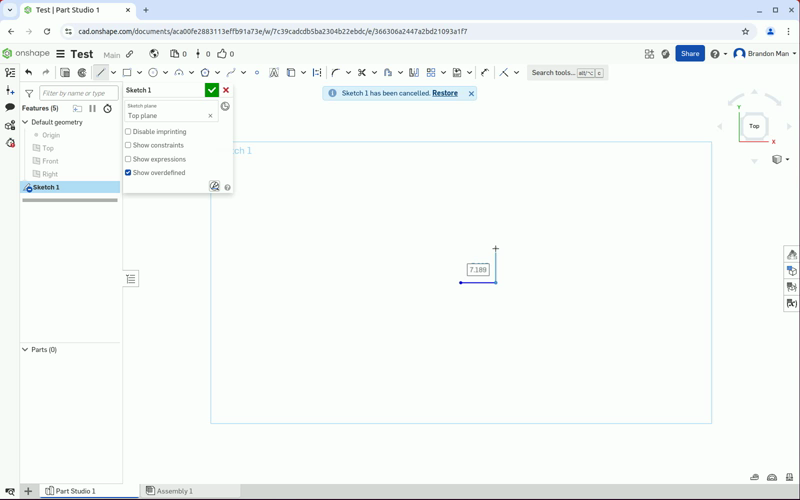
key_down(shift)
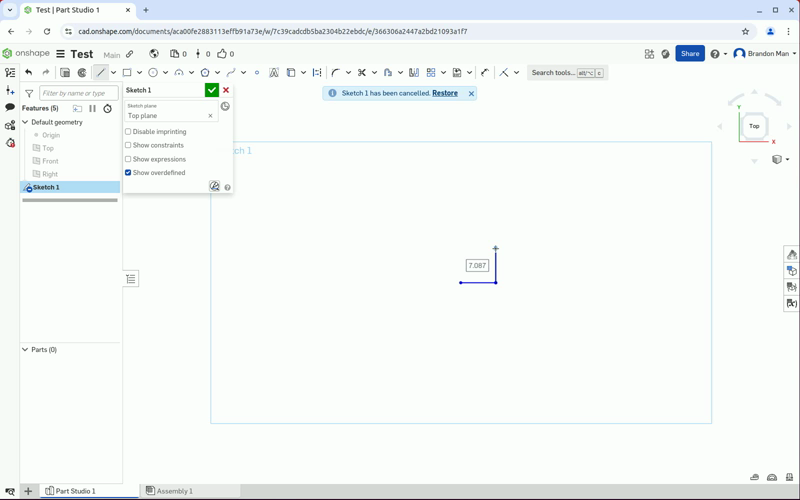
mouse_move(525, 248)
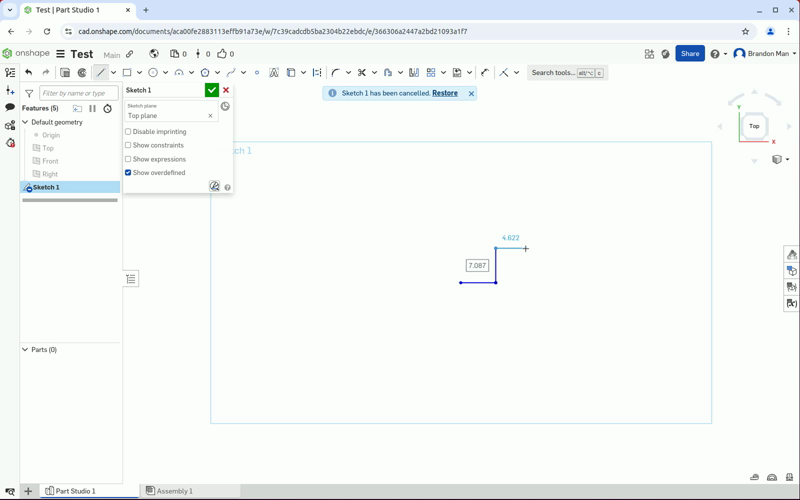
mouse_move(460, 248)
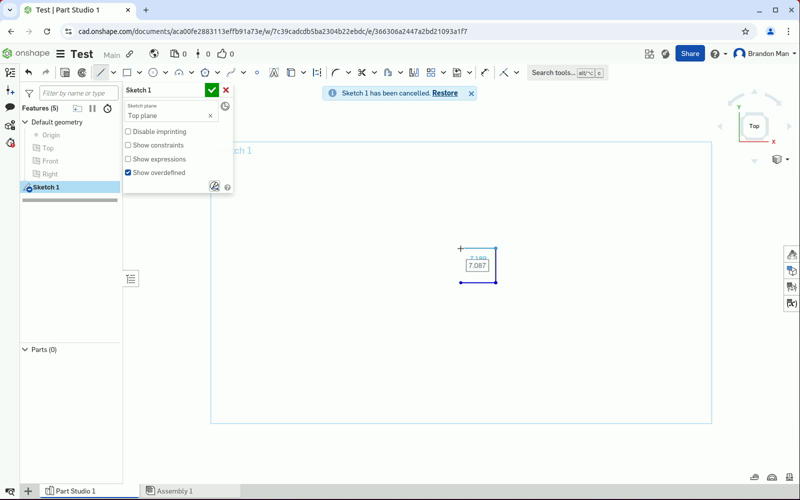
click(460, 248)
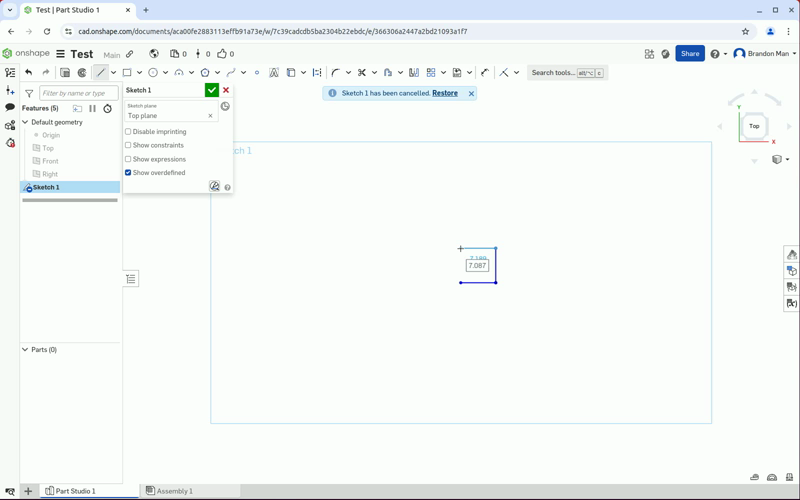
key_up(shift)
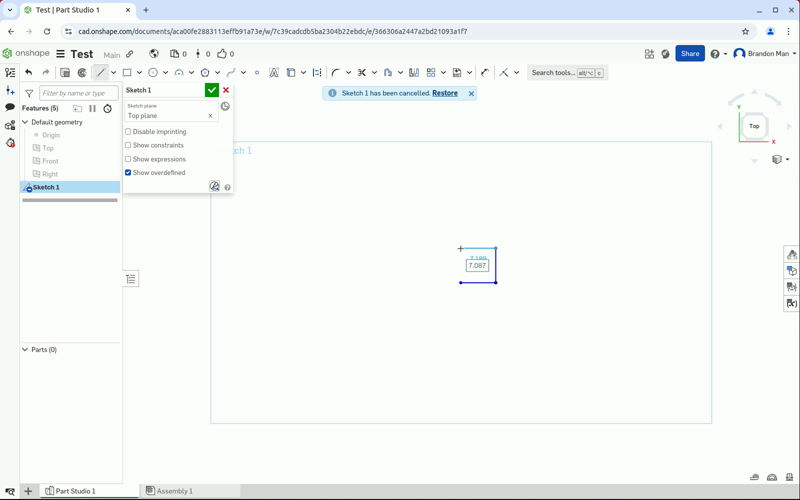
mouse_move(490, 248)
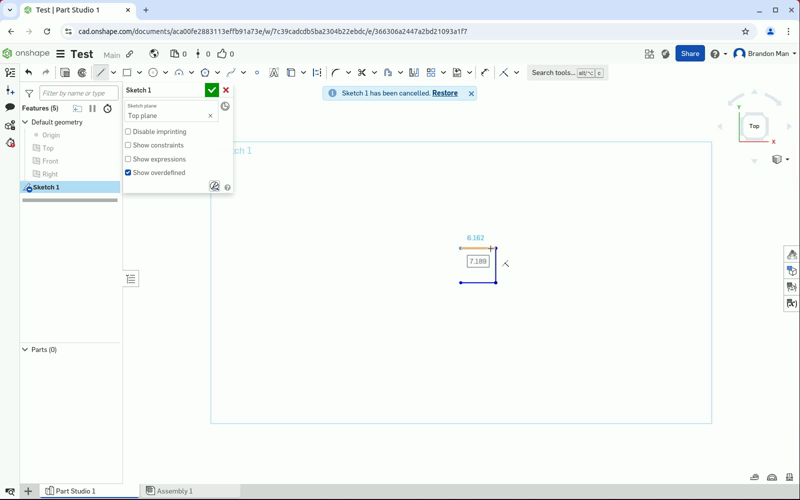
key_down(shift)
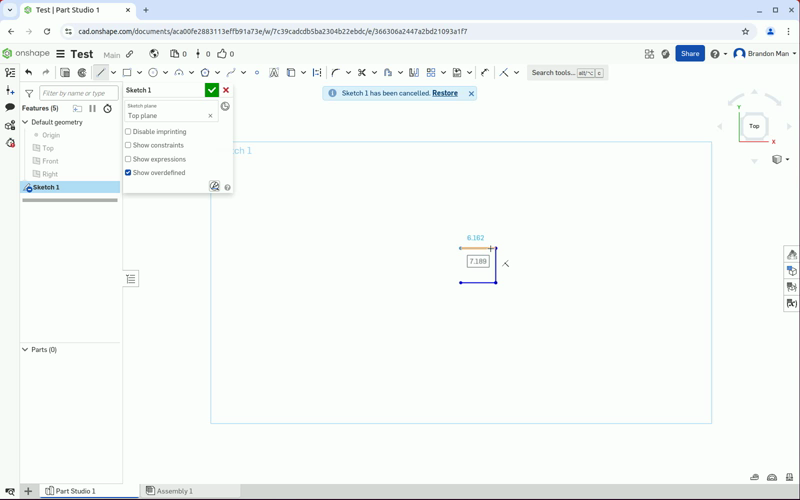
mouse_move(460, 282)
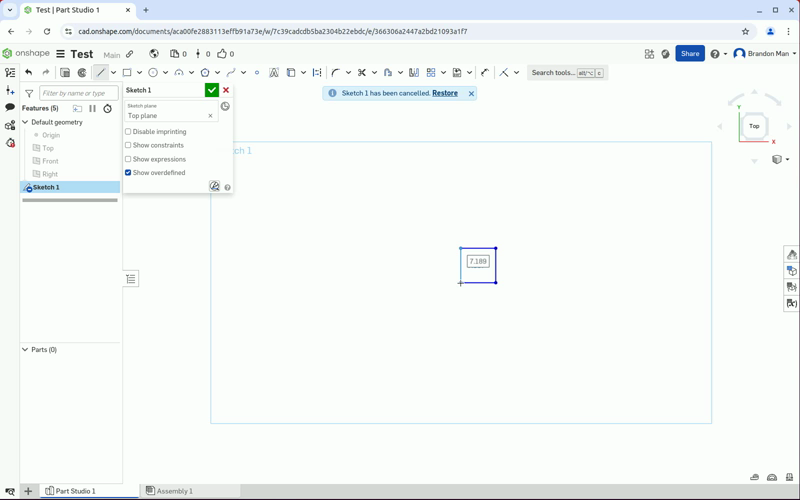
key_up(shift)
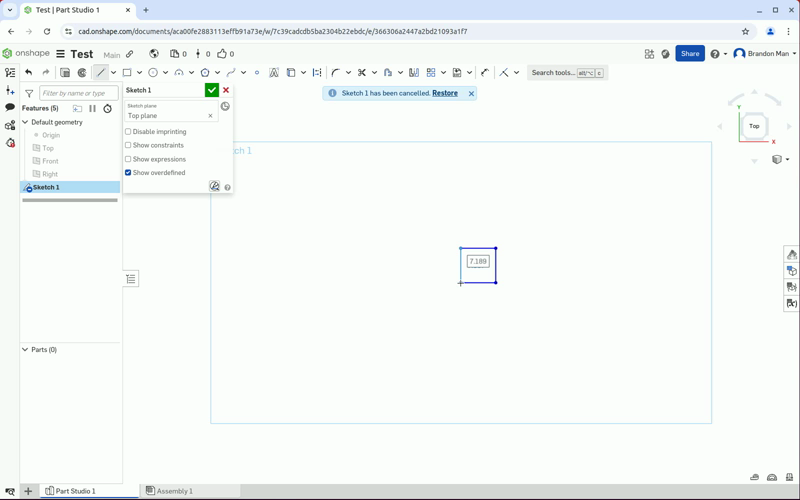
click(460, 282)
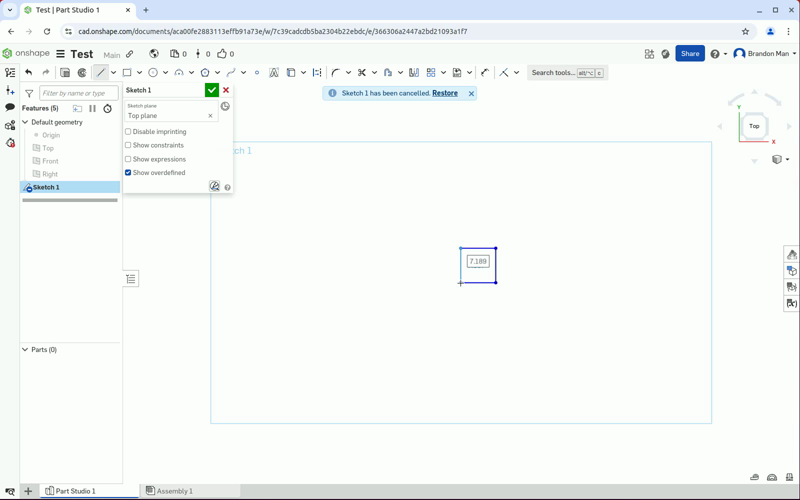
key(esc)
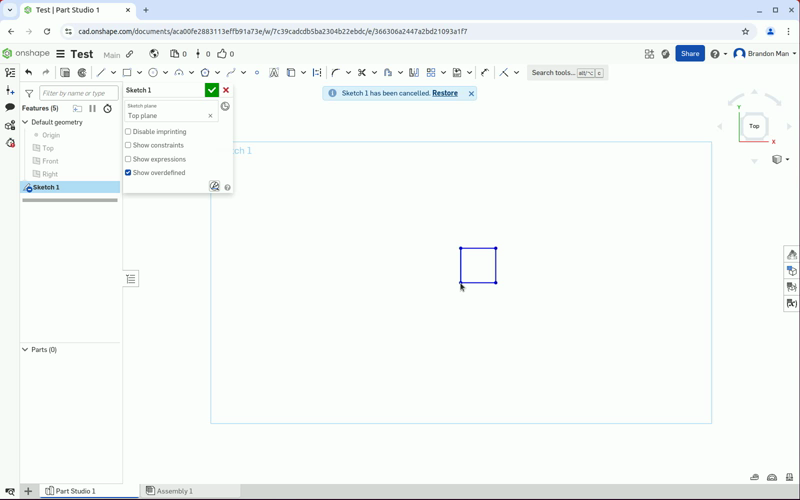
mouse_move(492, 260)
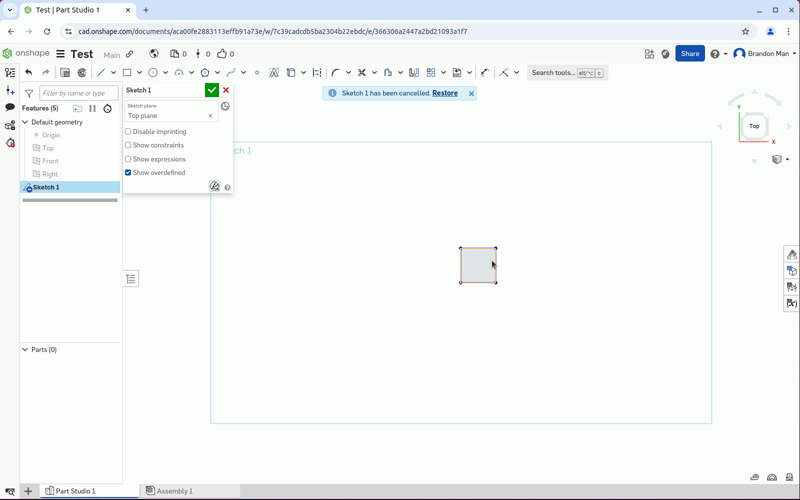
scroll(6)
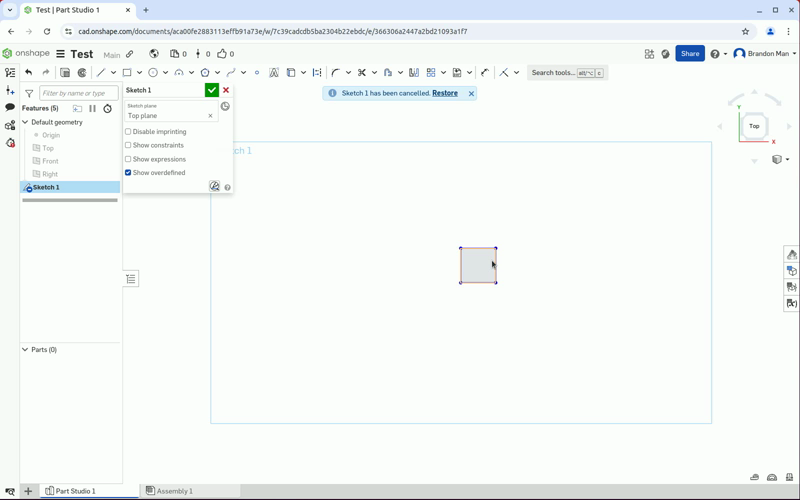
scroll(6)
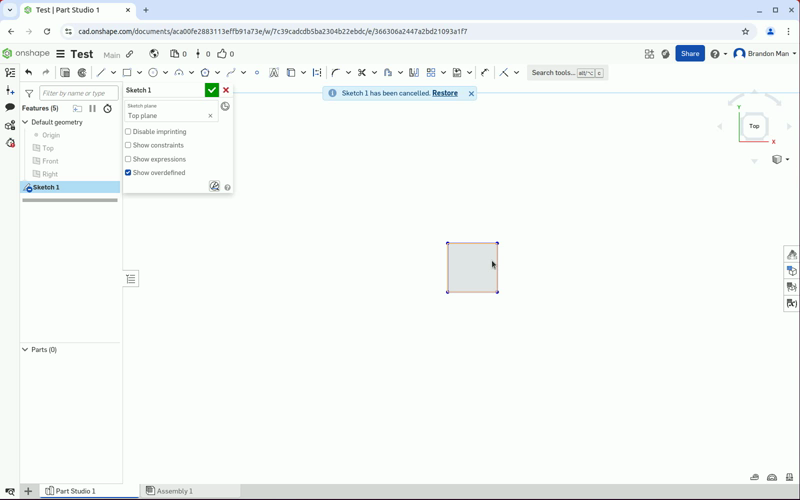
scroll(6)
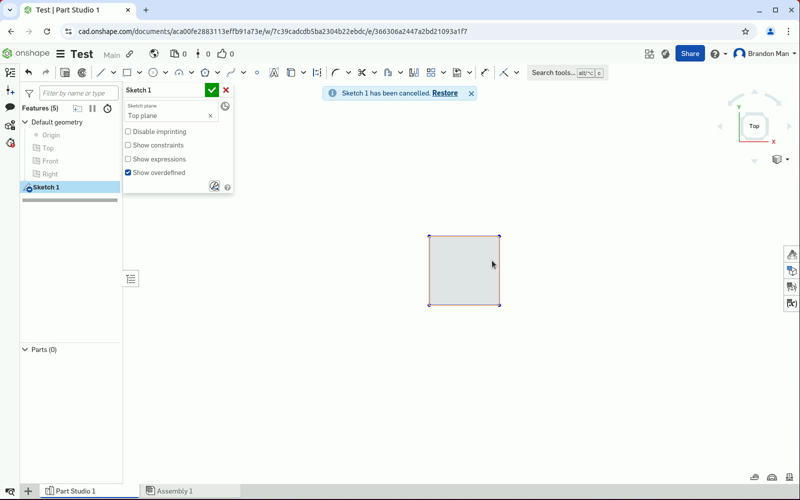
scroll(6)
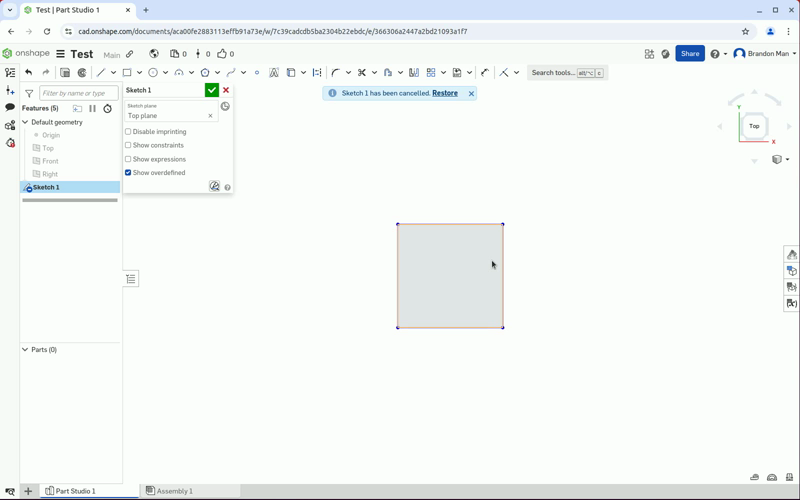
scroll(6)
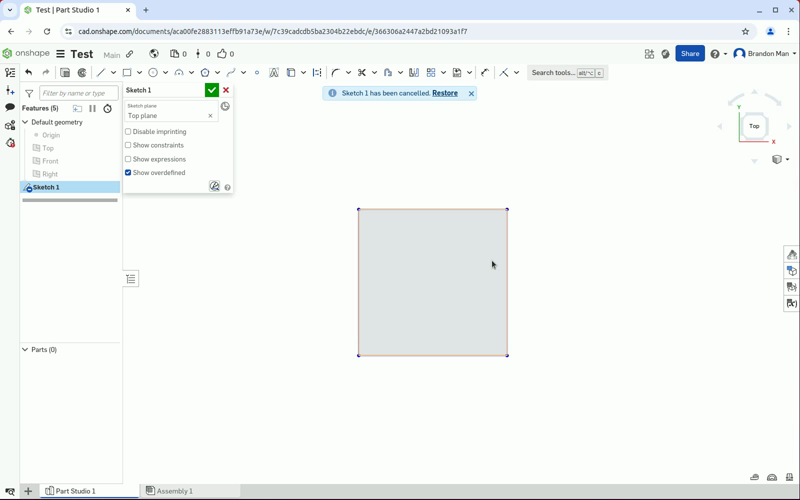
scroll(6)
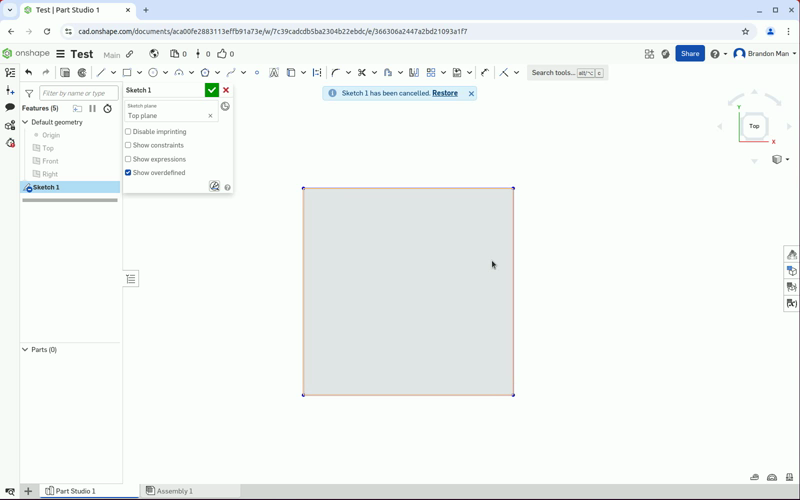
scroll(6)
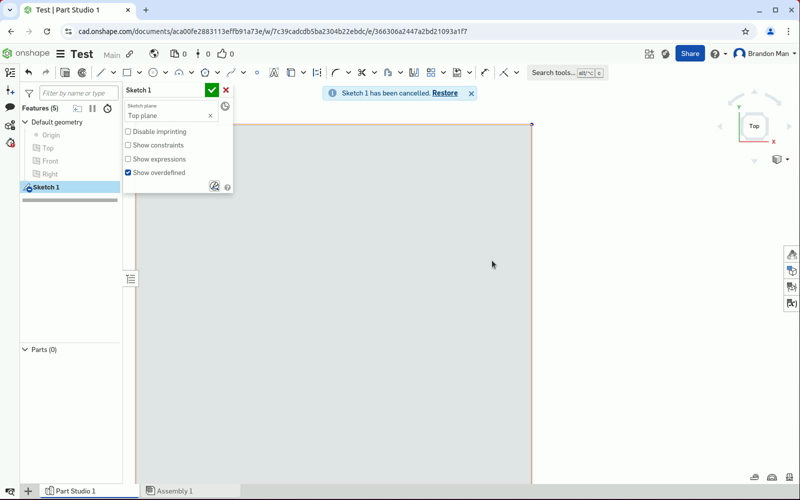
click(492, 260)
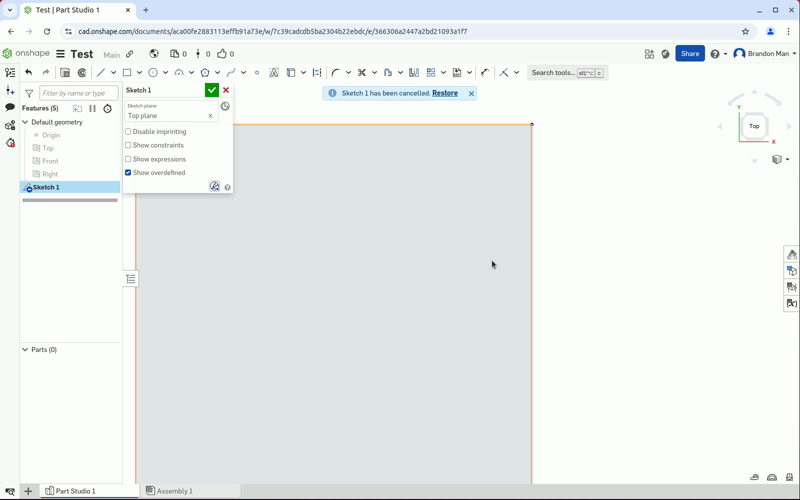
scroll(-6)
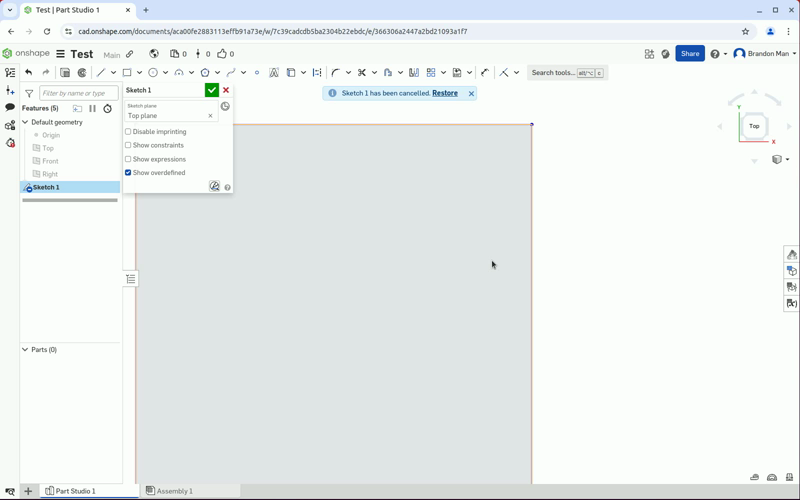
scroll(-6)
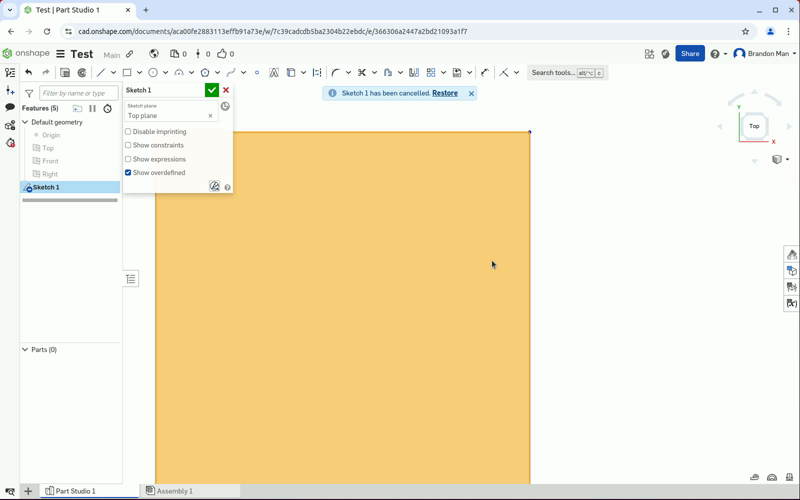
scroll(-6)
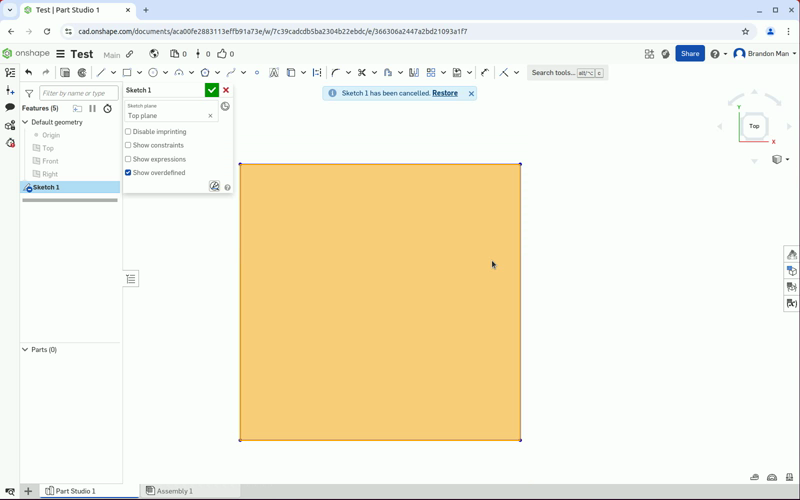
scroll(-6)
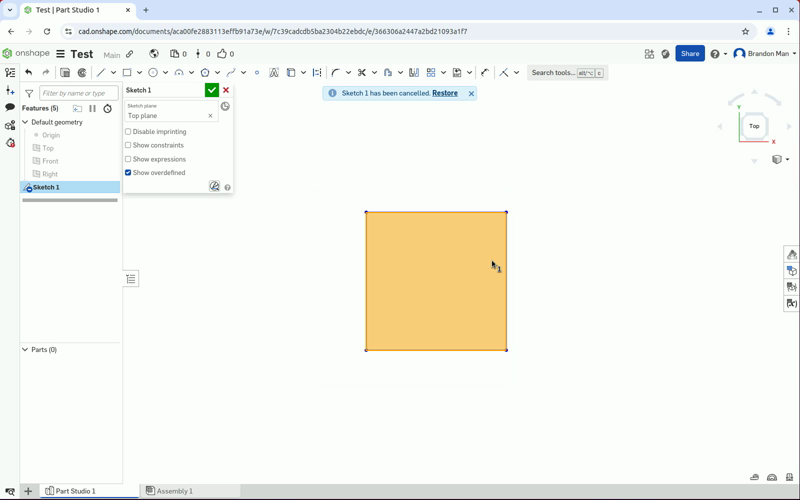
scroll(-6)
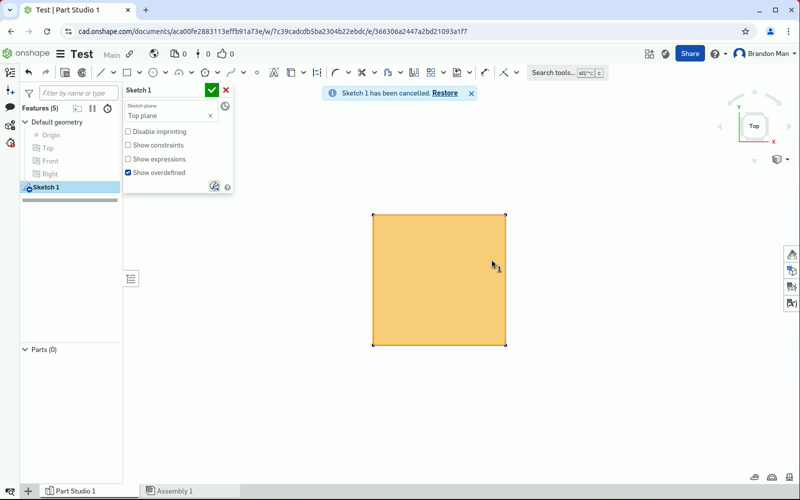
scroll(-6)
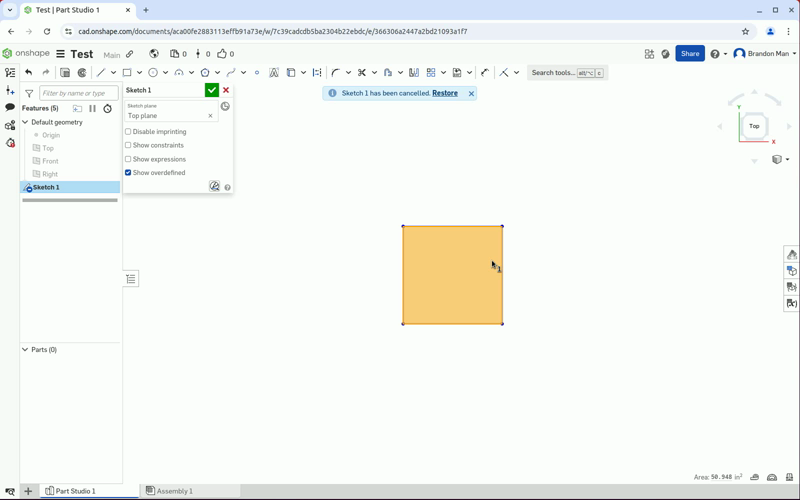
scroll(-6)
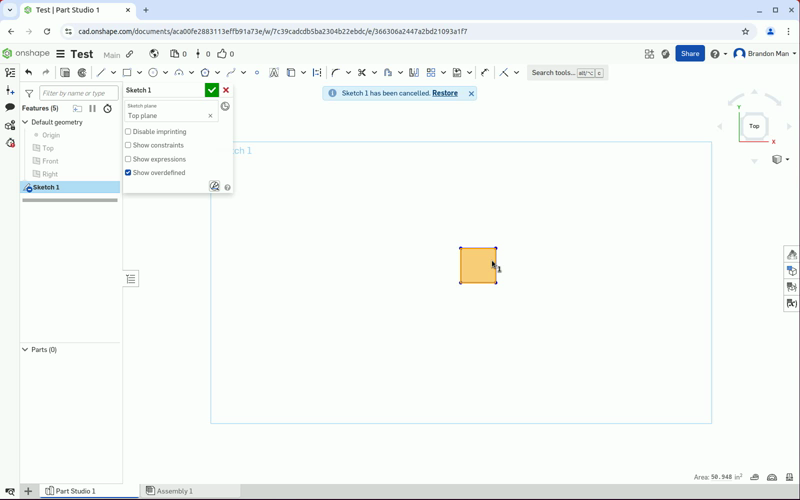
mouse_move(73, 352)
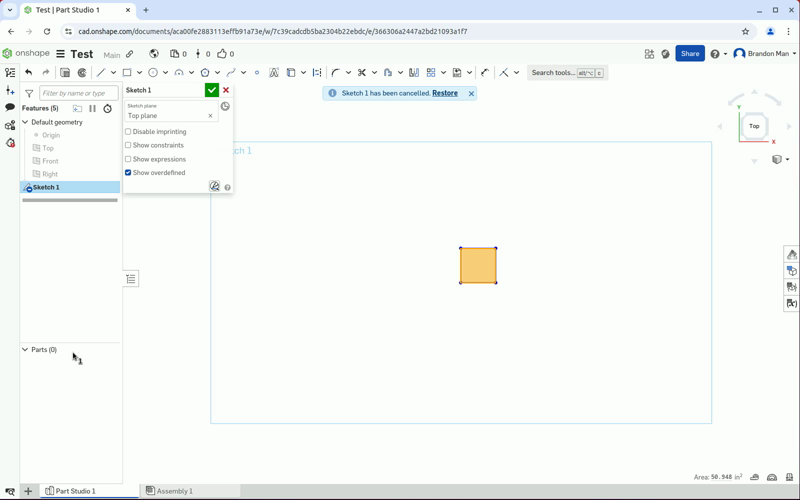
key(shift+y)
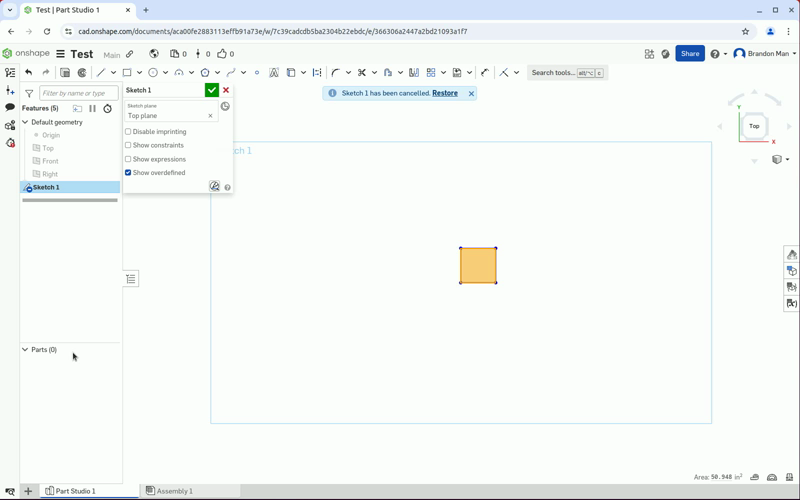
key(shift+e)
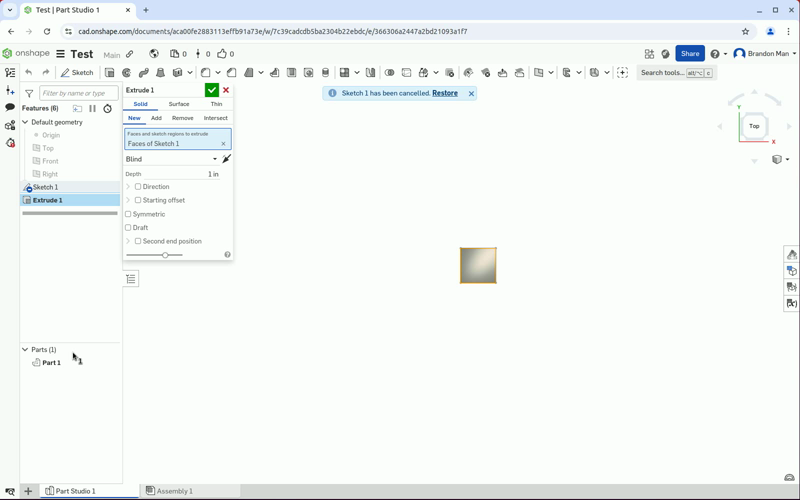
mouse_move(143, 106)
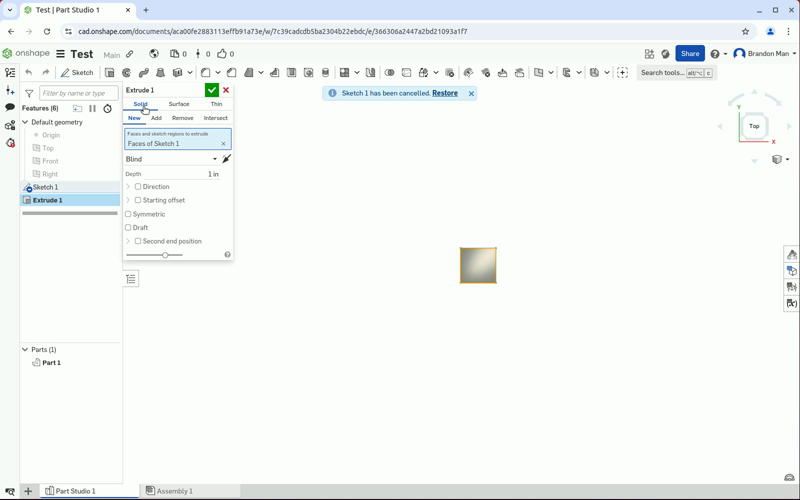
click(143, 106)
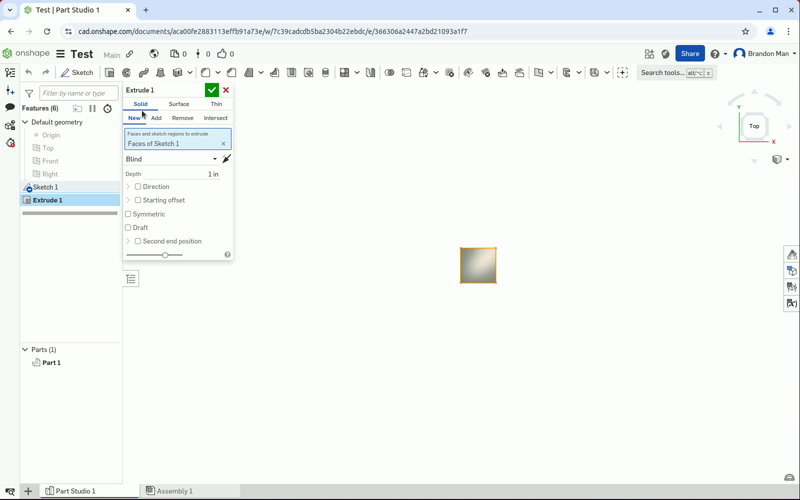
mouse_move(137, 120)
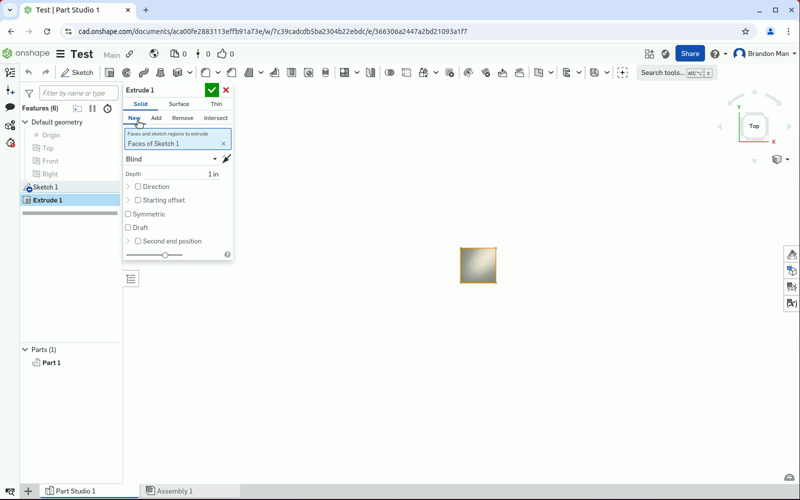
click(137, 120)
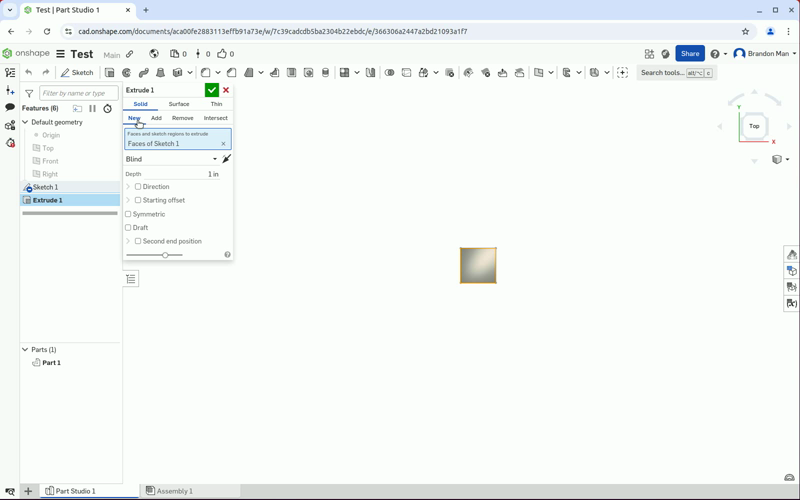
key(tab, 4)
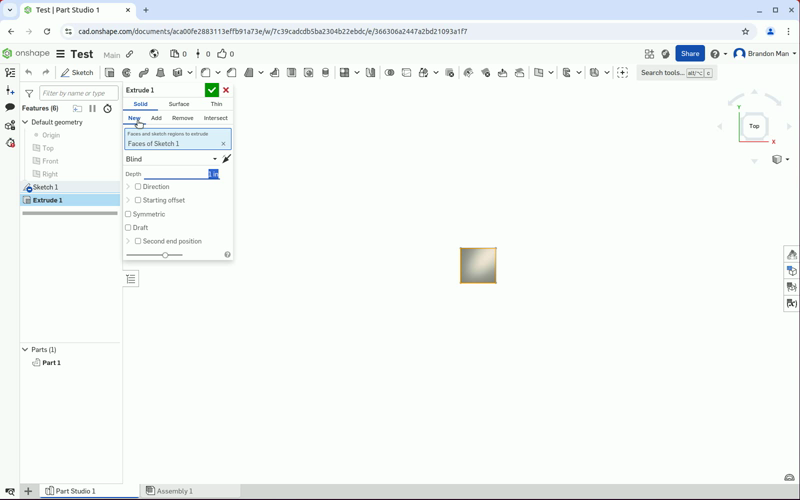
text(6.499)
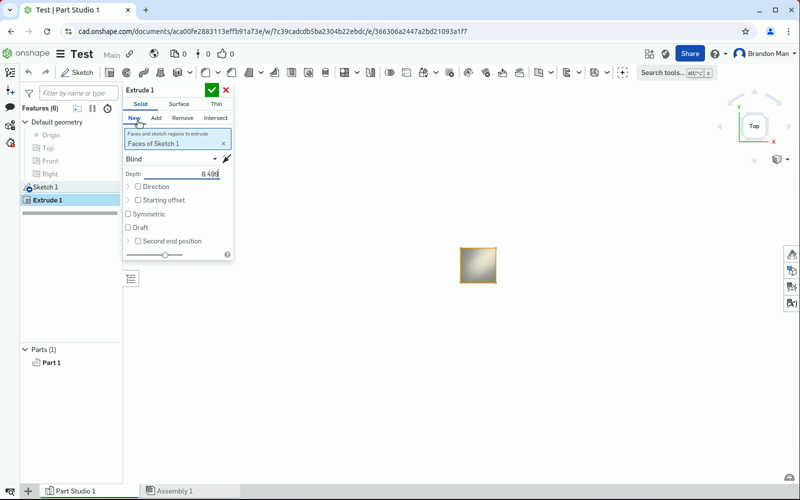
key(enter)
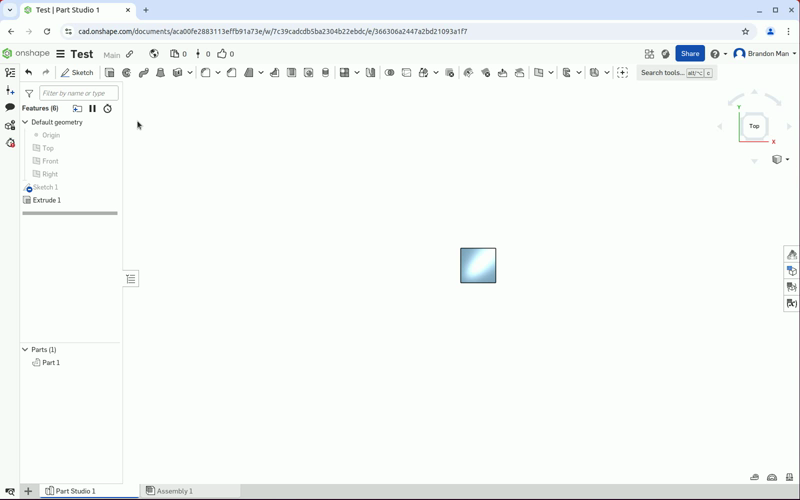
key(shift+h)
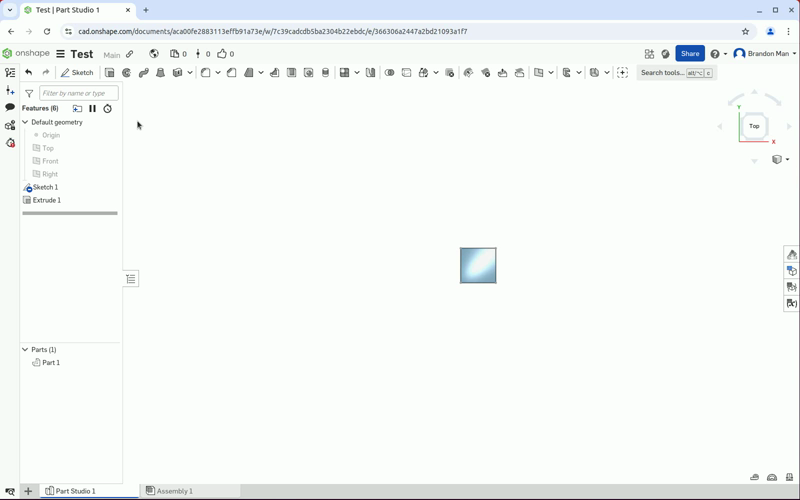
key(shift+h)
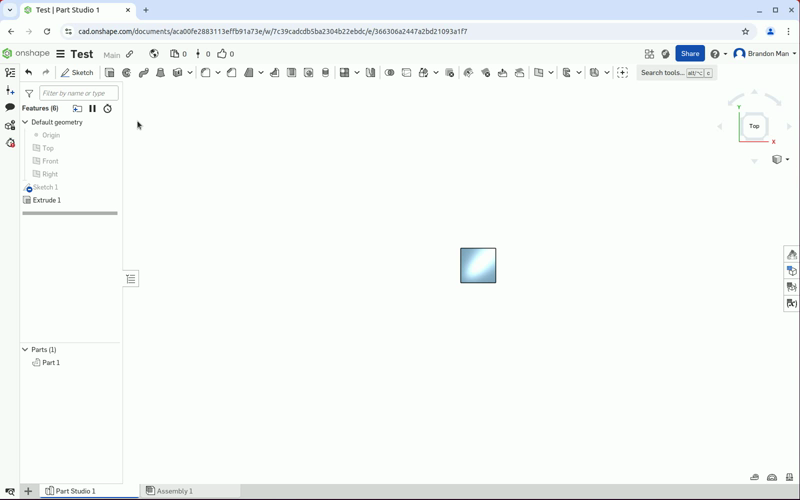
mouse_move(73, 189)
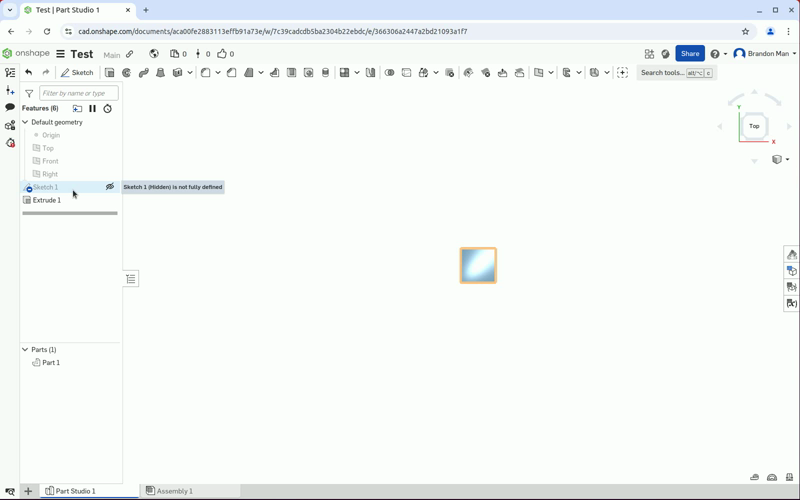
click(73, 189)
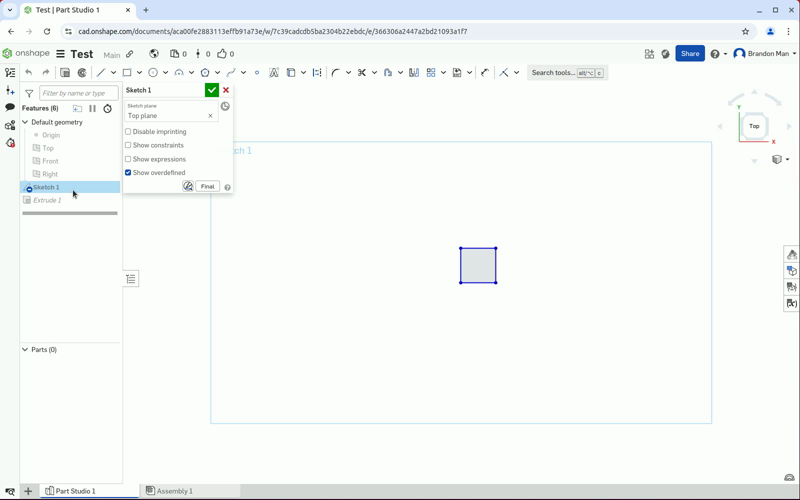
mouse_move(229, 92)
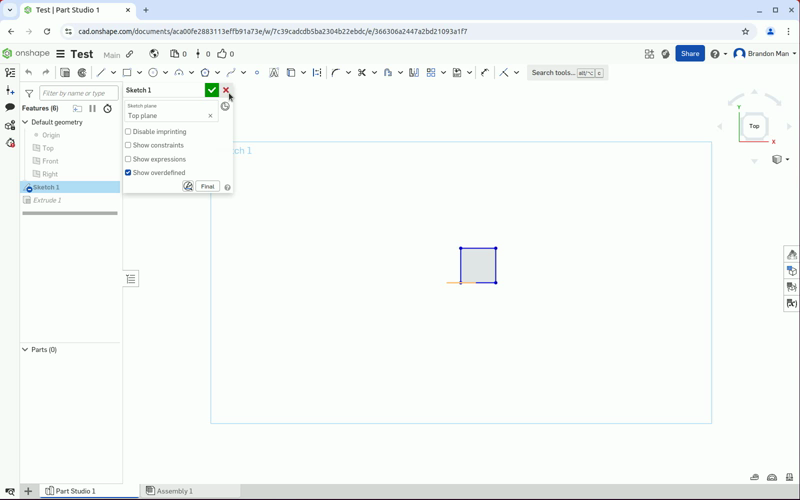
click(229, 92)
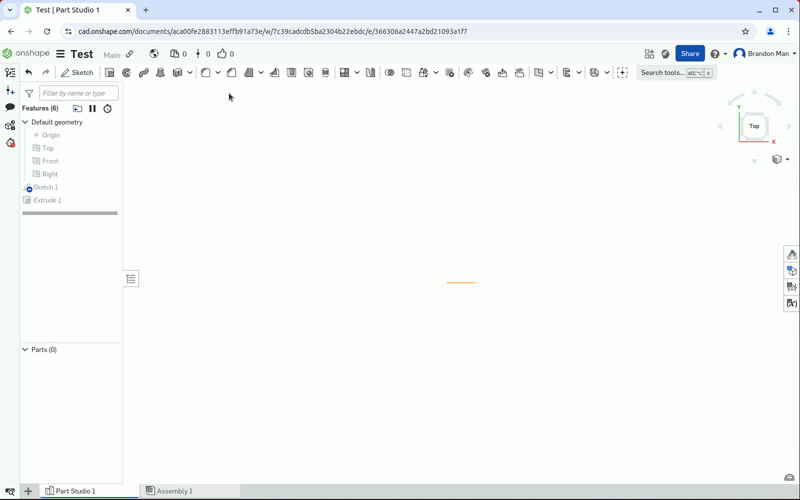
mouse_move(541, 75)
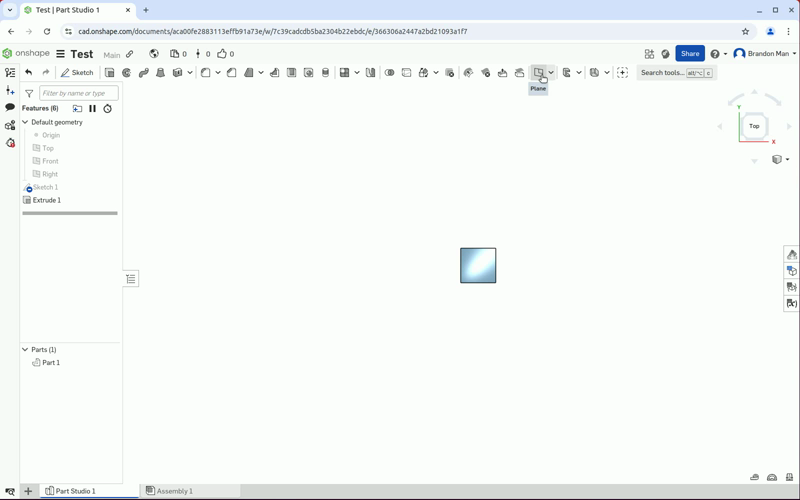
click(541, 75)
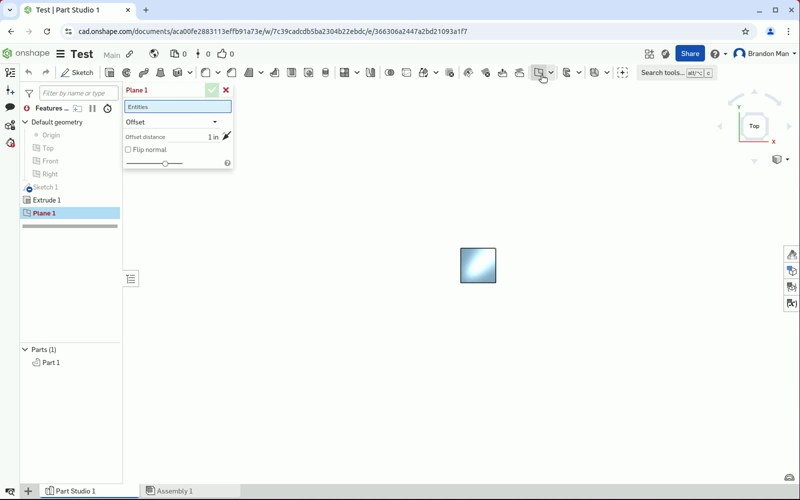
mouse_move(73, 150)
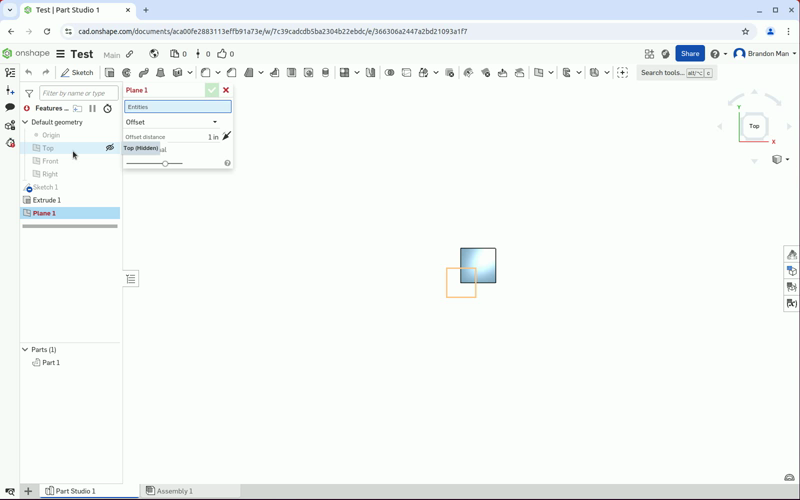
click(73, 150)
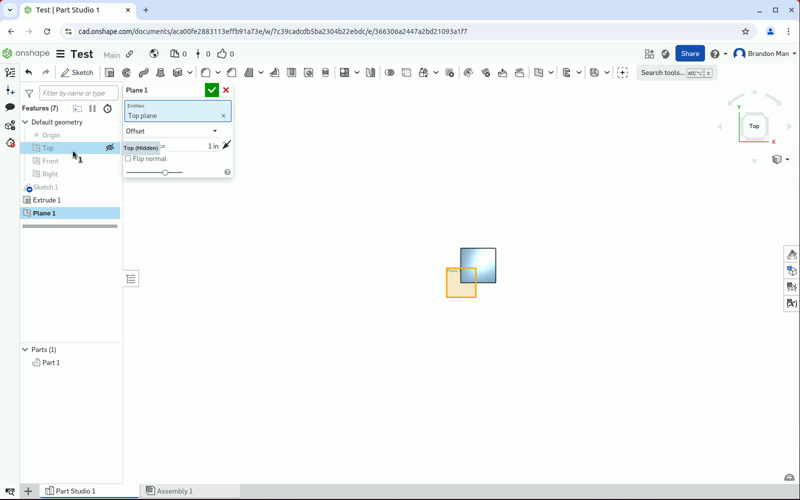
key(tab, 2)
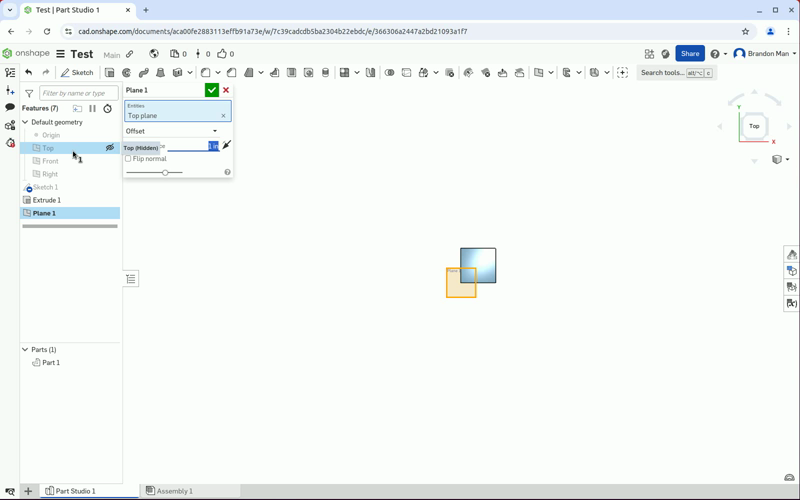
text(6.501)
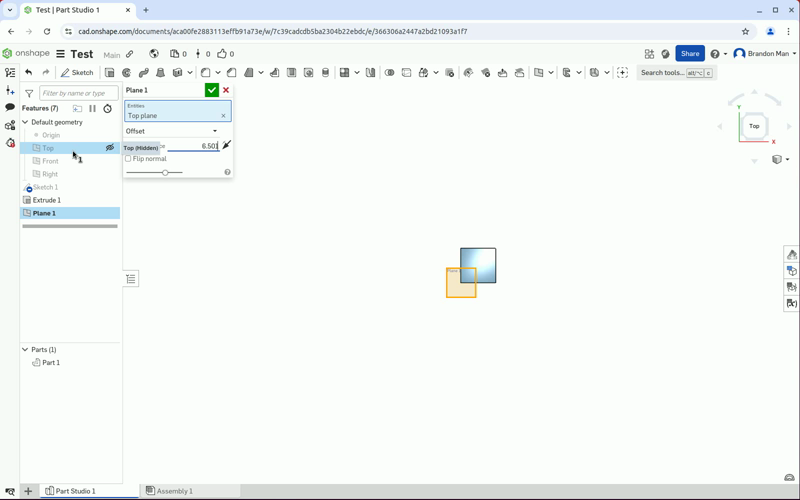
key(enter, 2)
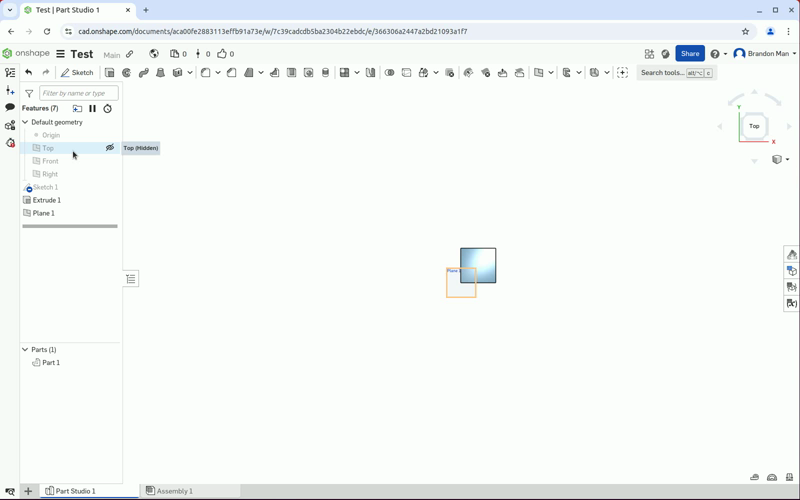
key(shift+s)
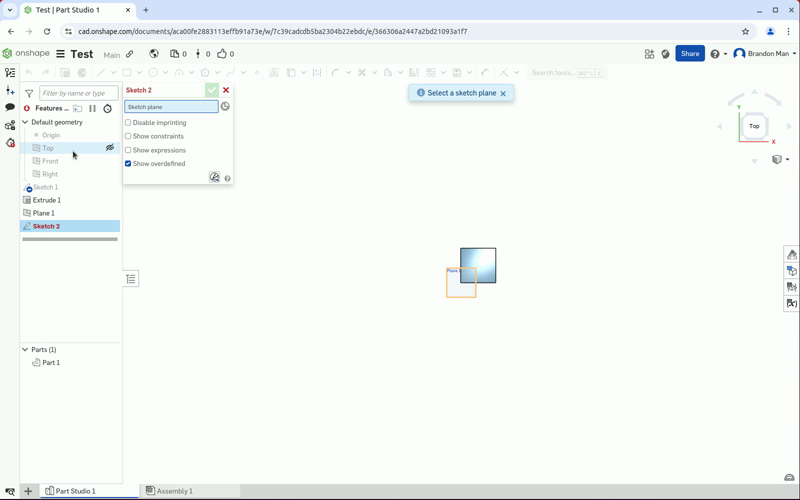
mouse_move(73, 215)
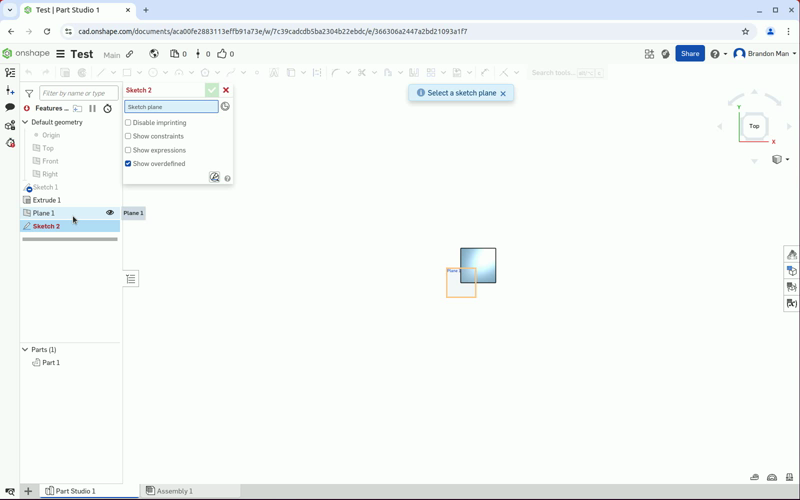
click(73, 215)
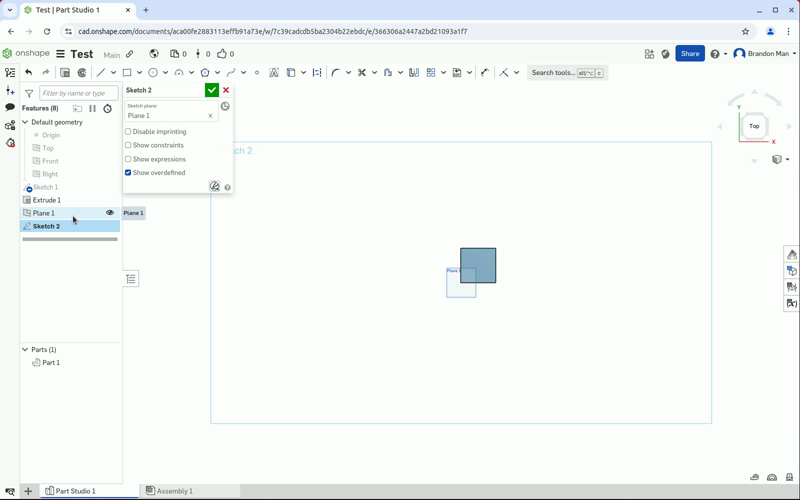
mouse_move(73, 352)
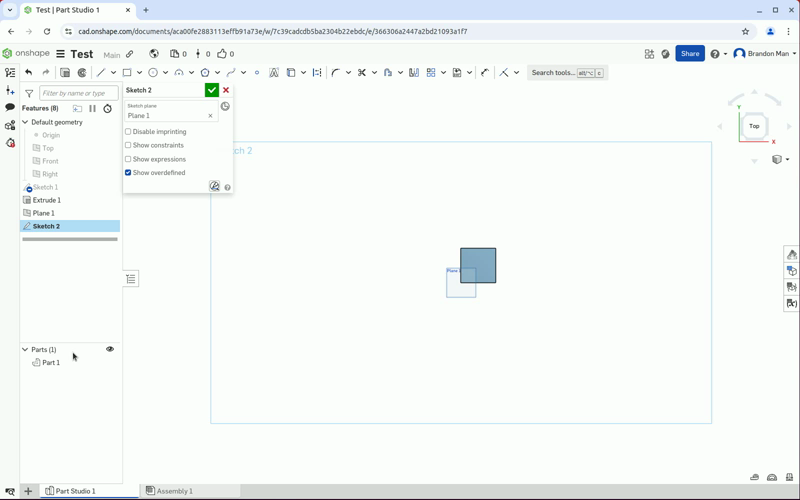
key(y)
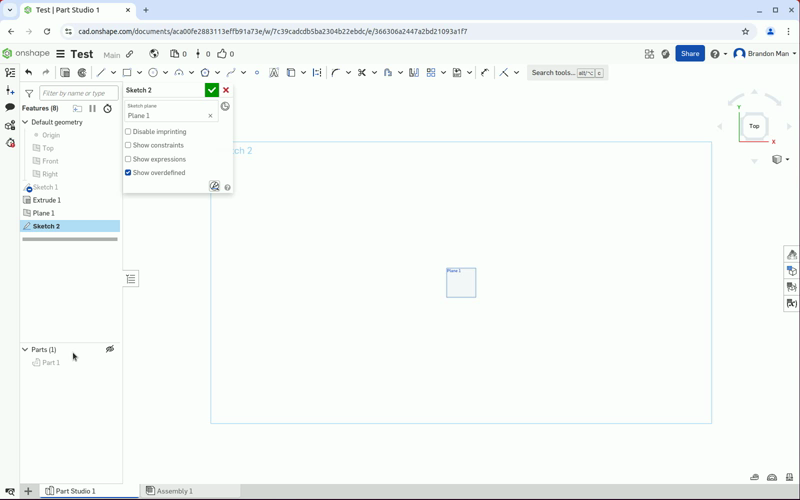
key(l)
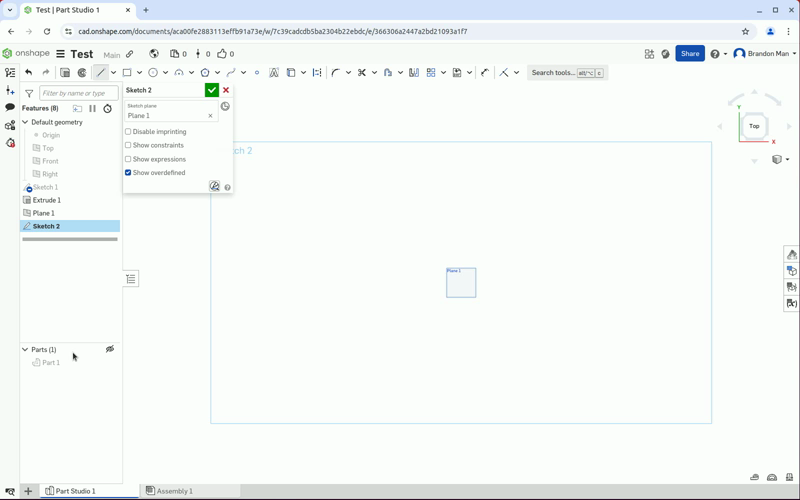
key_down(shift)
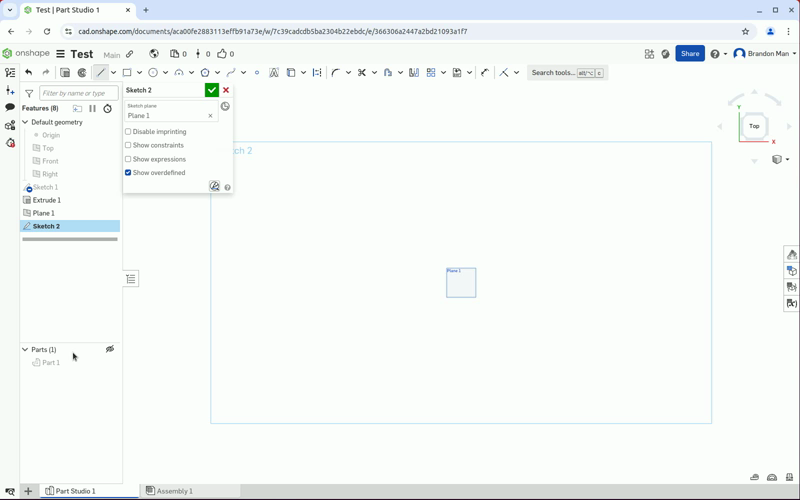
mouse_move(460, 282)
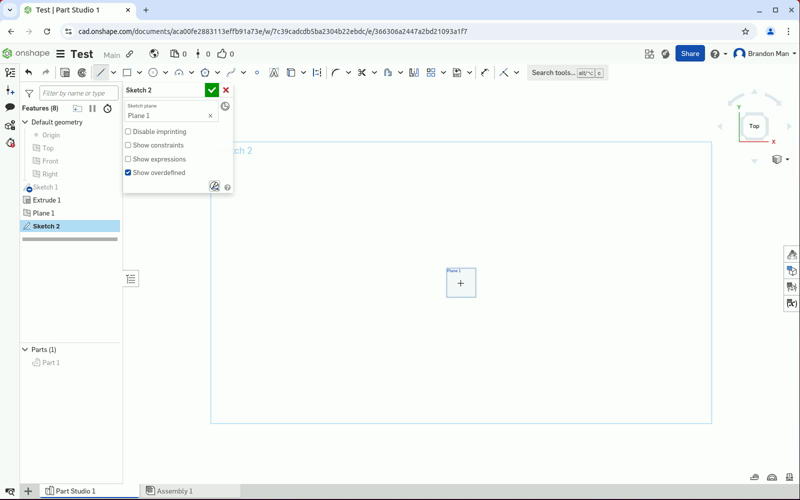
click(460, 282)
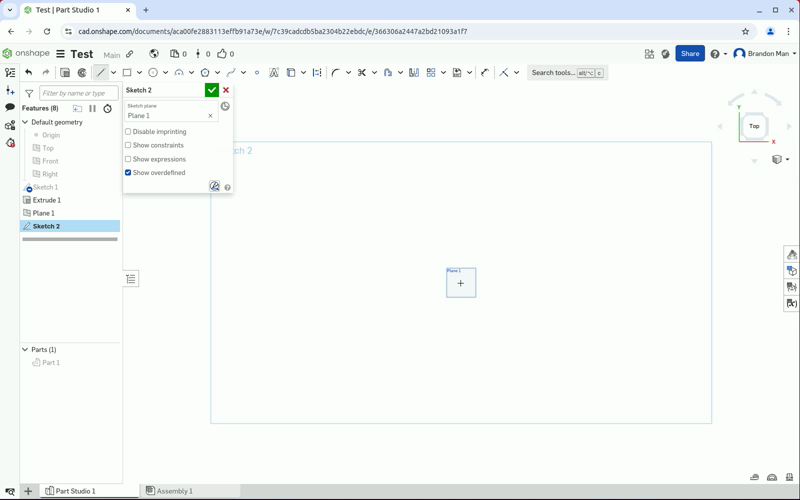
key_up(shift)
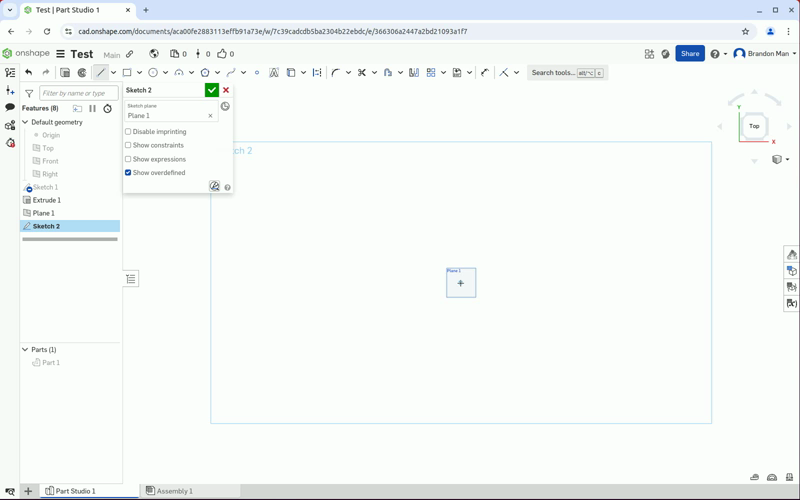
key_down(shift)
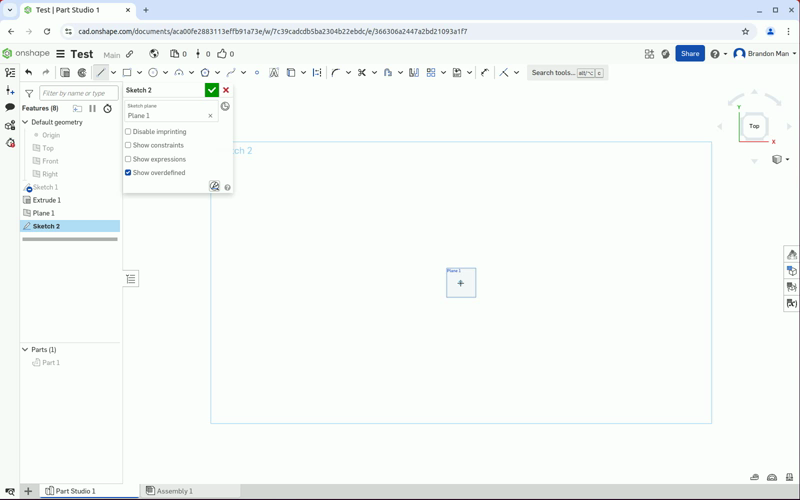
mouse_move(490, 282)
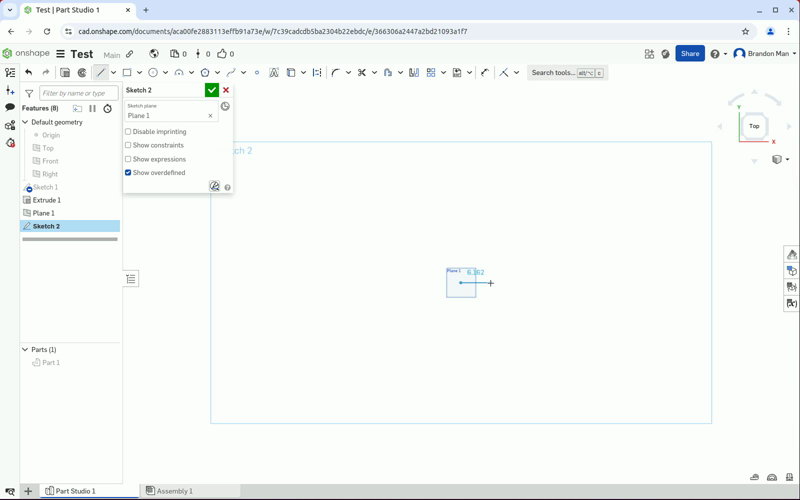
mouse_move(477, 282)
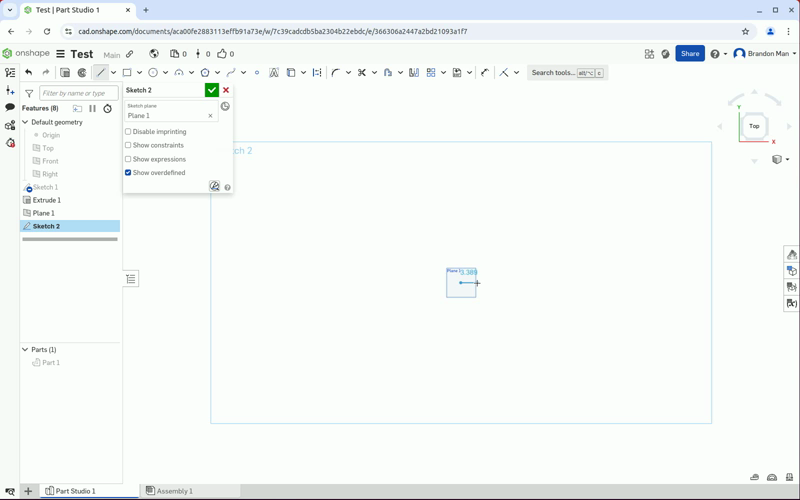
click(477, 282)
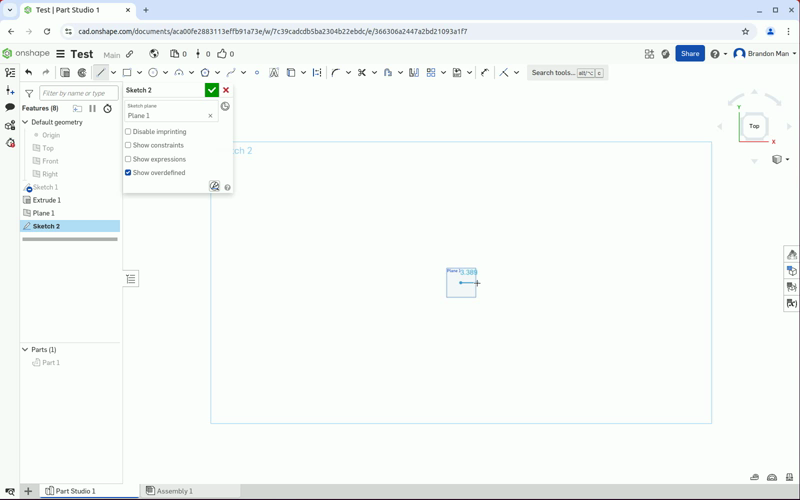
key_up(shift)
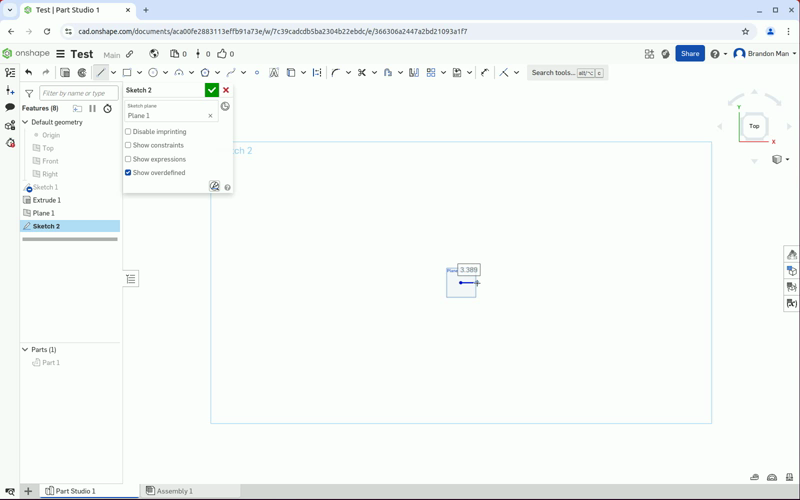
key(esc)
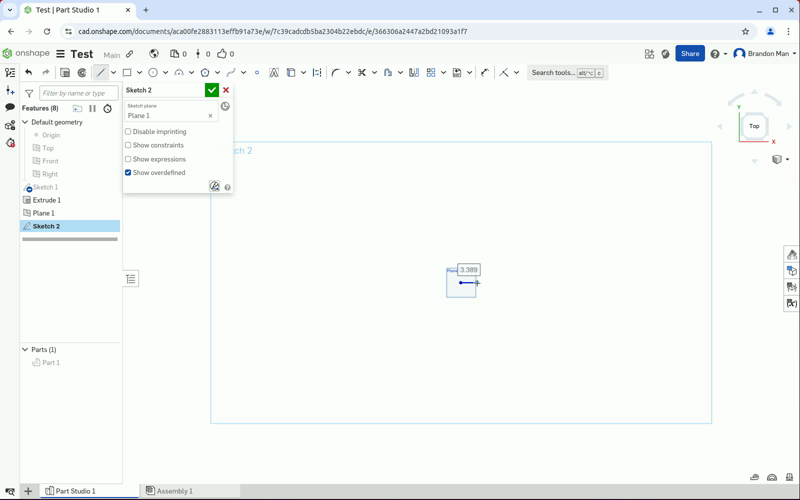
key(a)
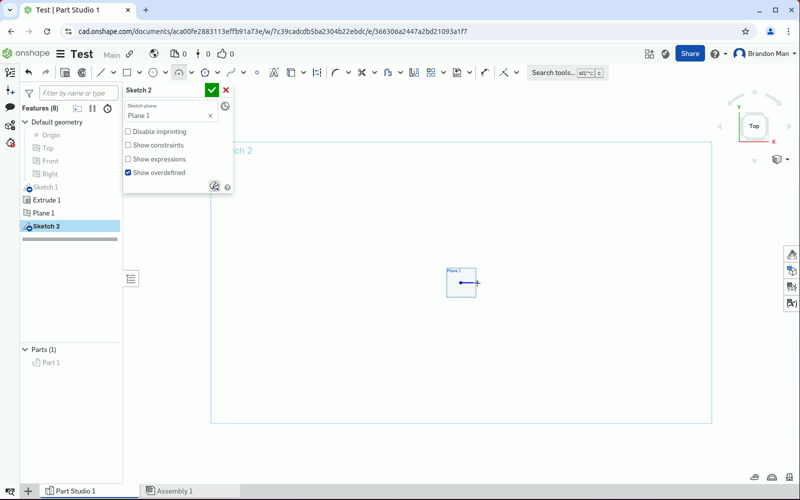
mouse_move(477, 282)
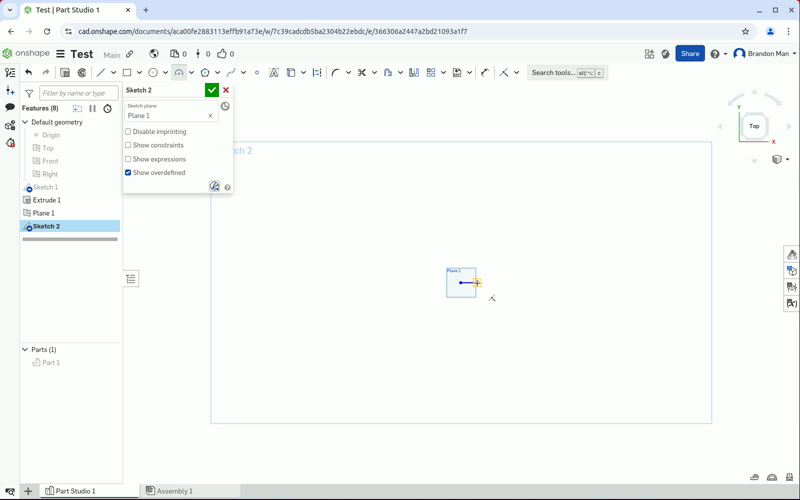
click(477, 282)
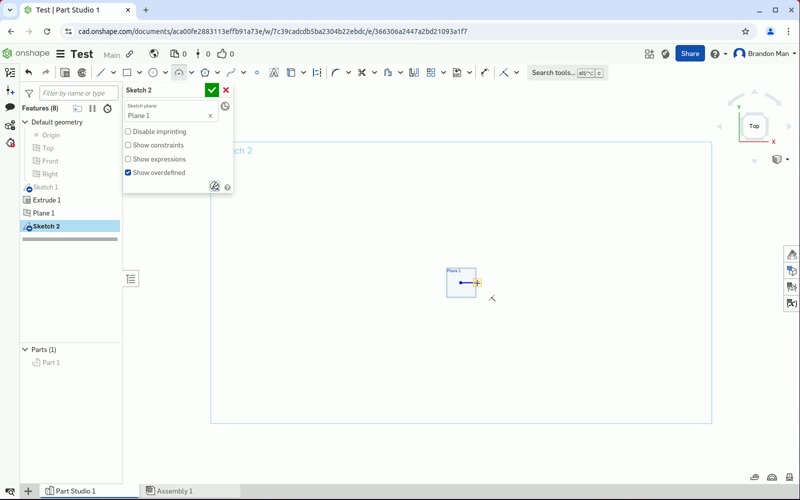
key_down(shift)
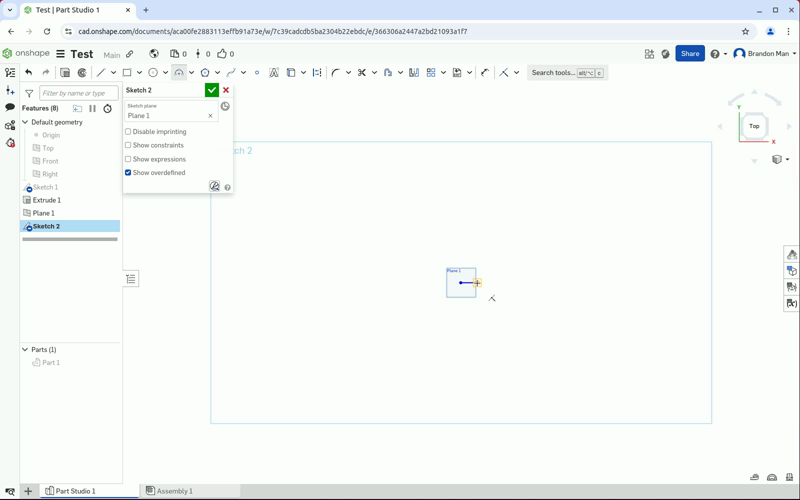
mouse_move(460, 266)
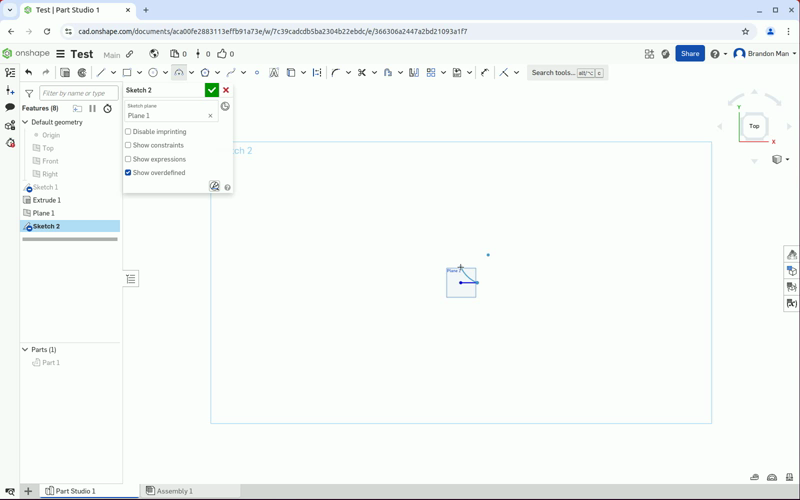
click(460, 266)
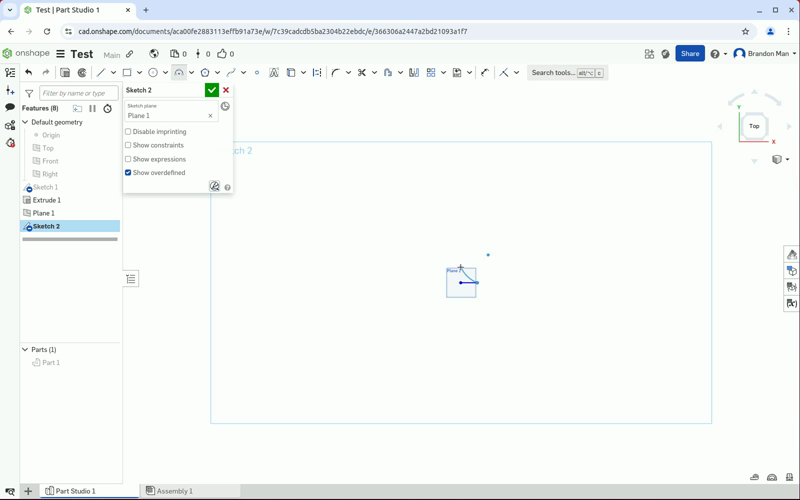
mouse_move(449, 294)
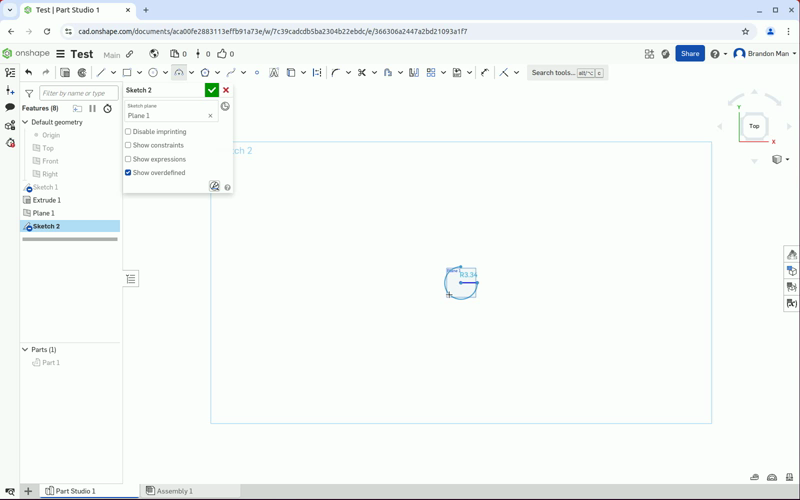
click(449, 294)
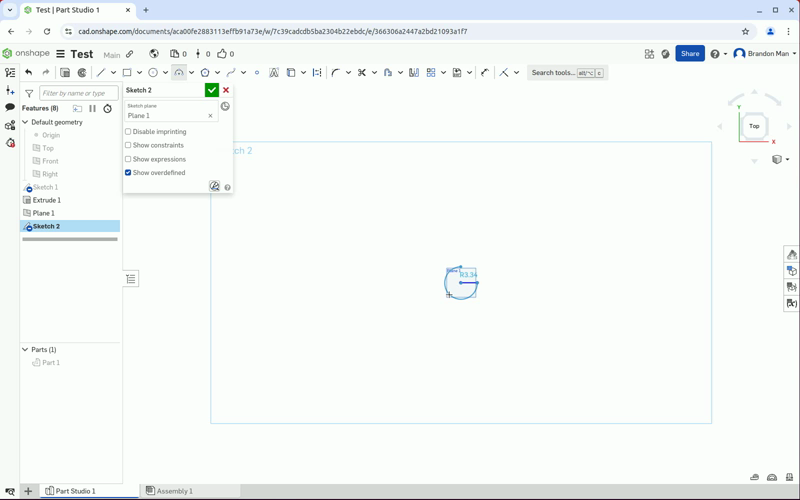
key_up(shift)
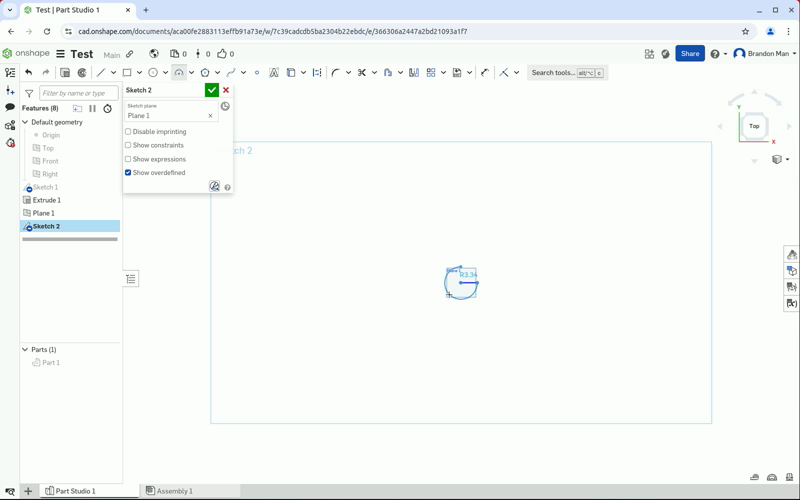
key(esc)
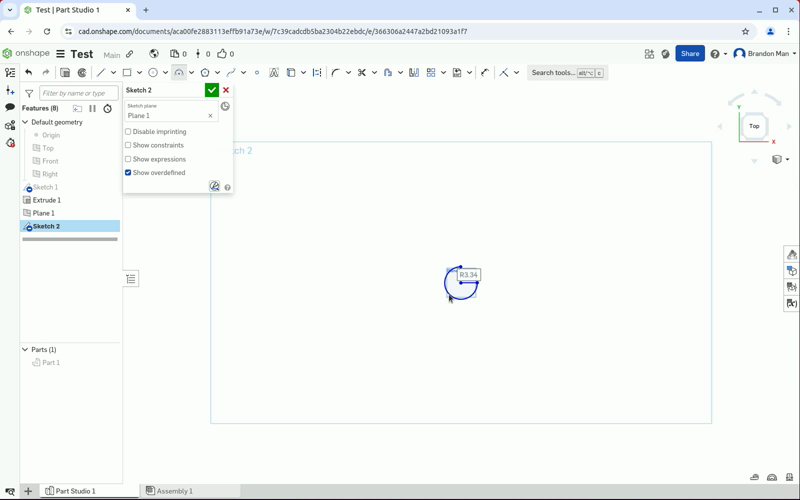
key(l)
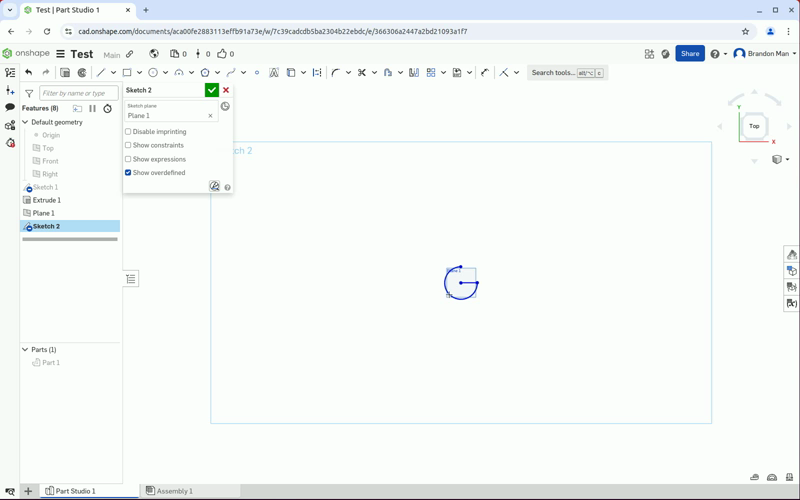
mouse_move(460, 266)
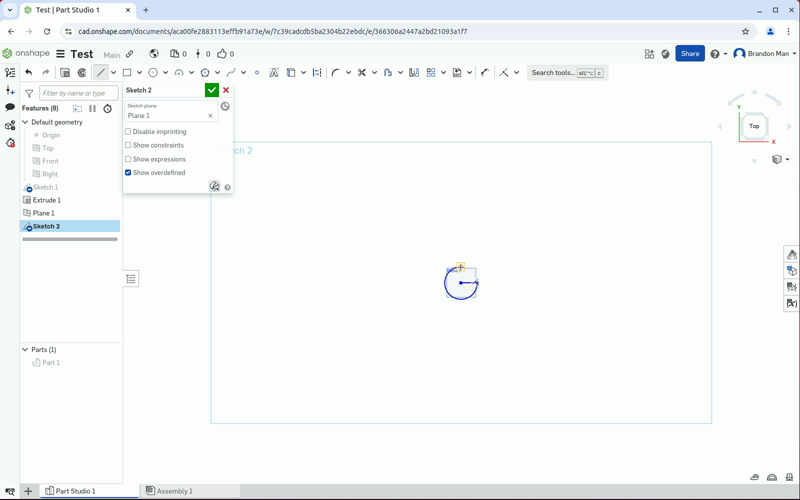
click(460, 266)
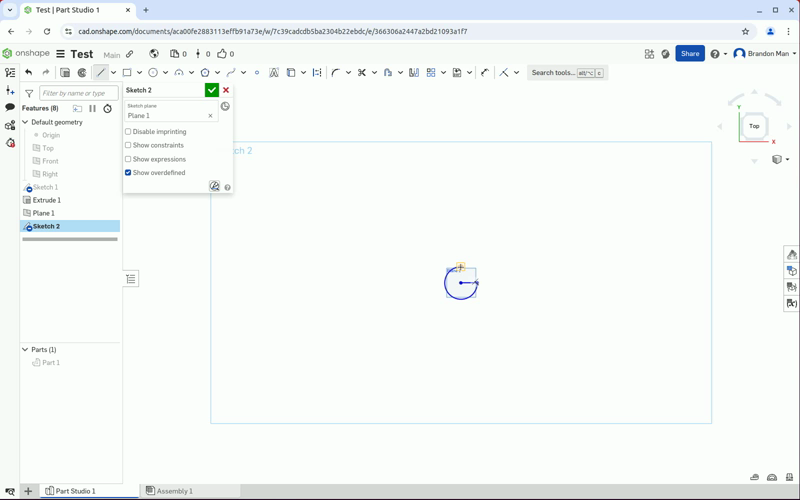
mouse_move(490, 266)
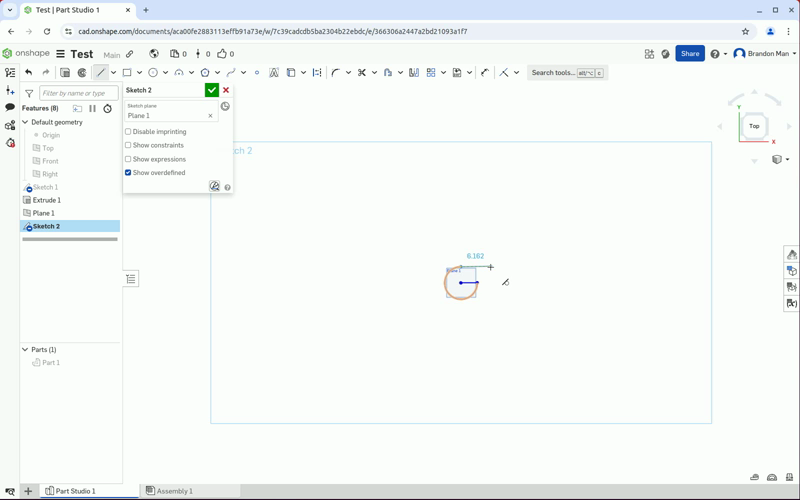
key_down(shift)
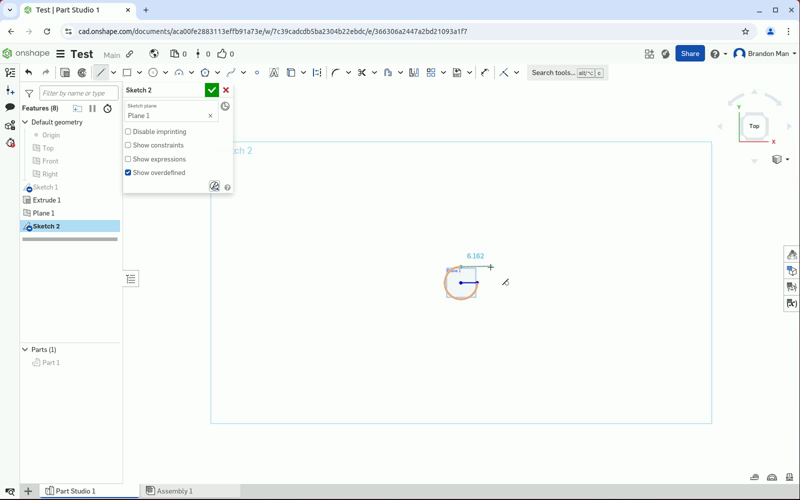
mouse_move(460, 282)
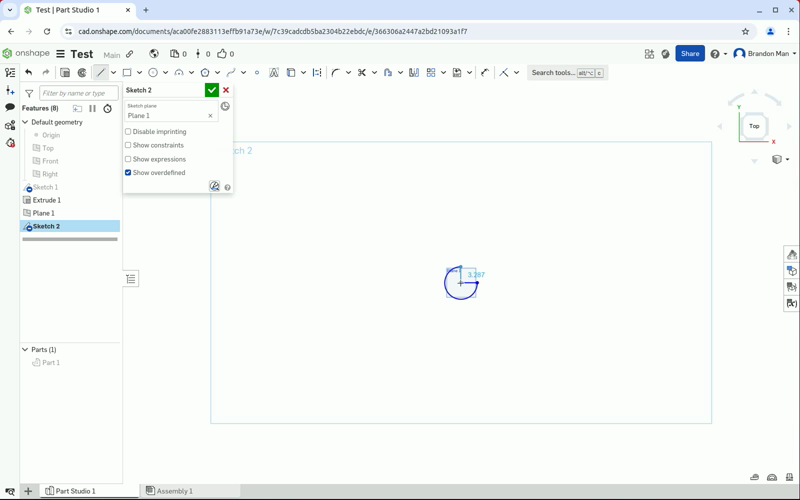
key_up(shift)
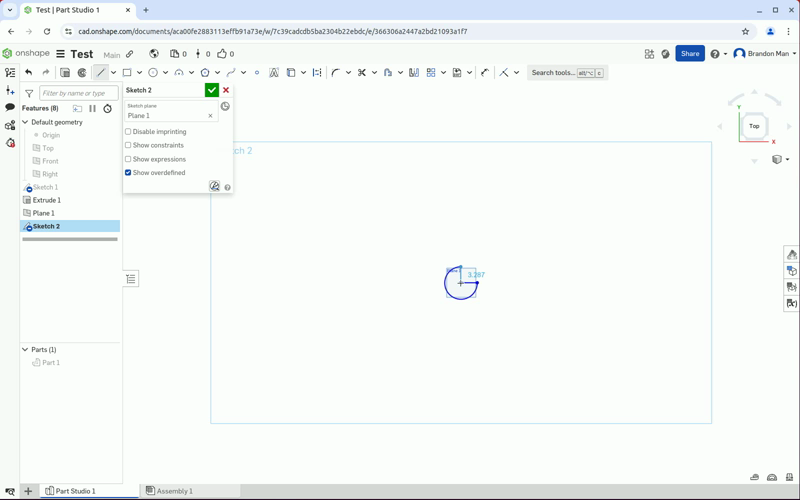
click(460, 282)
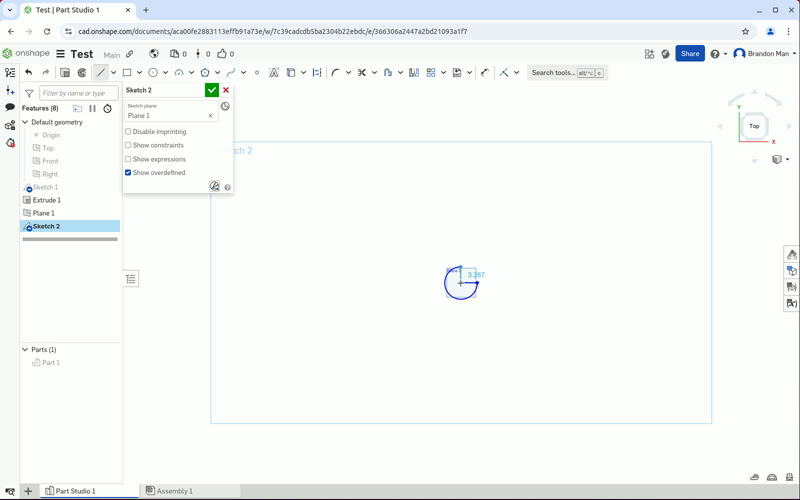
key(esc)
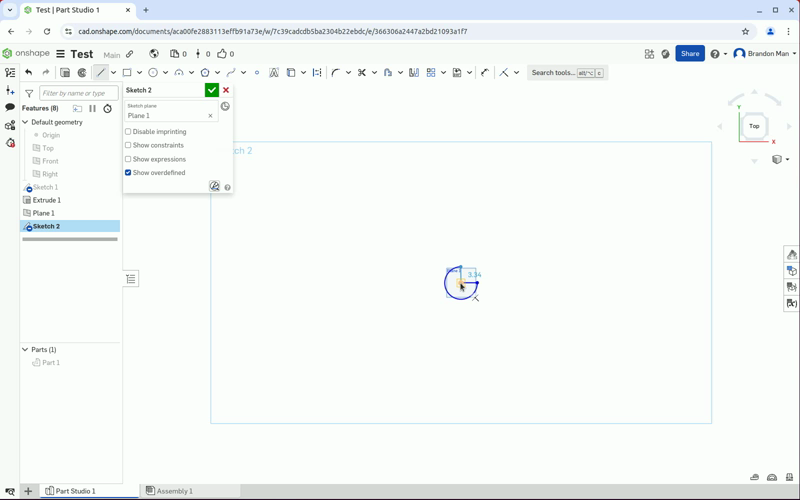
mouse_move(455, 285)
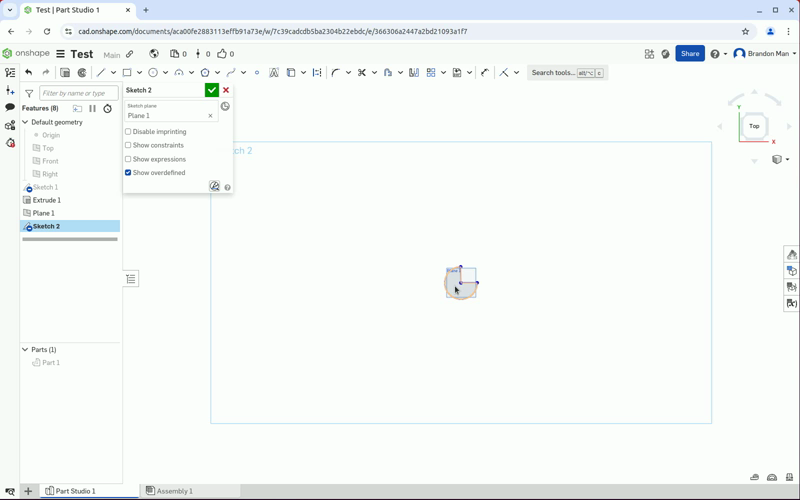
scroll(6)
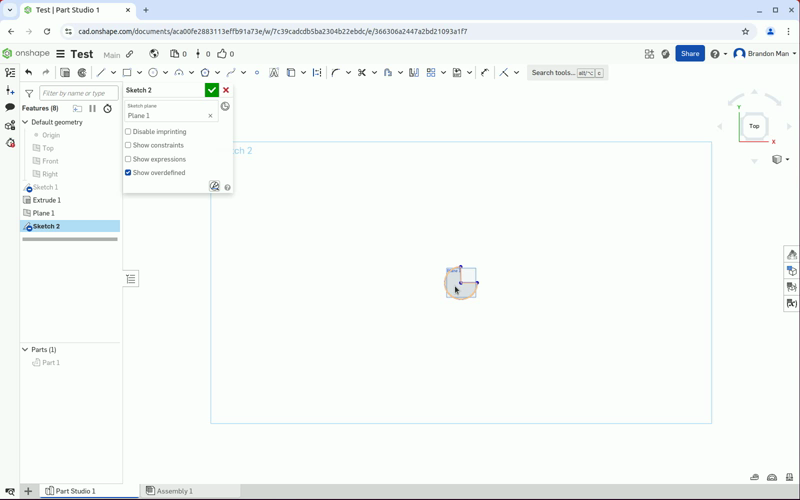
scroll(6)
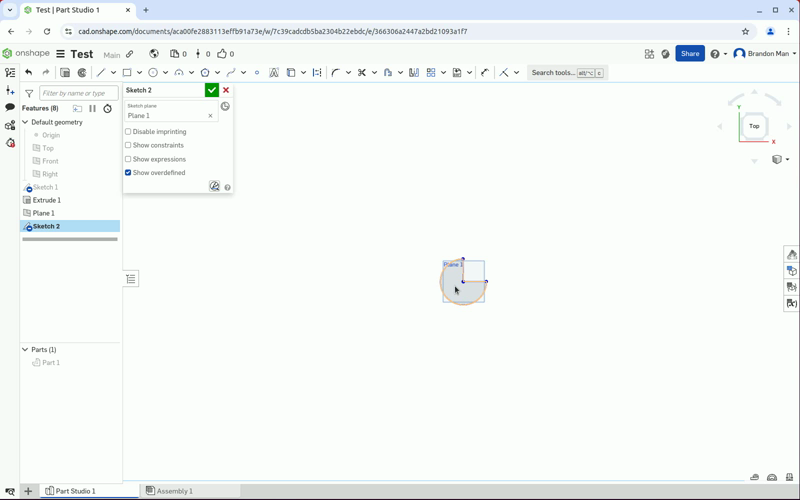
scroll(6)
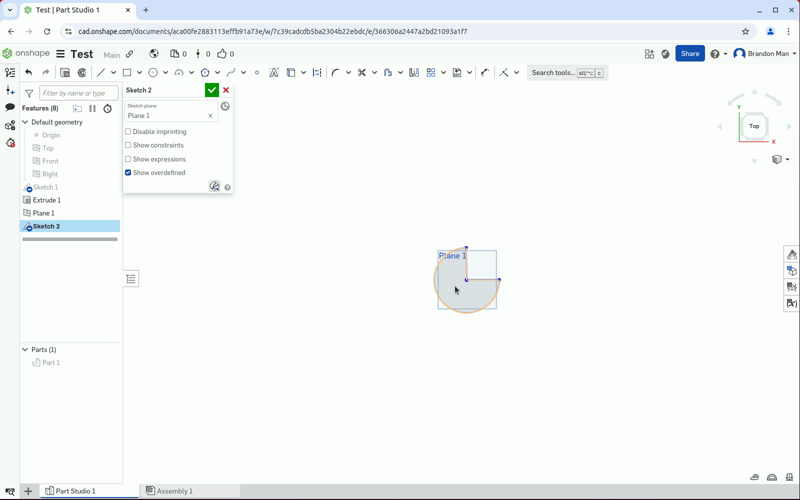
scroll(6)
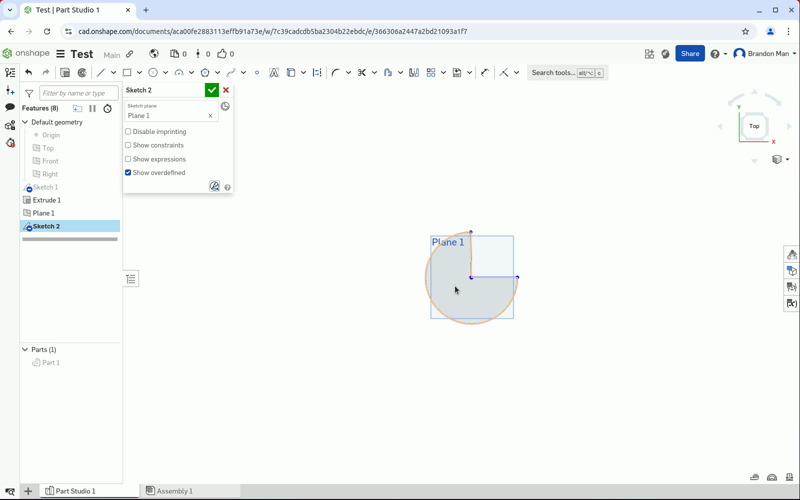
scroll(6)
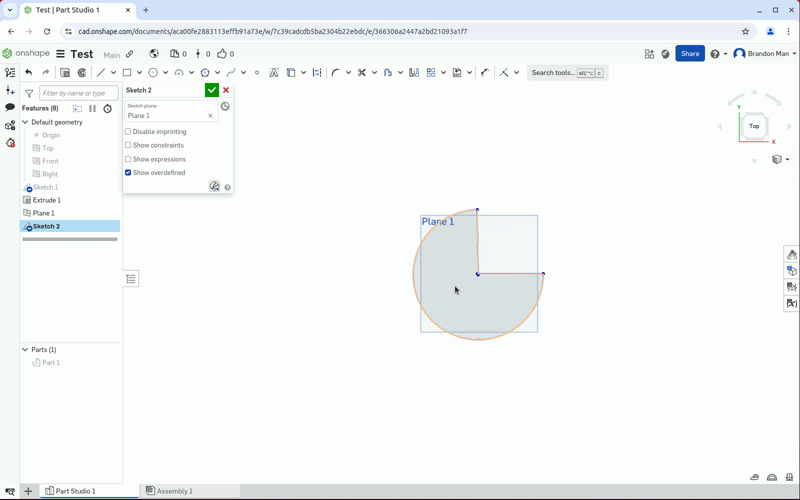
scroll(6)
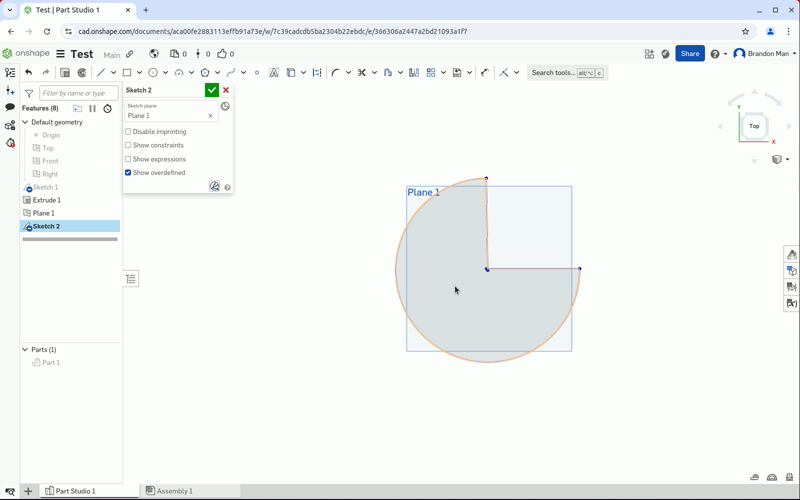
scroll(6)
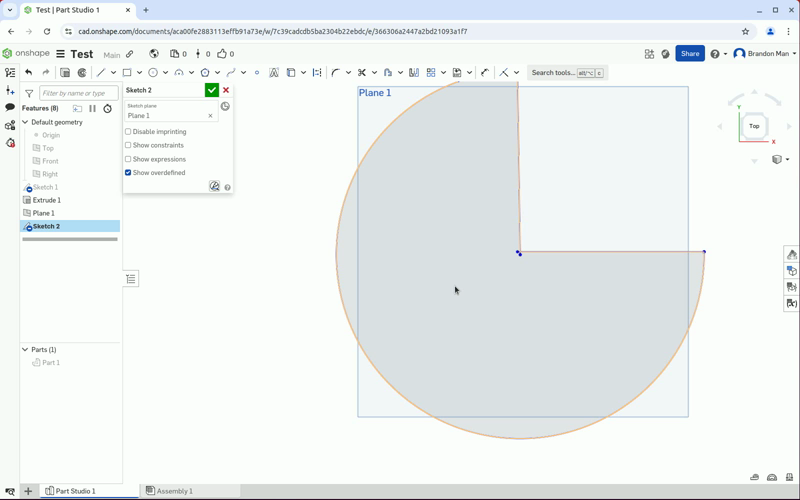
click(455, 285)
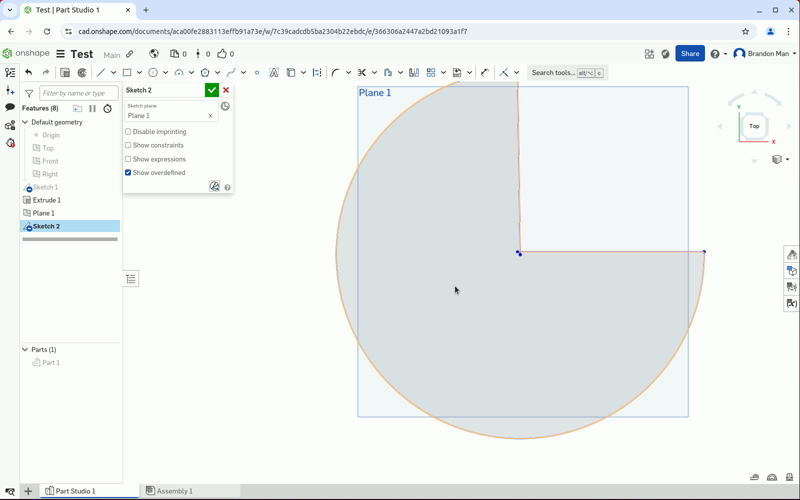
scroll(-6)
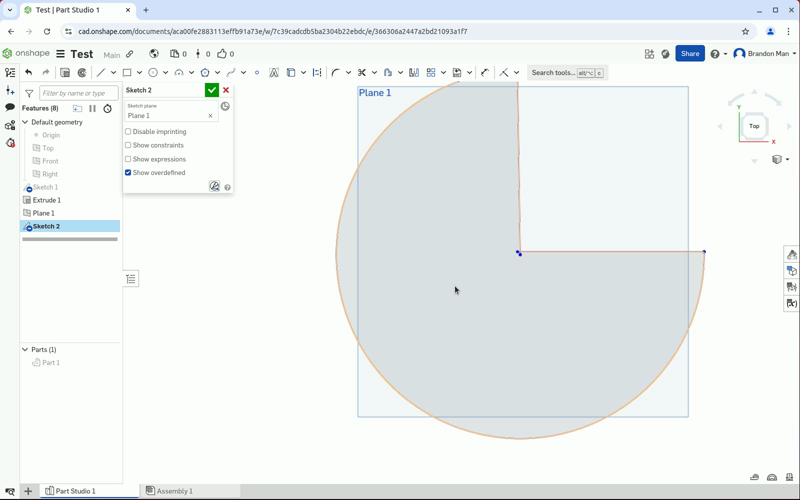
scroll(-6)
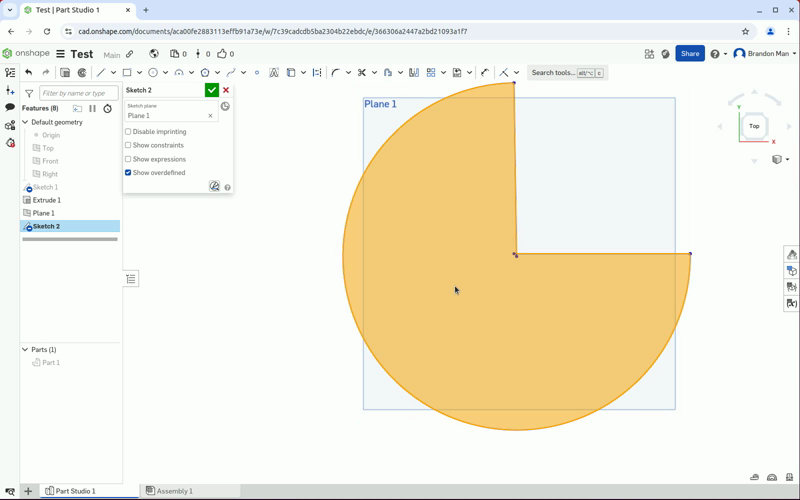
scroll(-6)
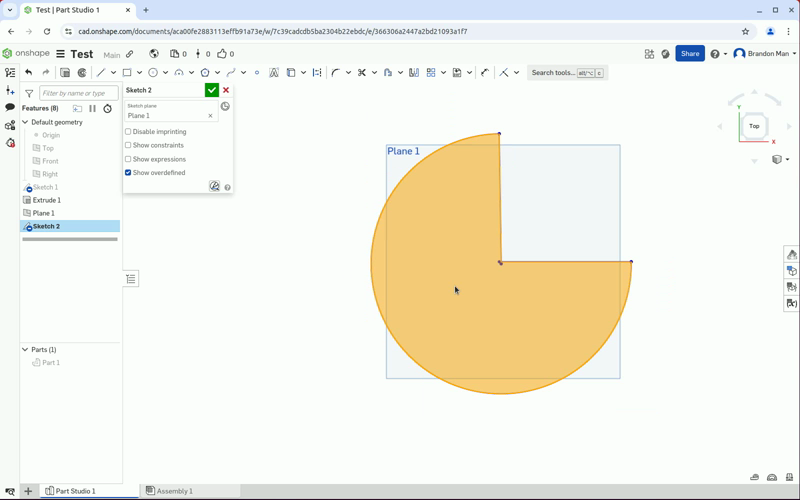
scroll(-6)
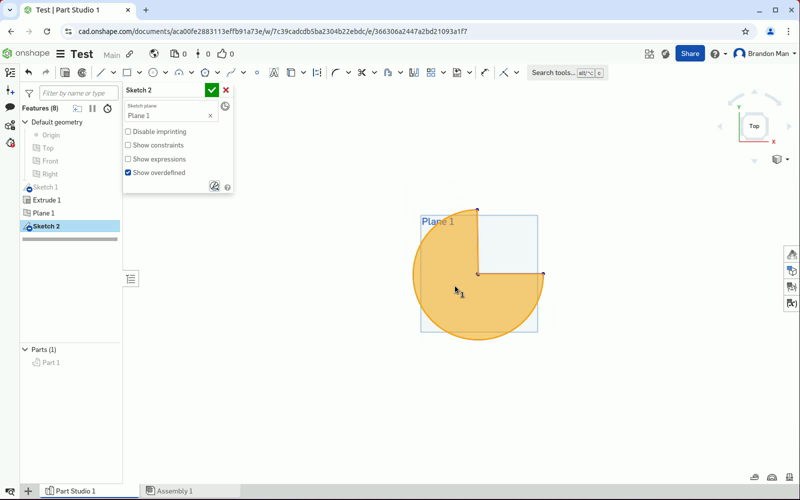
scroll(-6)
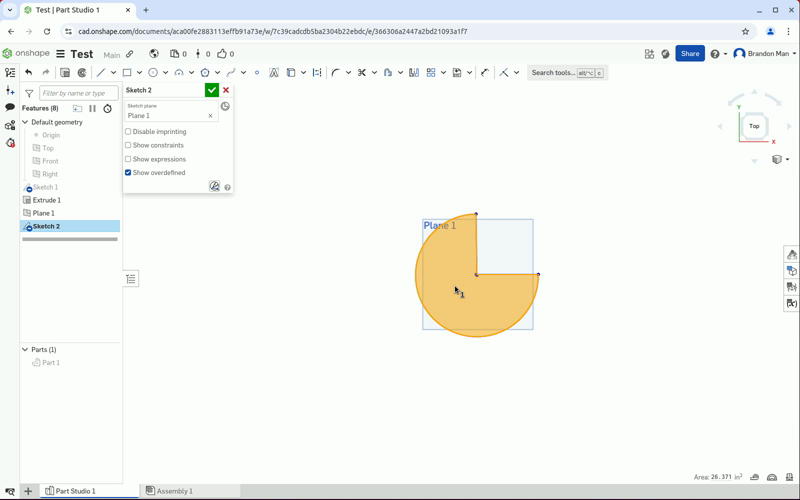
scroll(-6)
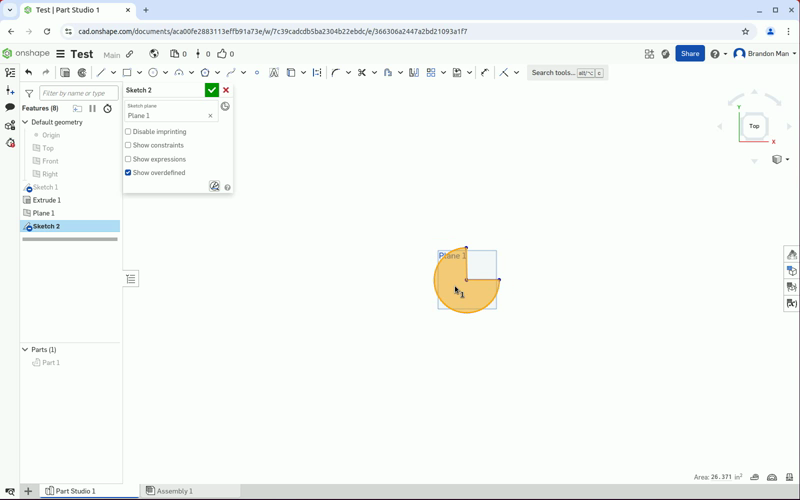
scroll(-6)
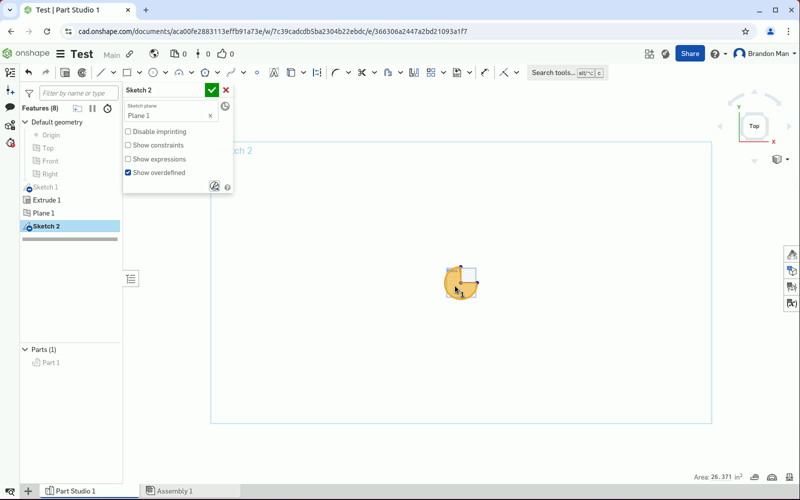
mouse_move(73, 352)
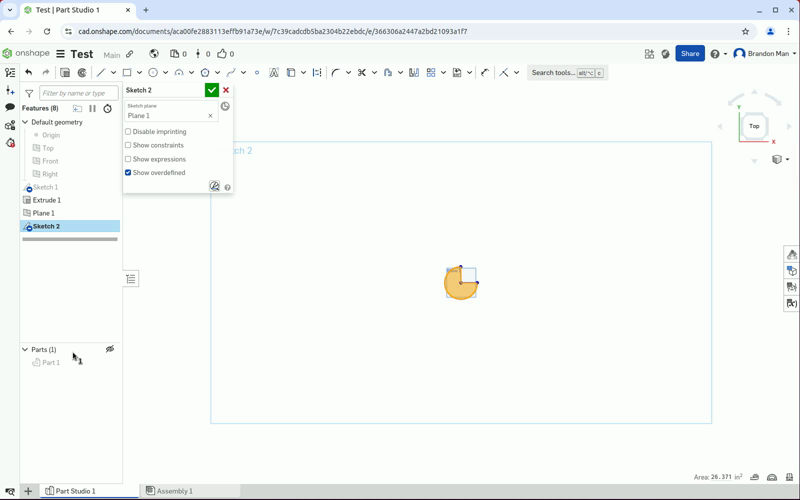
key(shift+y)
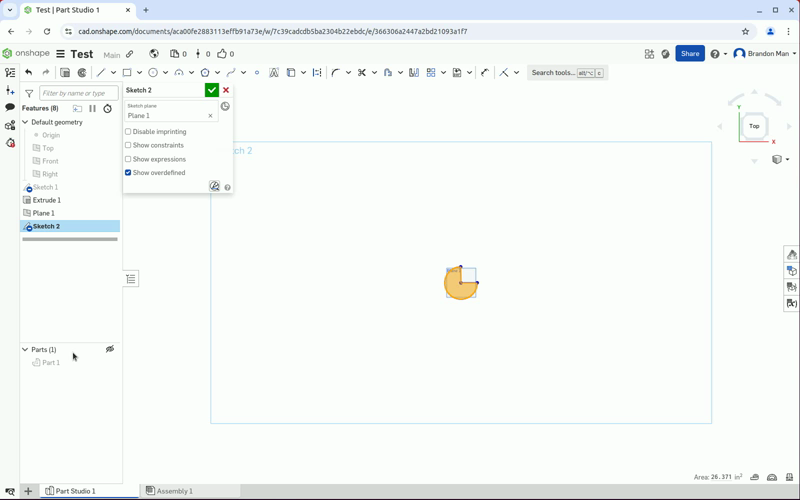
key(shift+e)
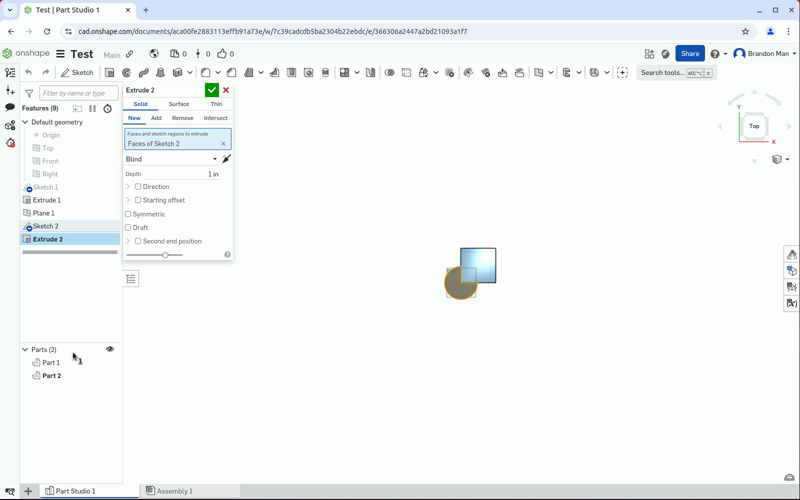
mouse_move(143, 106)
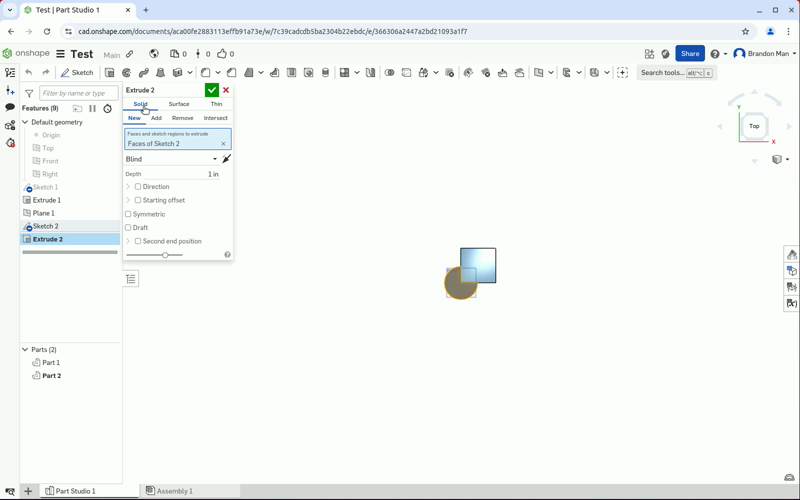
click(143, 106)
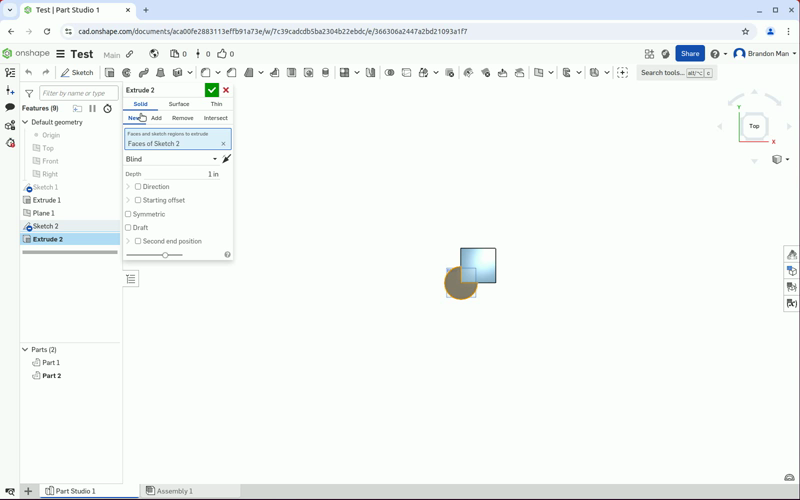
mouse_move(137, 120)
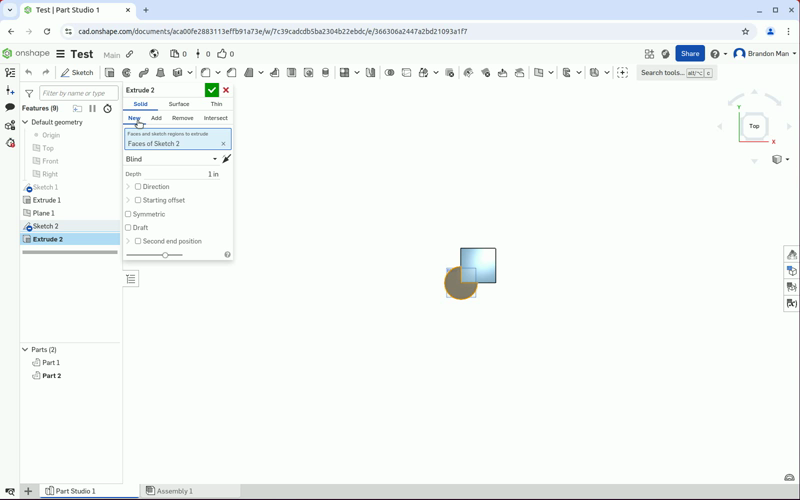
click(137, 120)
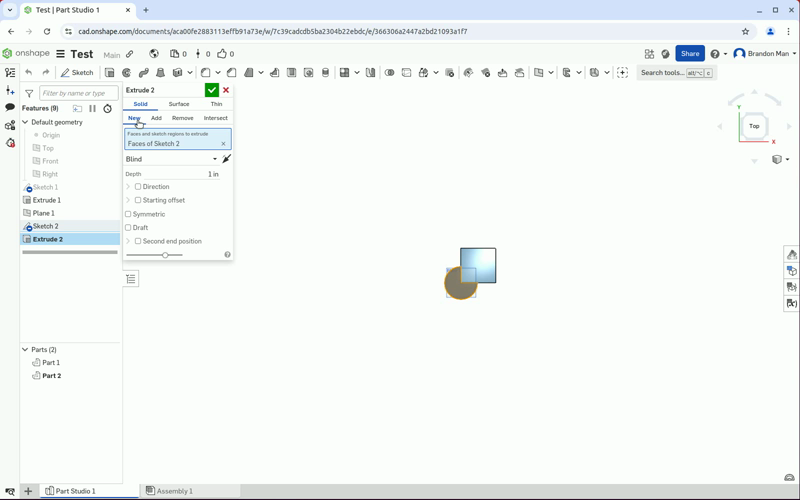
key(tab, 4)
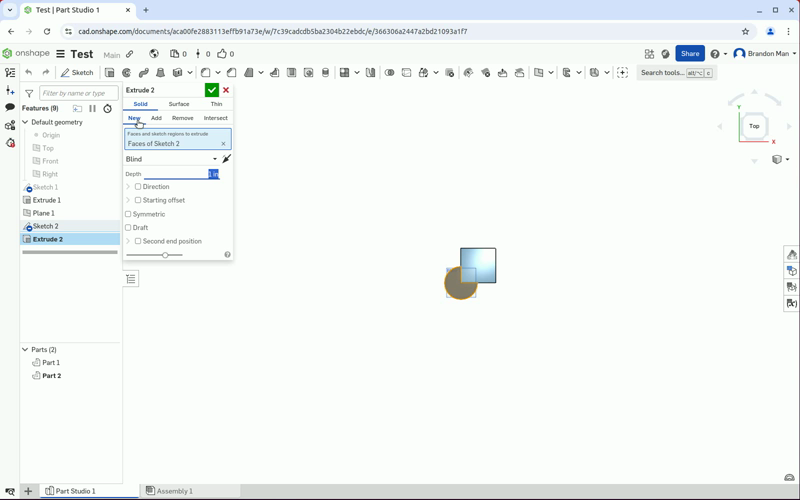
text(6.499)
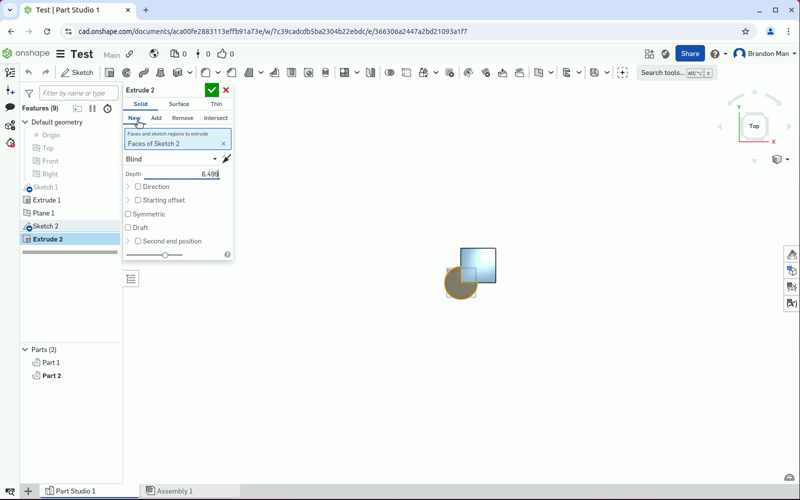
key(enter)
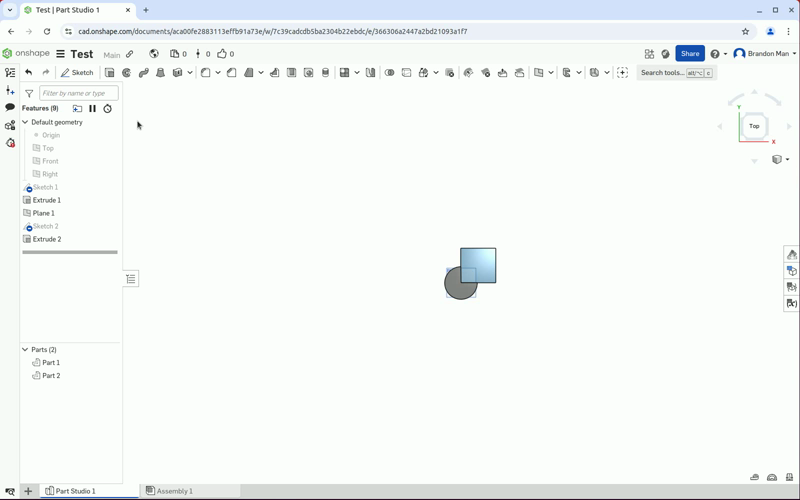
key(shift+h)
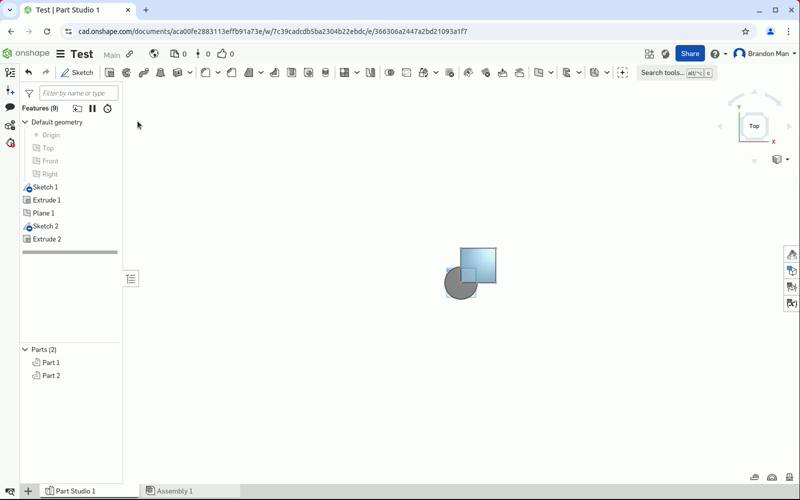
key(shift+h)
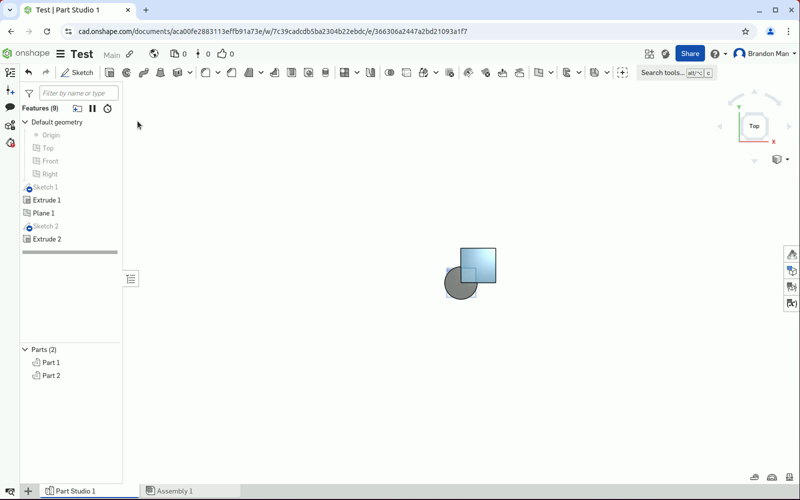
mouse_move(73, 189)
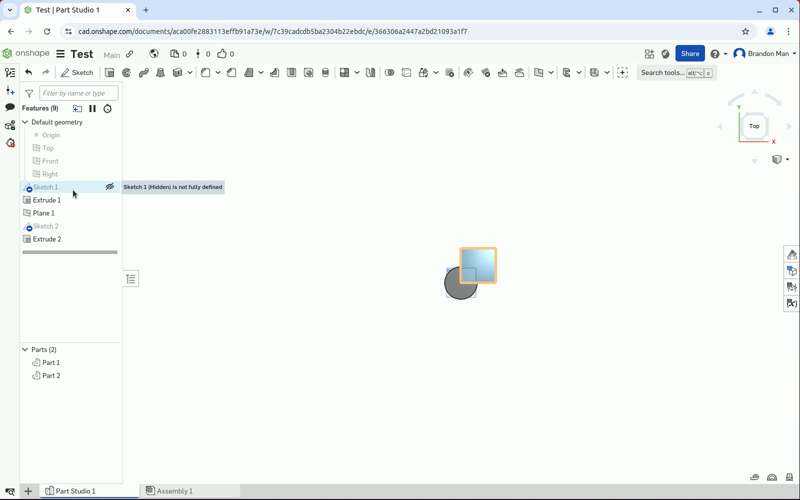
click(73, 189)
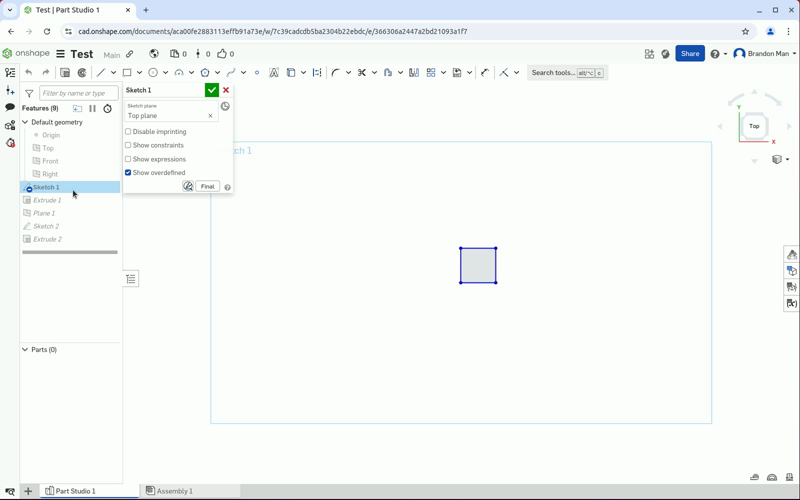
mouse_move(229, 92)
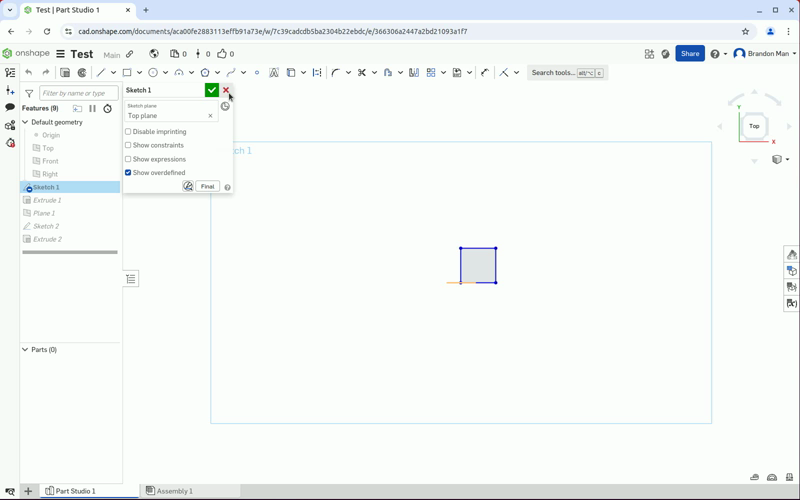
click(229, 92)
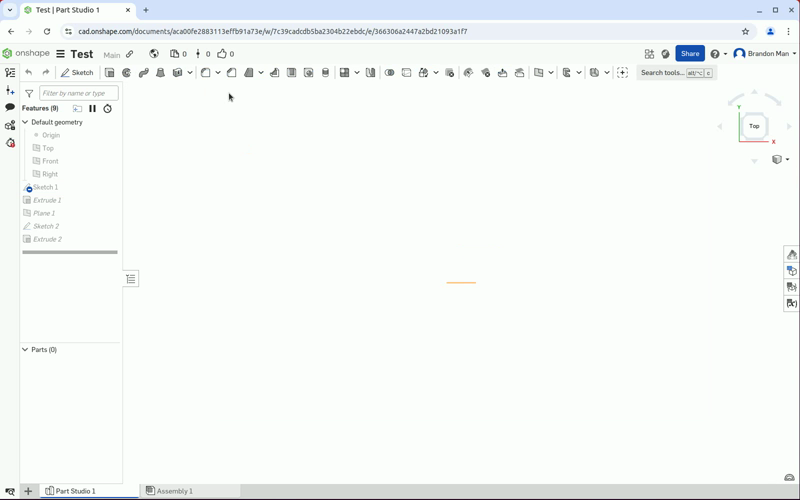
key(shift+s)
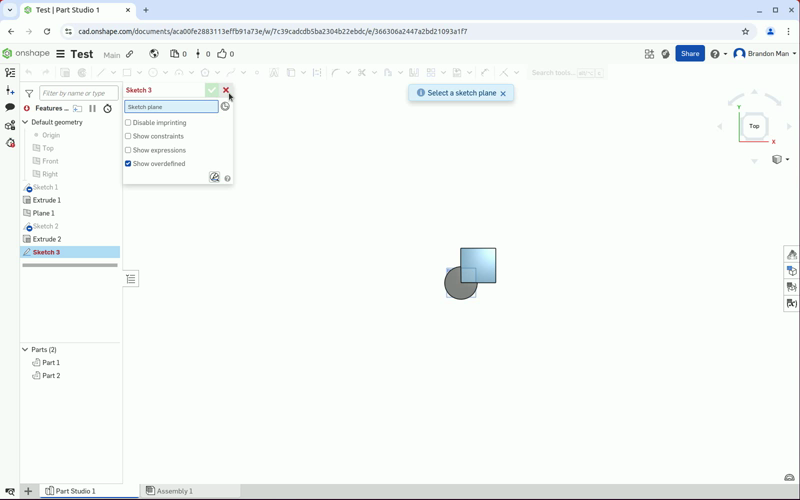
mouse_move(73, 215)
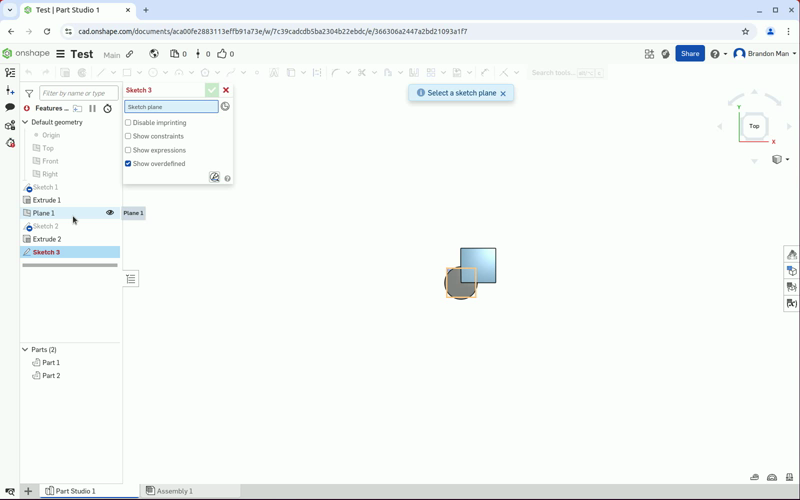
click(73, 215)
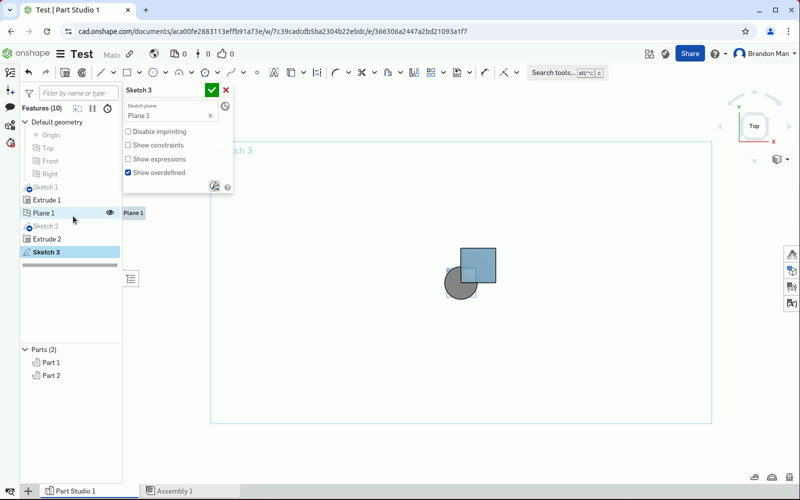
mouse_move(73, 352)
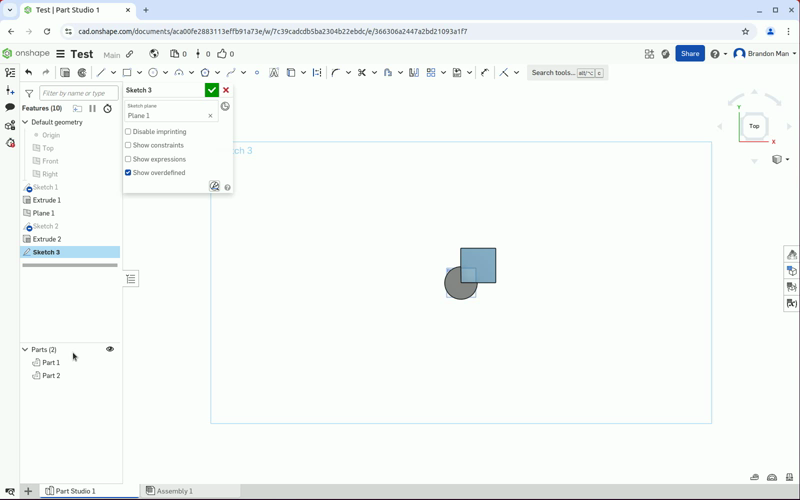
key(y)
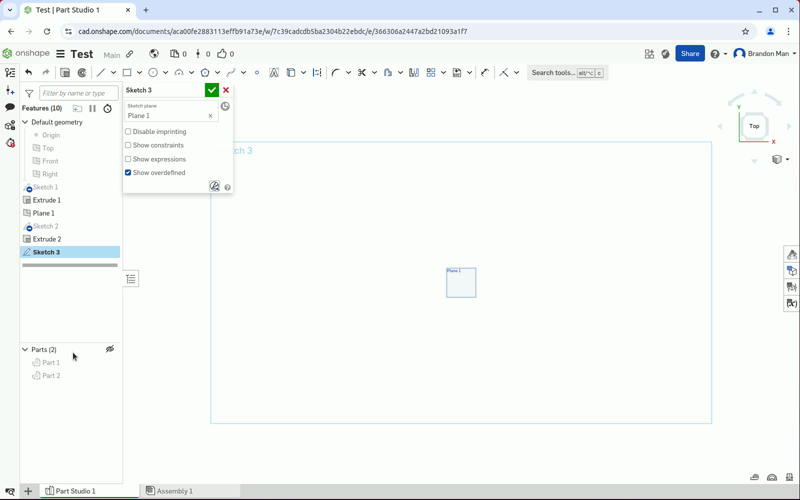
key(l)
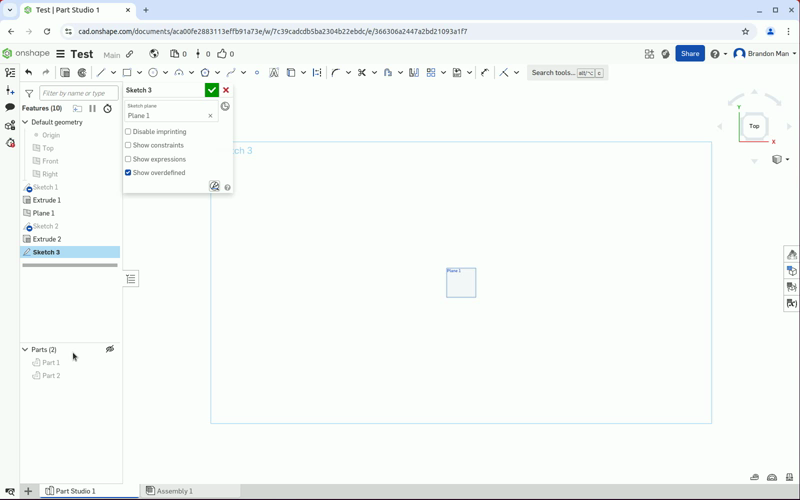
key_down(shift)
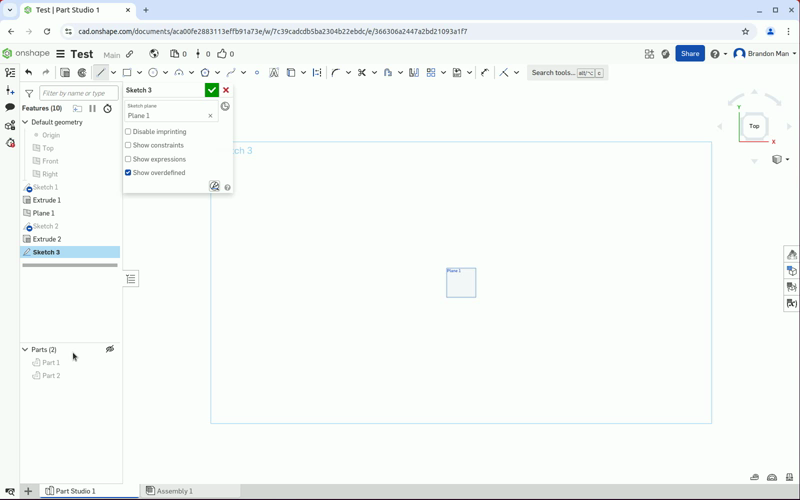
mouse_move(460, 282)
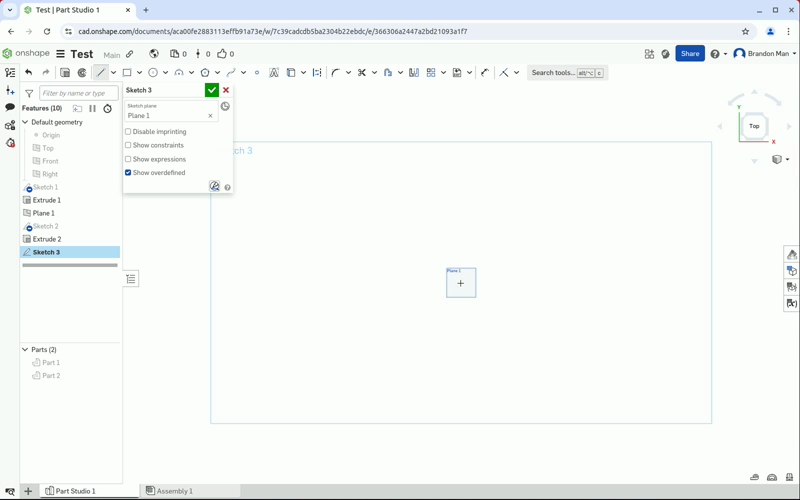
click(460, 282)
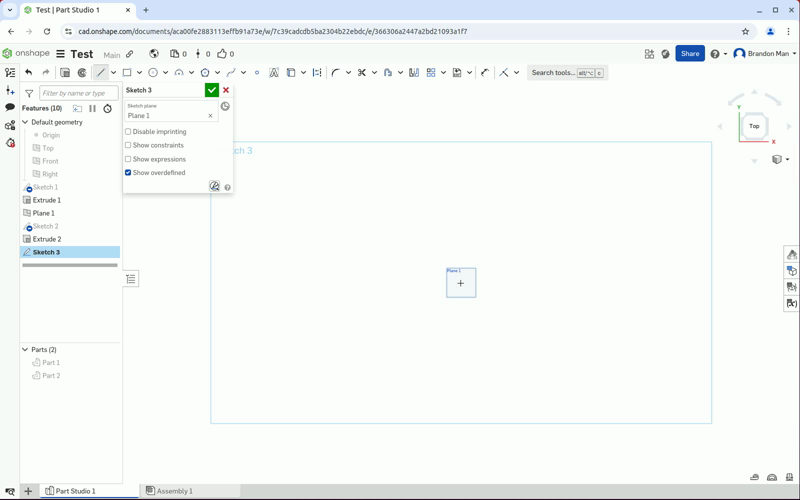
key_up(shift)
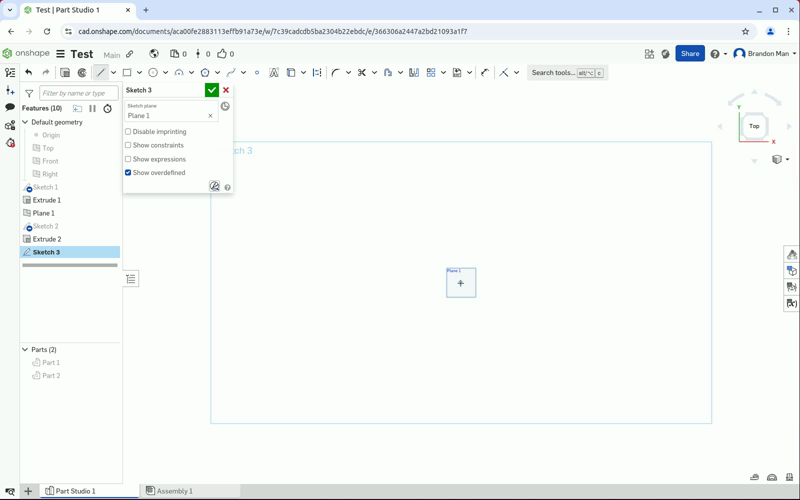
key_down(shift)
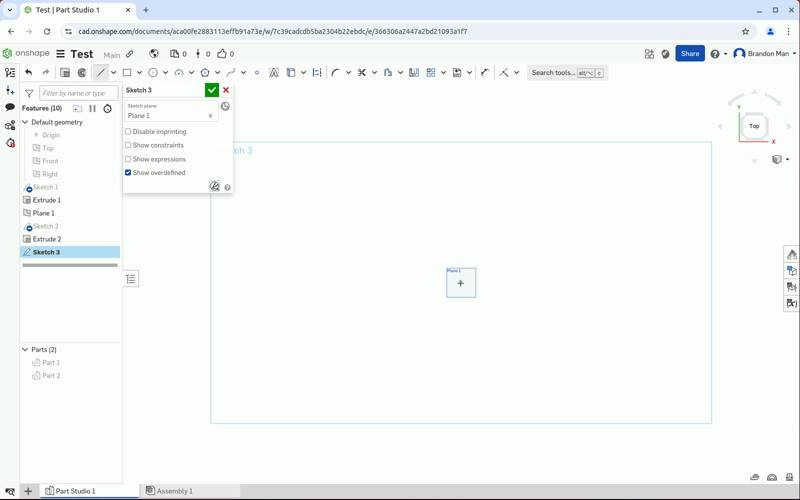
mouse_move(490, 282)
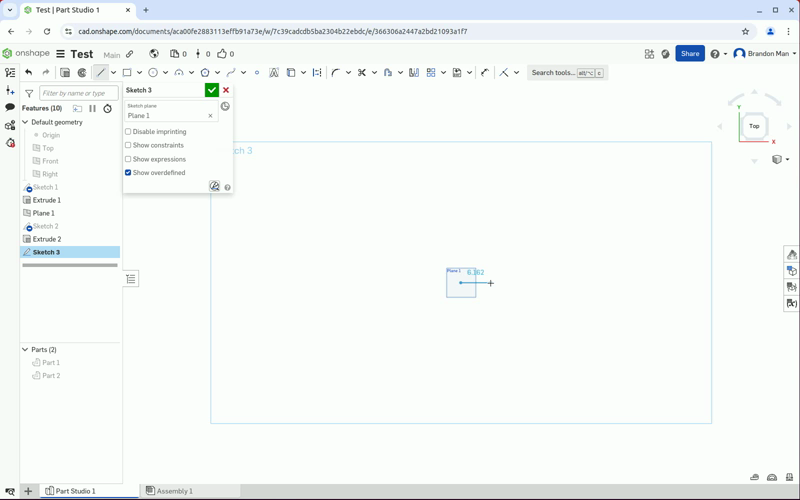
mouse_move(477, 282)
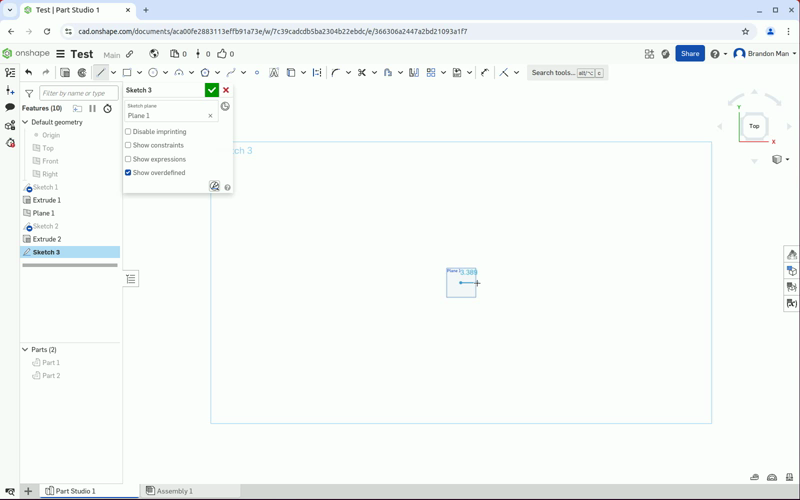
click(477, 282)
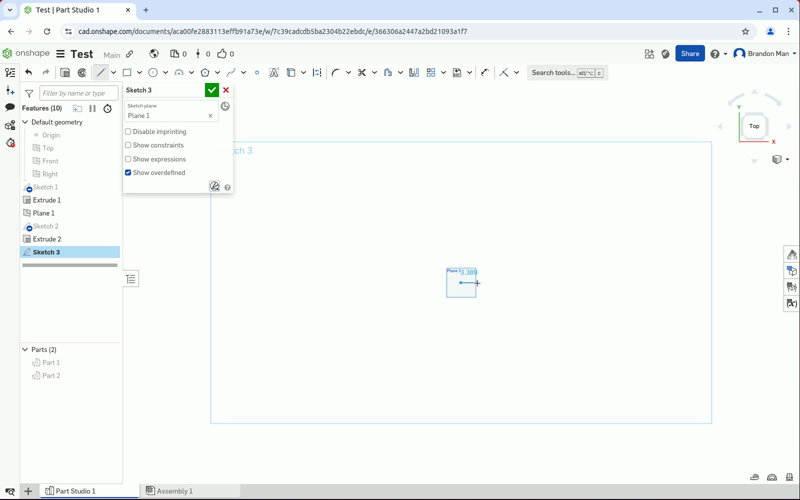
key_up(shift)
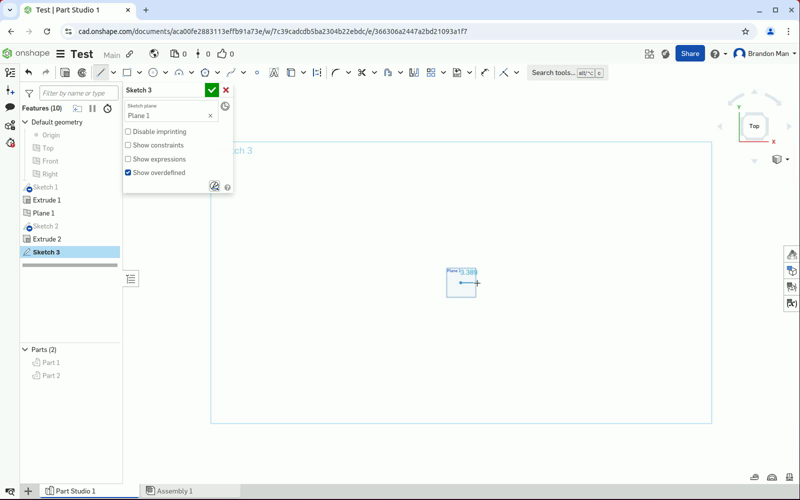
key(esc)
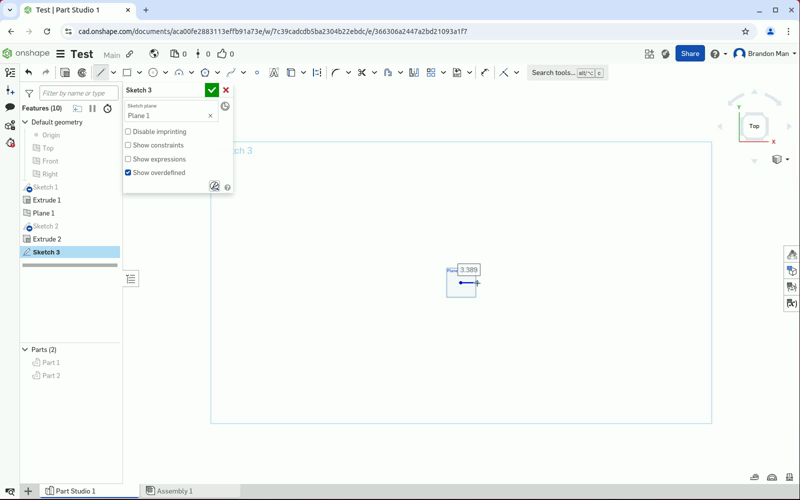
key(a)
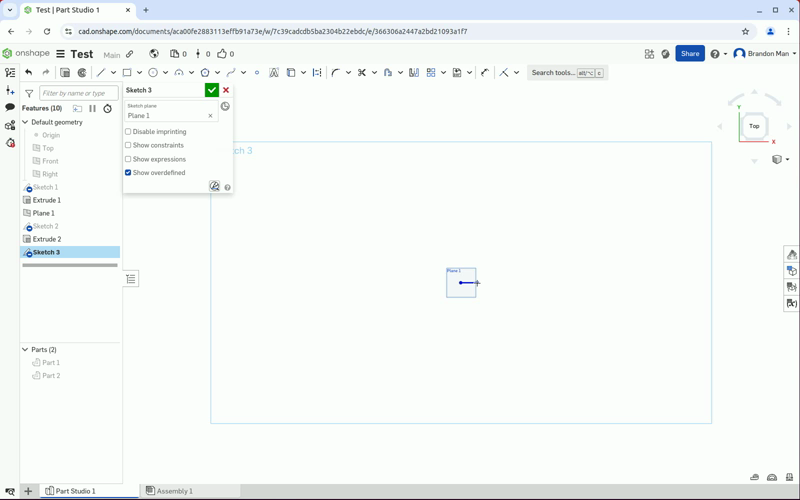
mouse_move(477, 282)
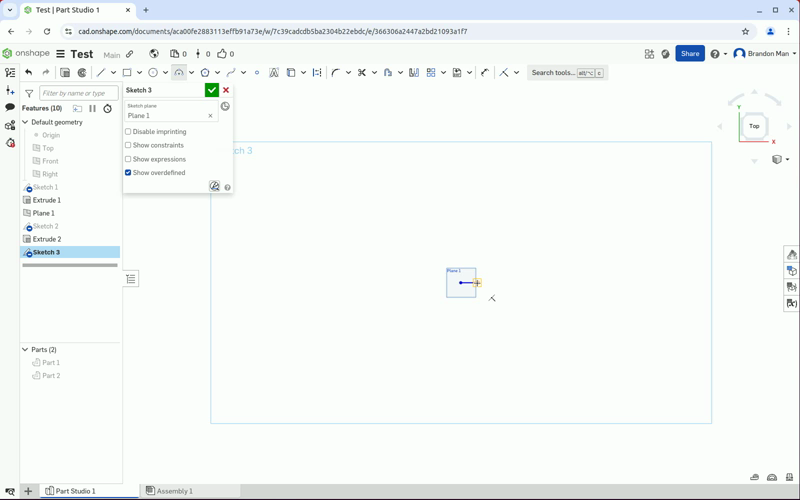
click(477, 282)
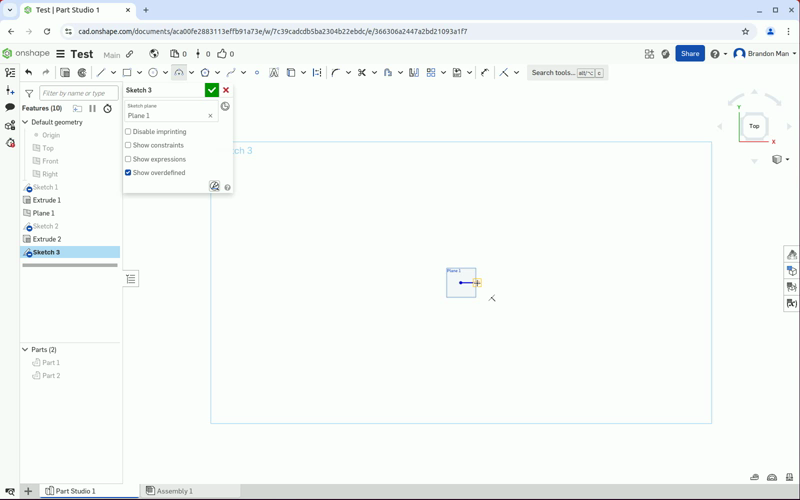
key_down(shift)
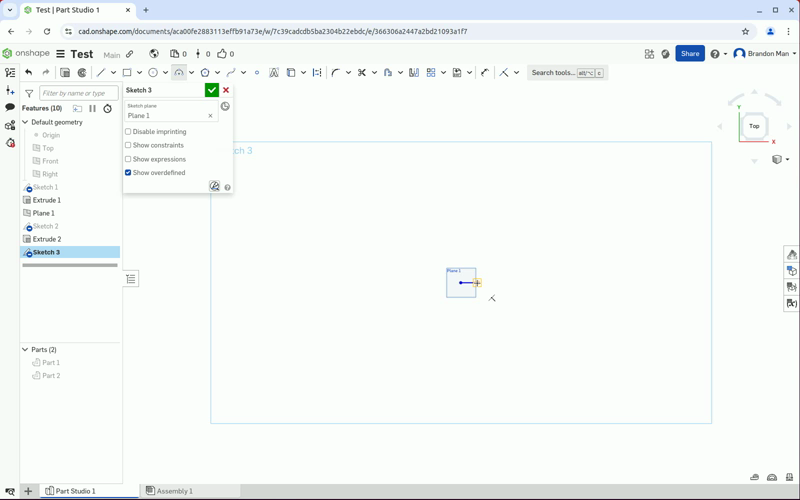
mouse_move(460, 266)
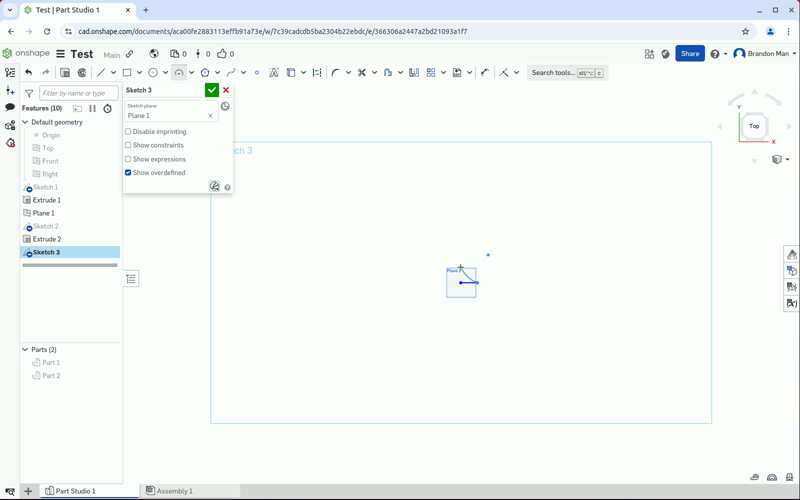
click(460, 266)
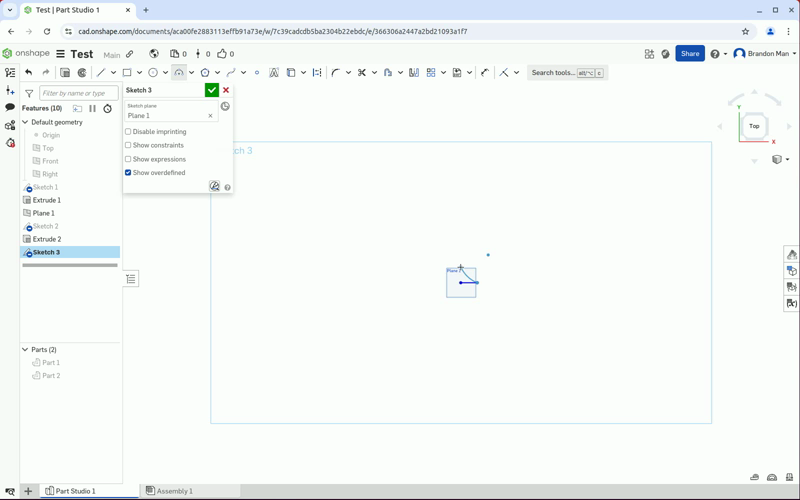
mouse_move(472, 271)
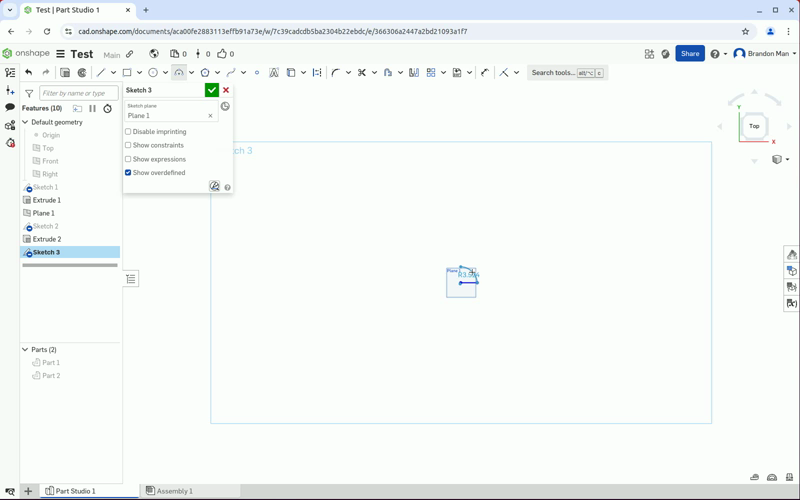
click(472, 271)
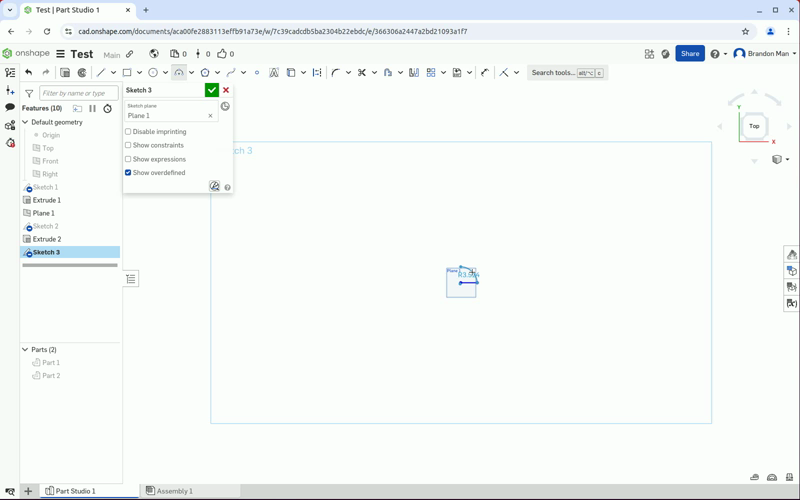
key_up(shift)
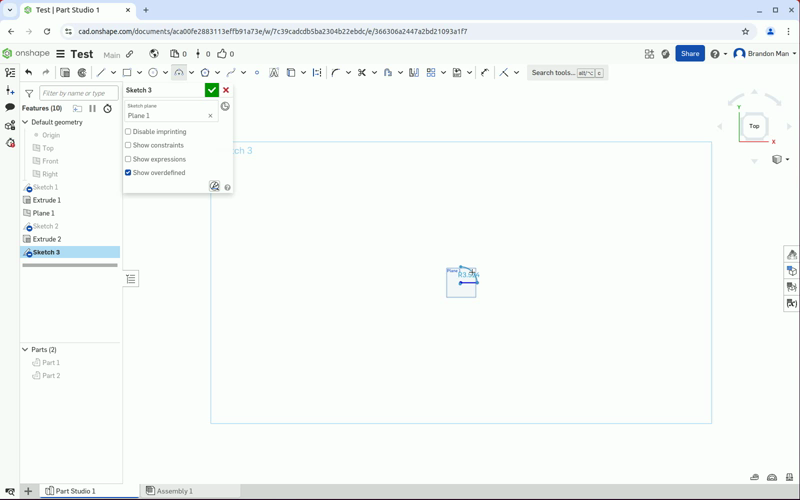
key(esc)
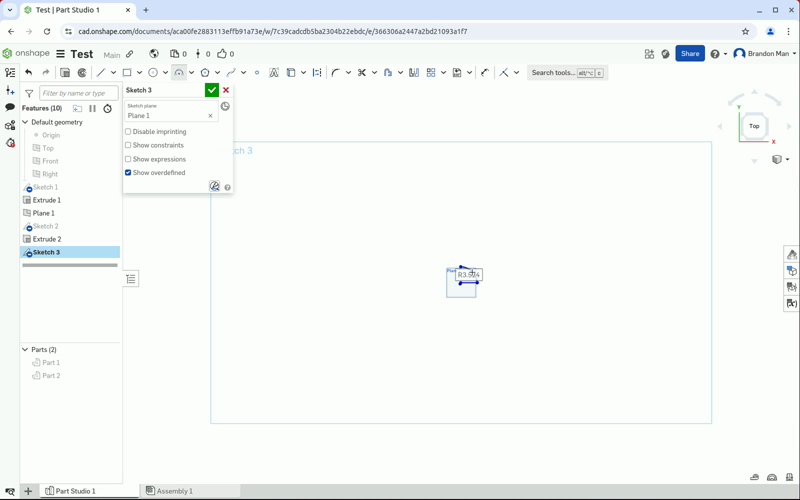
key(l)
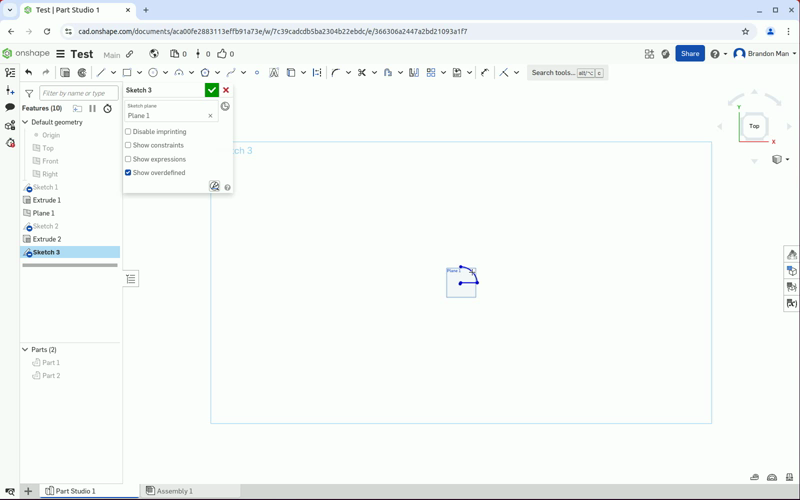
mouse_move(460, 266)
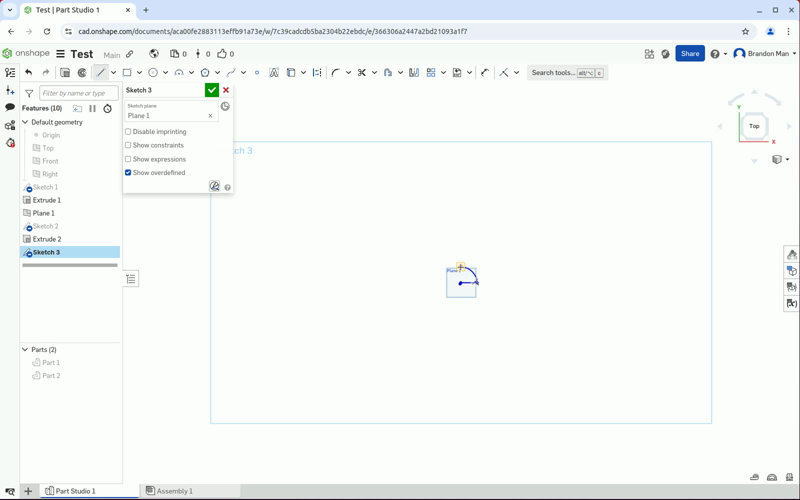
click(460, 266)
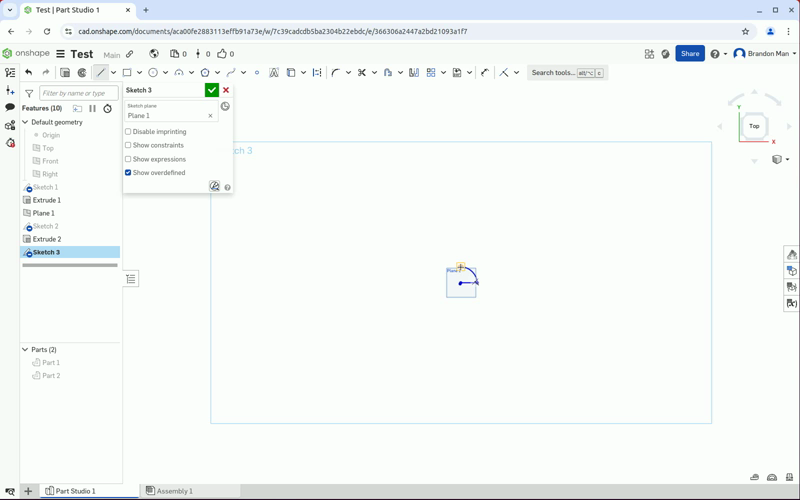
mouse_move(490, 266)
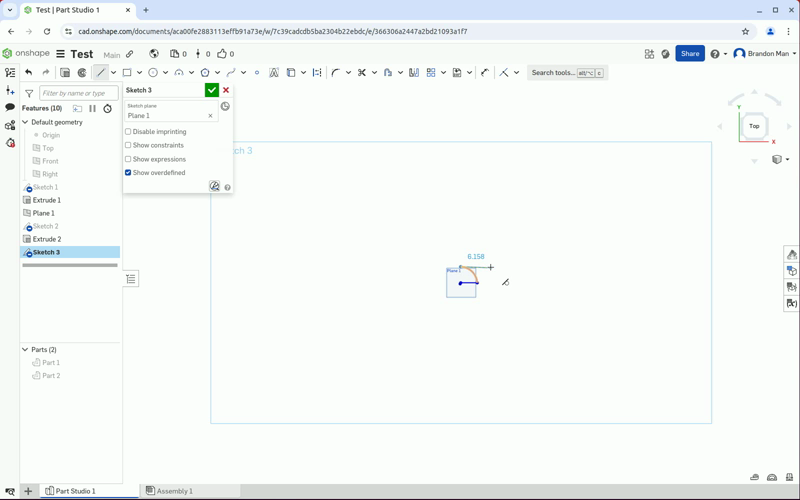
key_down(shift)
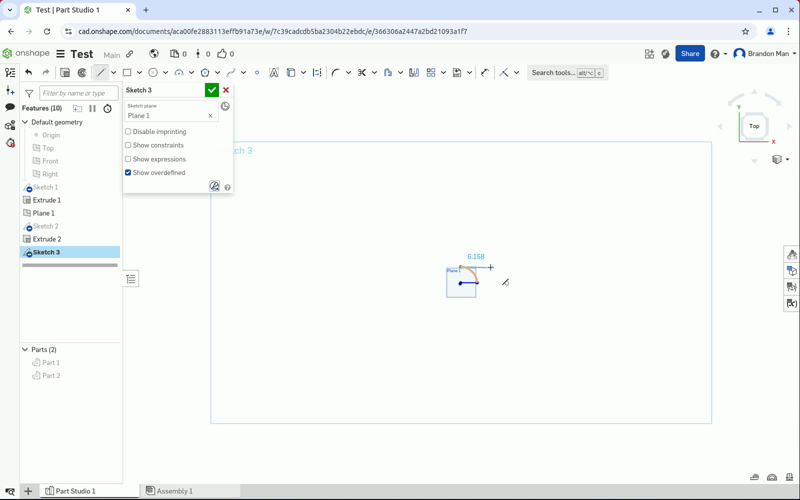
mouse_move(460, 282)
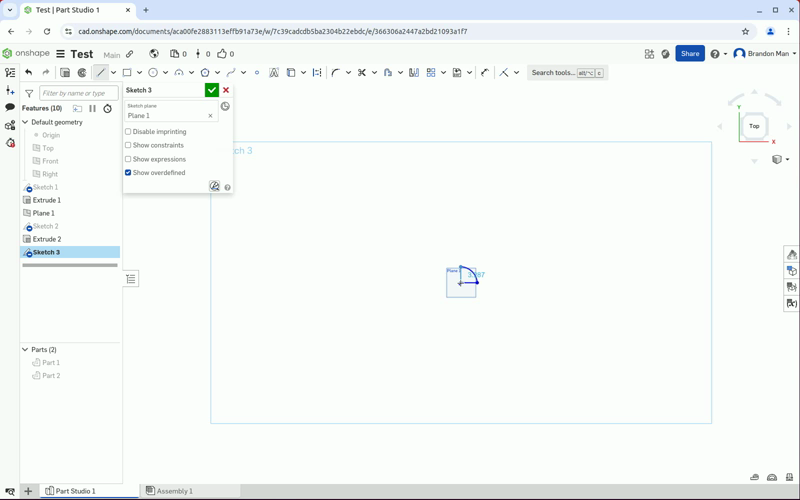
key_up(shift)
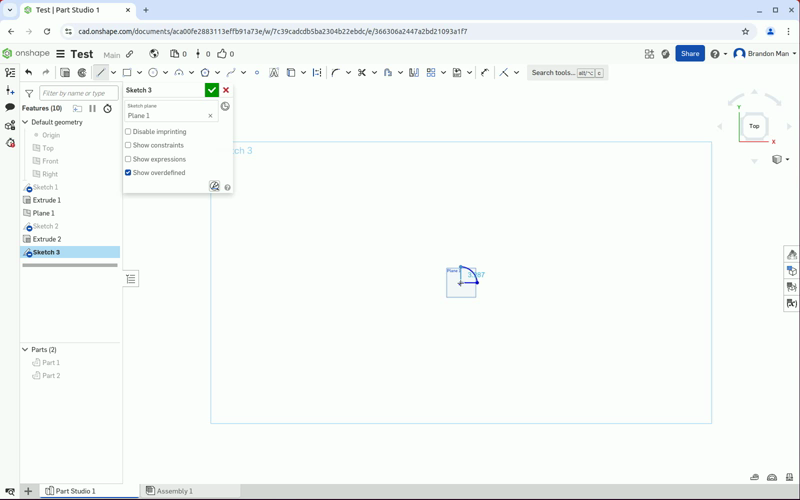
click(460, 282)
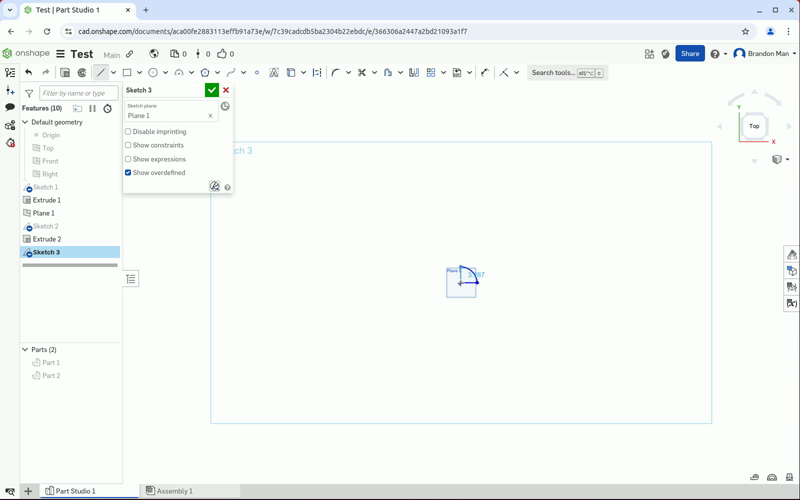
key(esc)
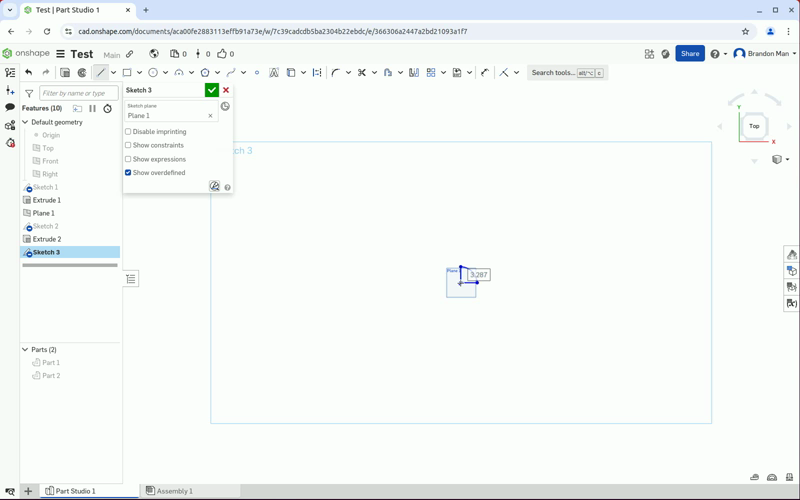
mouse_move(473, 282)
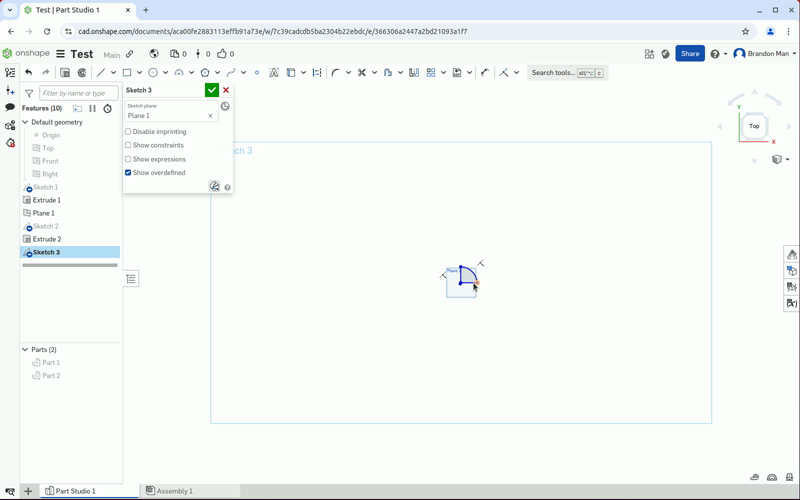
scroll(6)
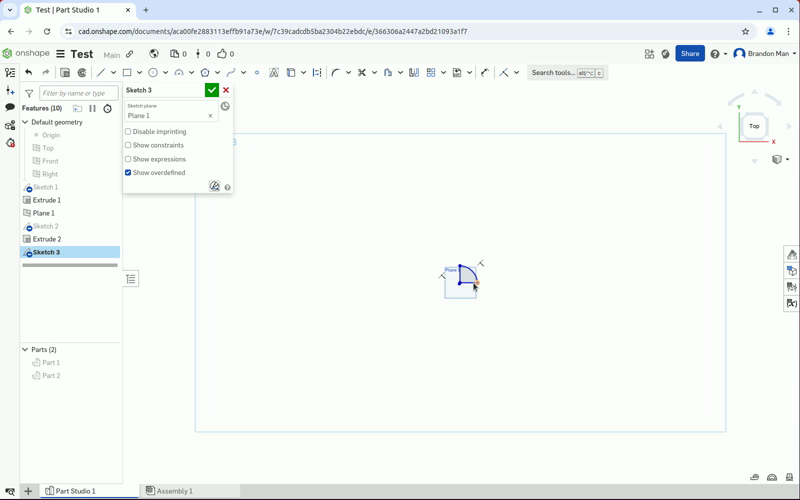
scroll(6)
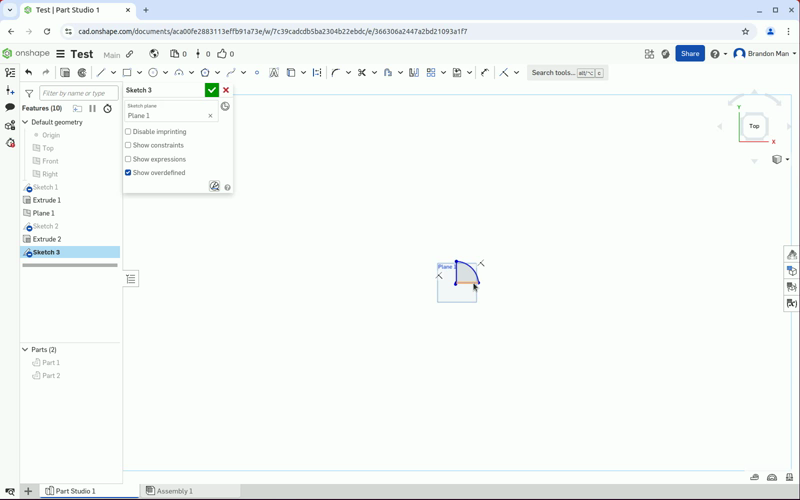
scroll(6)
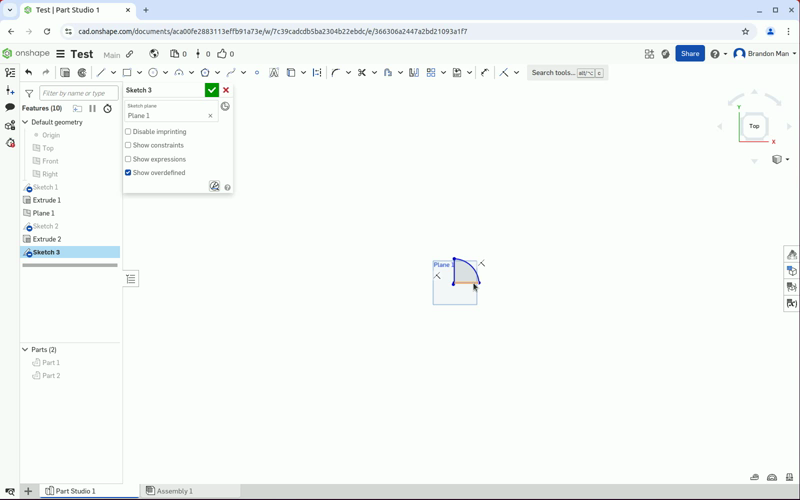
scroll(6)
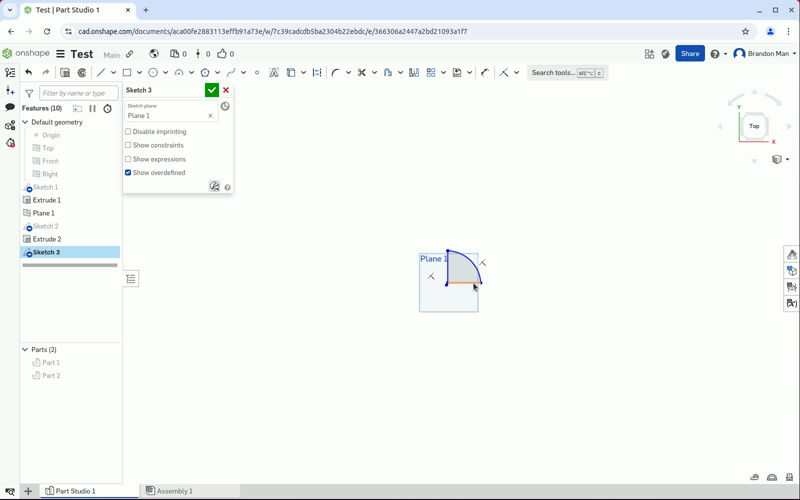
scroll(6)
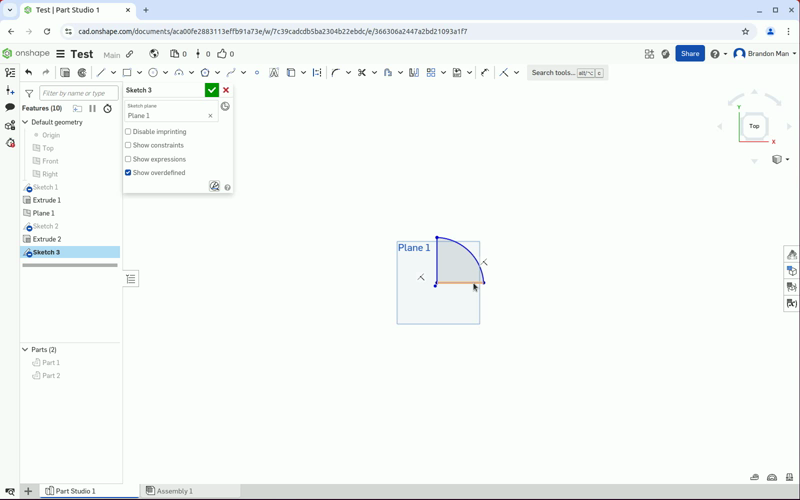
scroll(6)
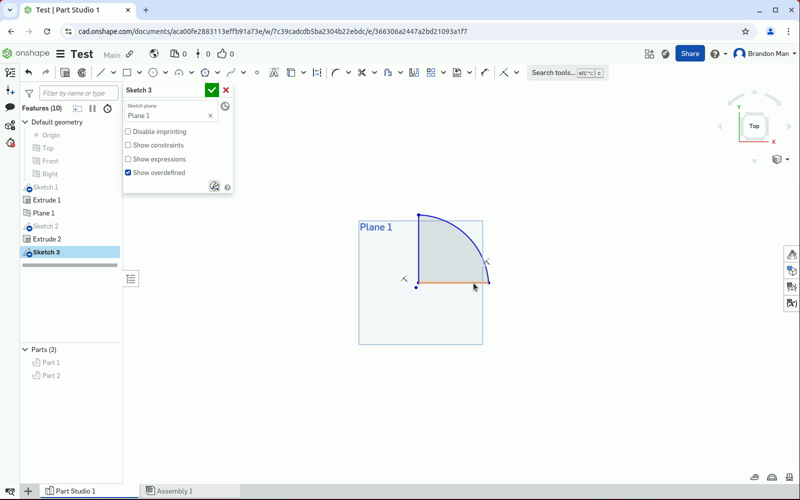
scroll(6)
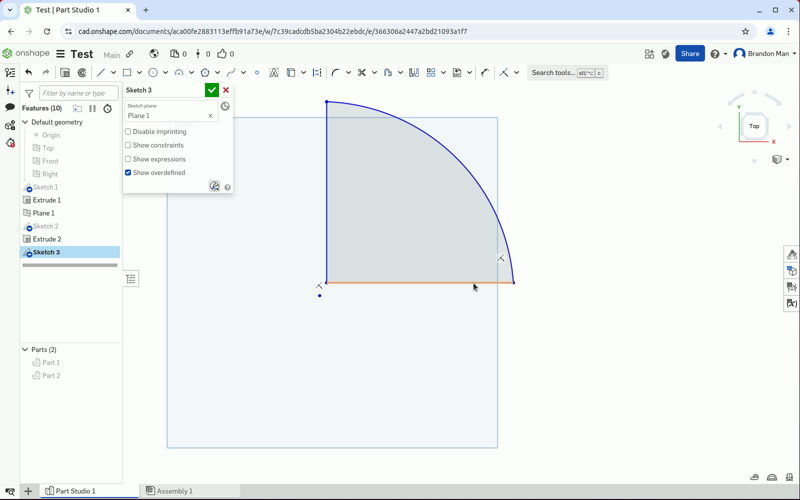
click(473, 282)
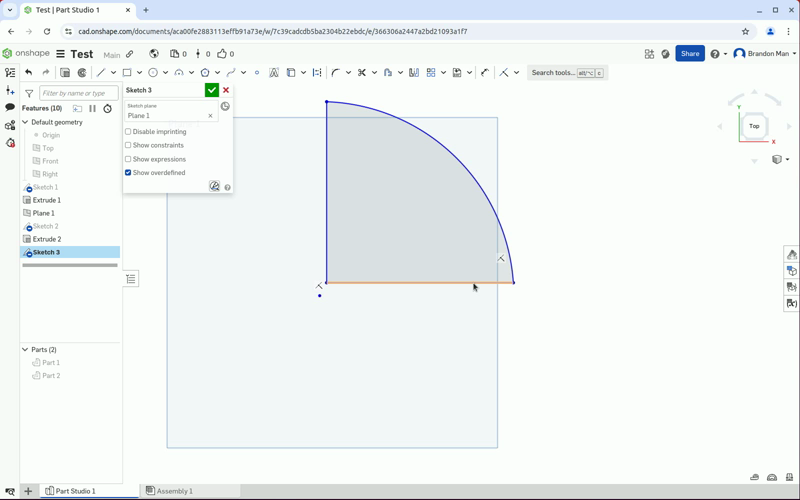
scroll(-6)
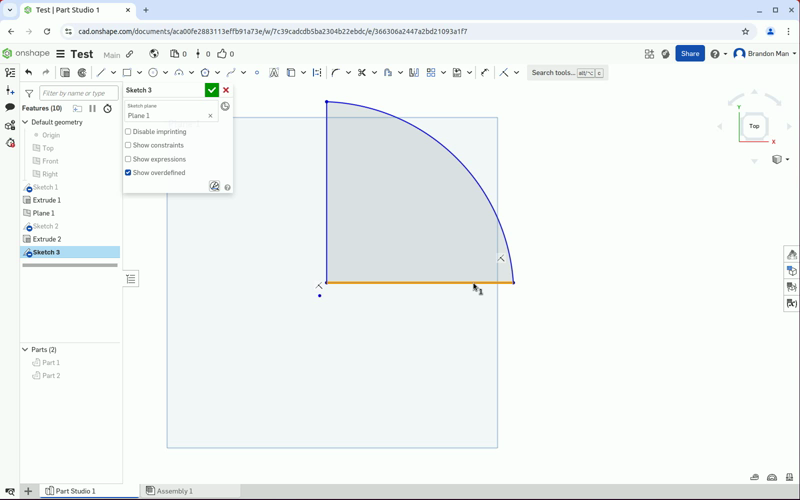
scroll(-6)
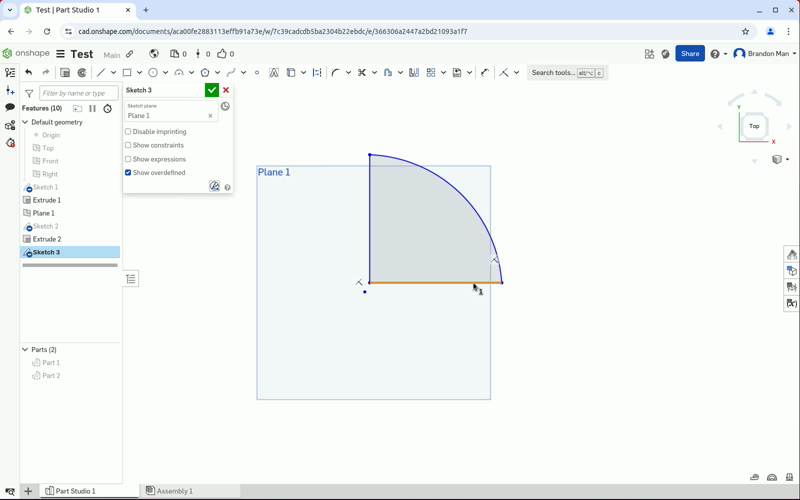
scroll(-6)
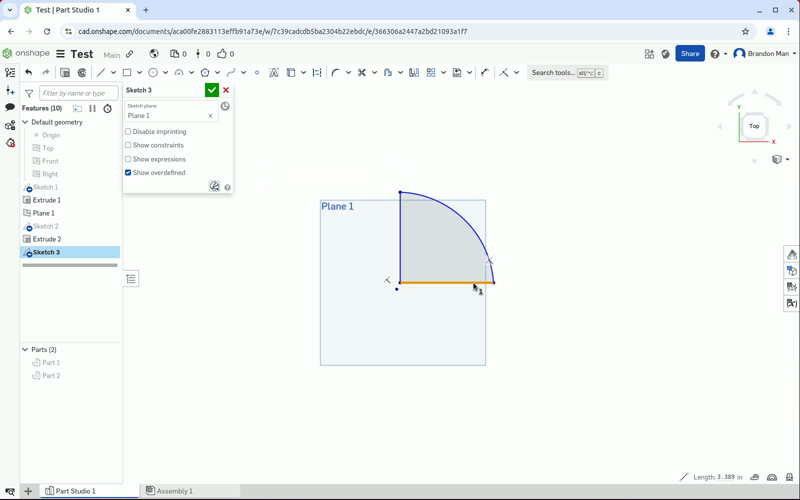
scroll(-6)
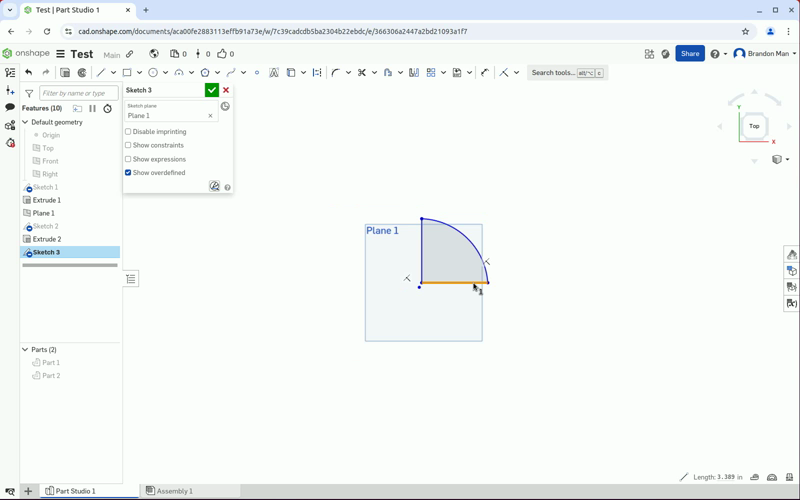
scroll(-6)
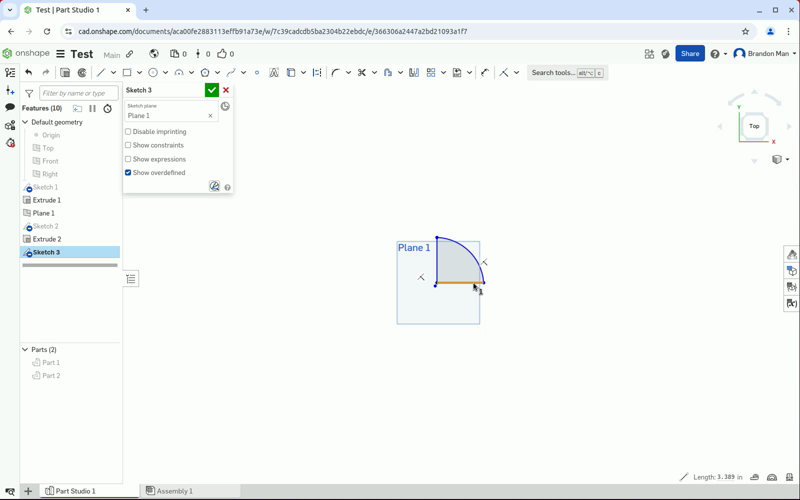
scroll(-6)
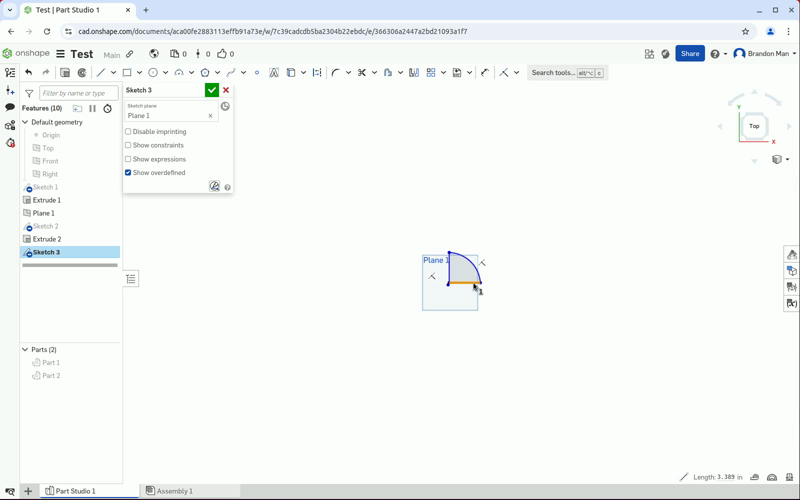
scroll(-6)
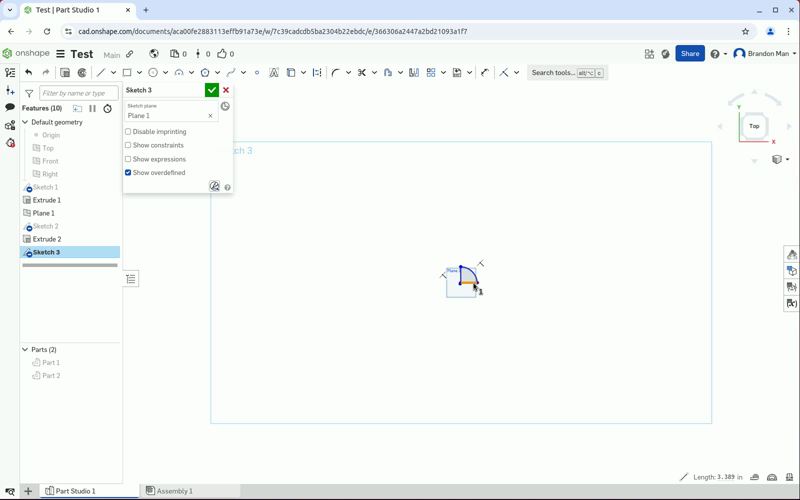
mouse_move(73, 352)
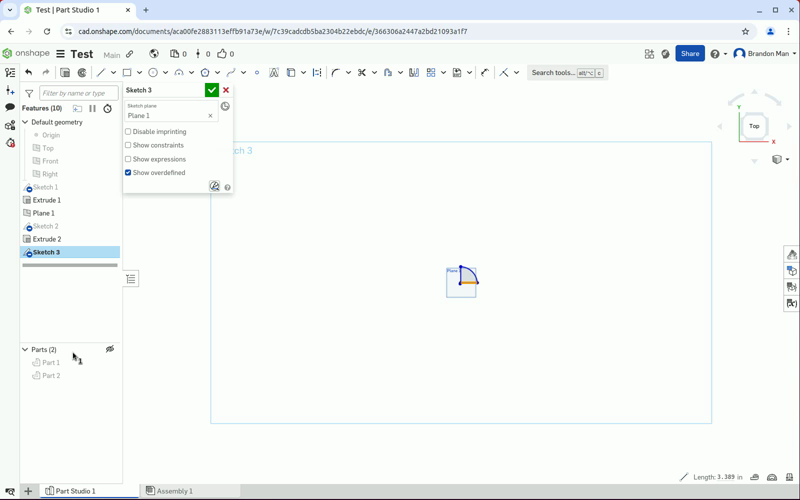
key(shift+y)
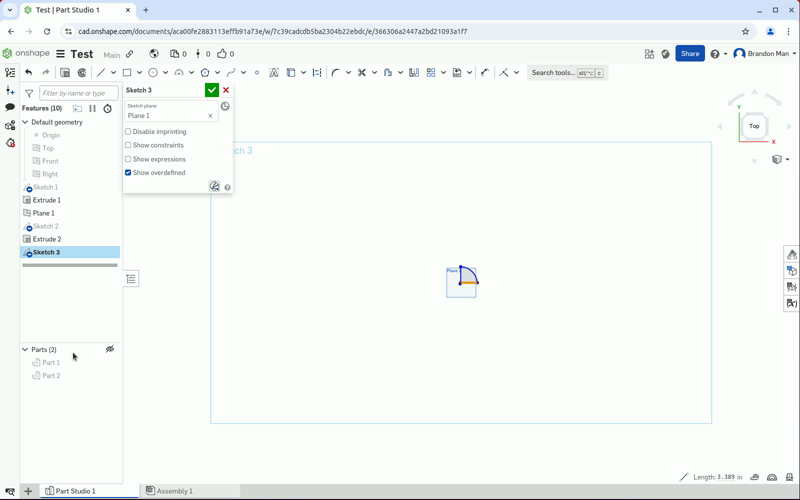
key(shift+e)
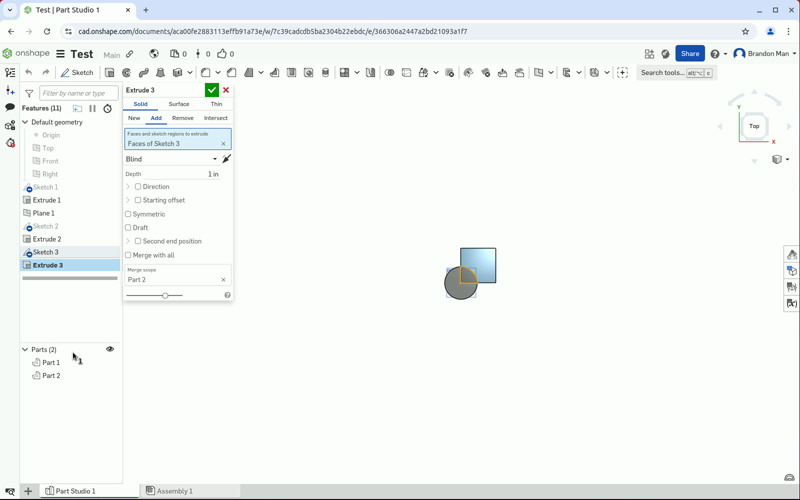
mouse_move(143, 106)
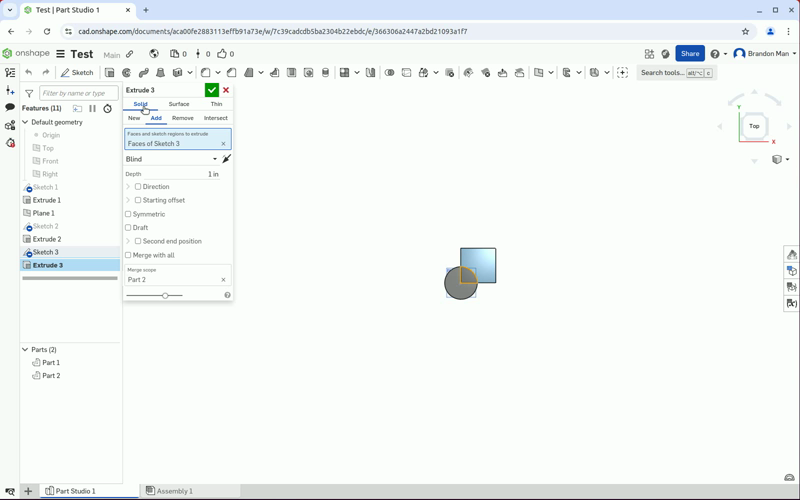
click(143, 106)
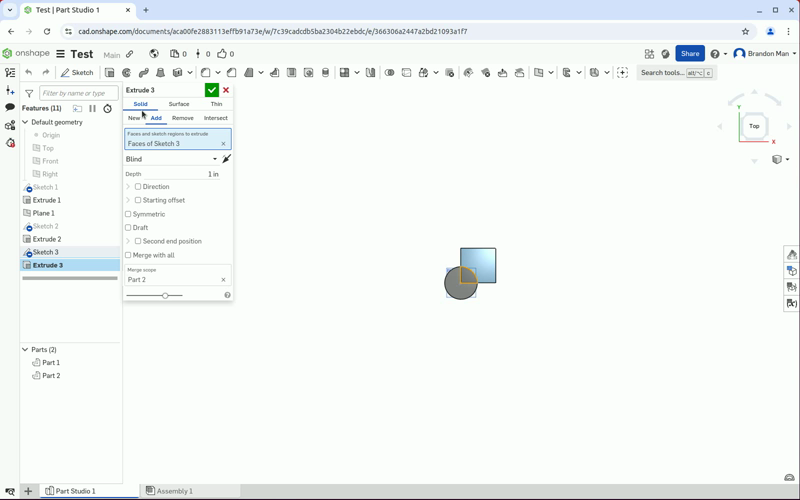
mouse_move(137, 120)
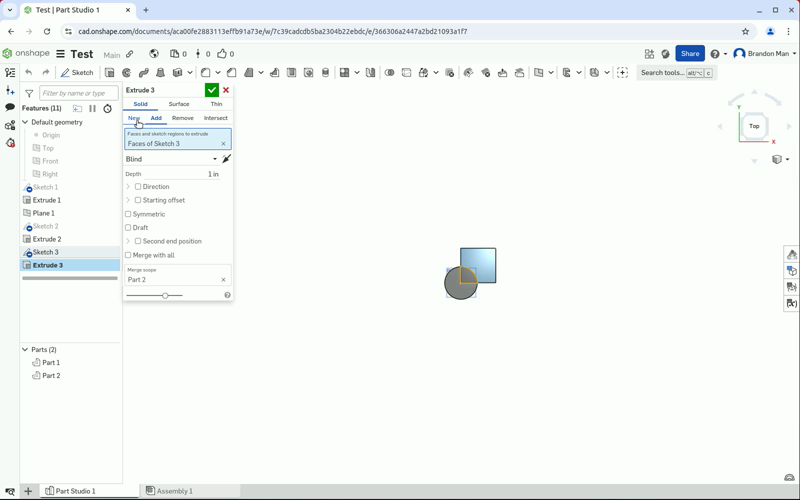
click(137, 120)
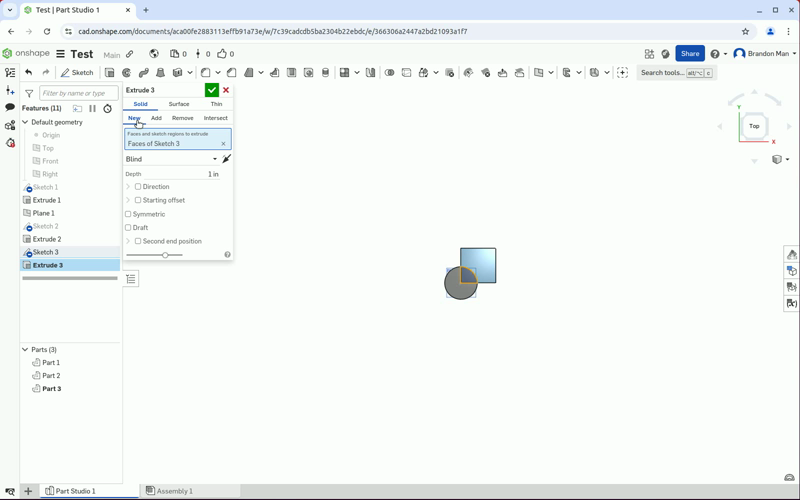
key(tab, 4)
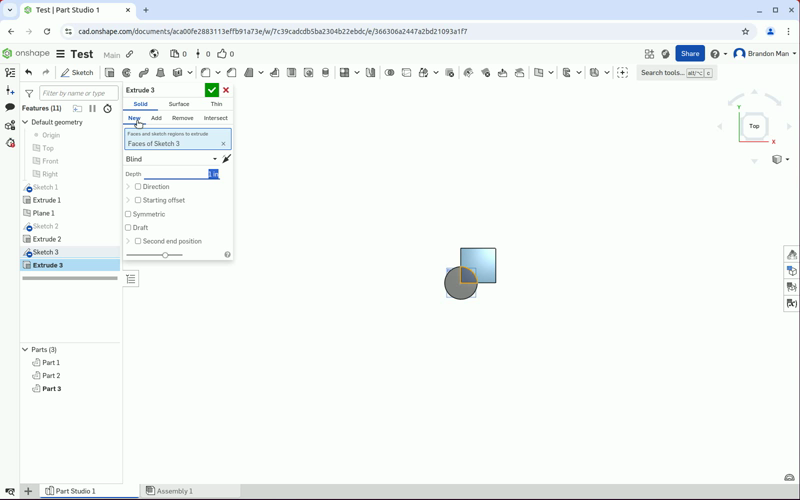
text(6.499)
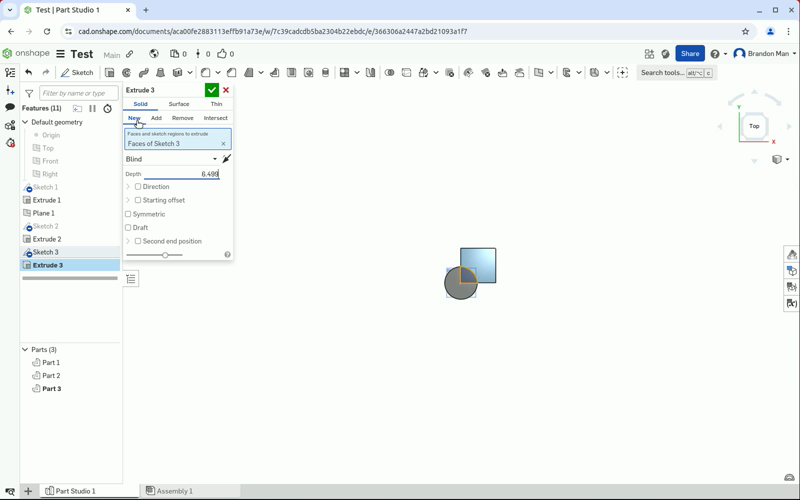
key(enter)
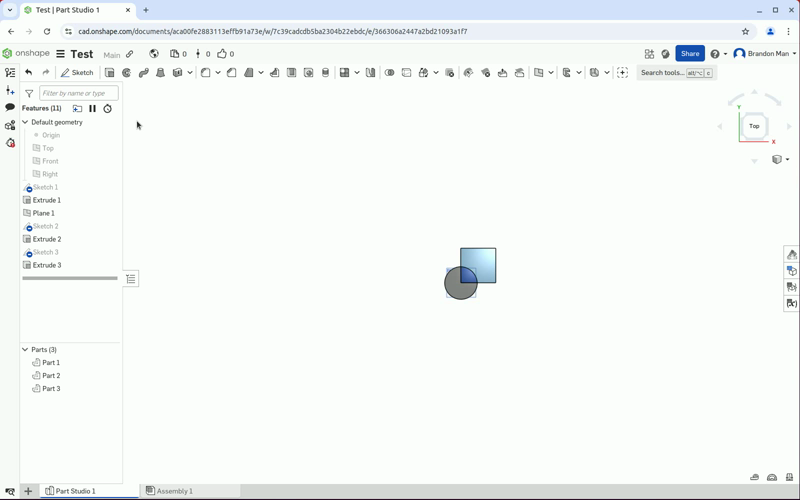
key(shift+h)
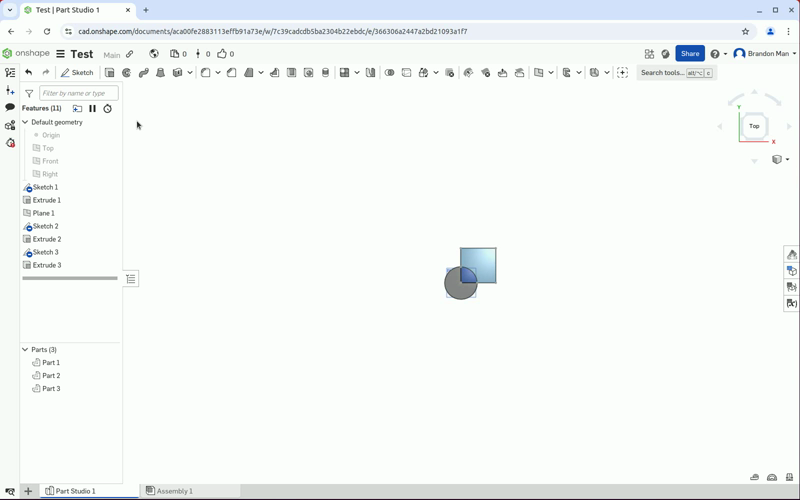
key(shift+h)
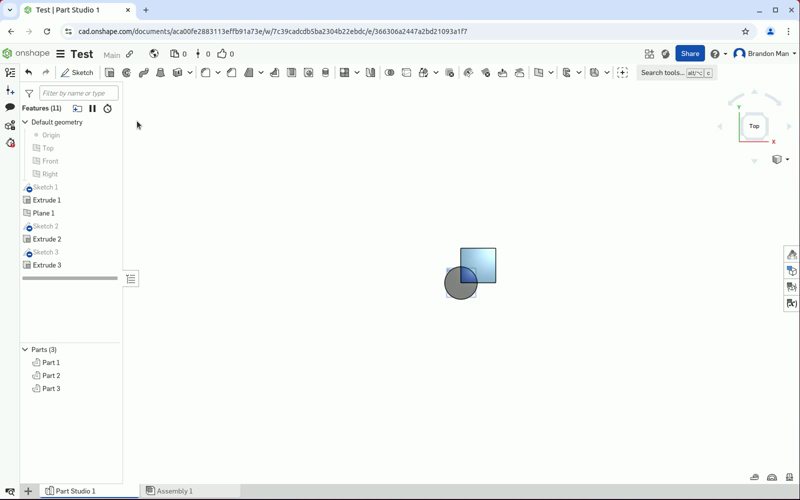
mouse_move(73, 189)
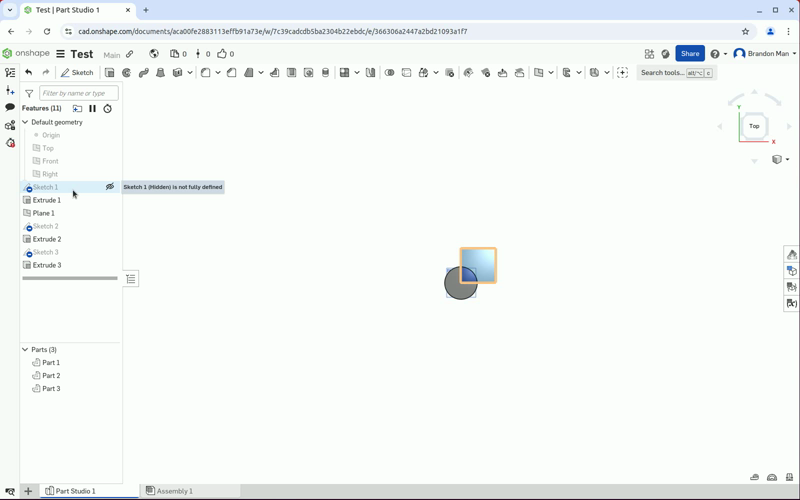
click(73, 189)
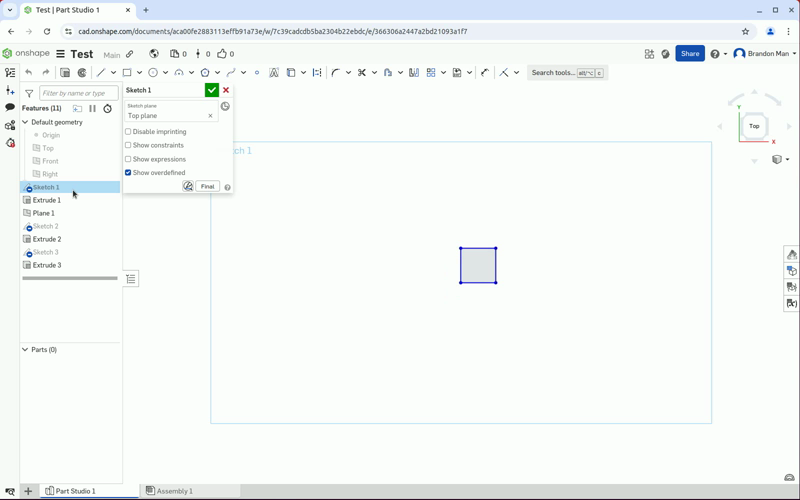
mouse_move(229, 92)
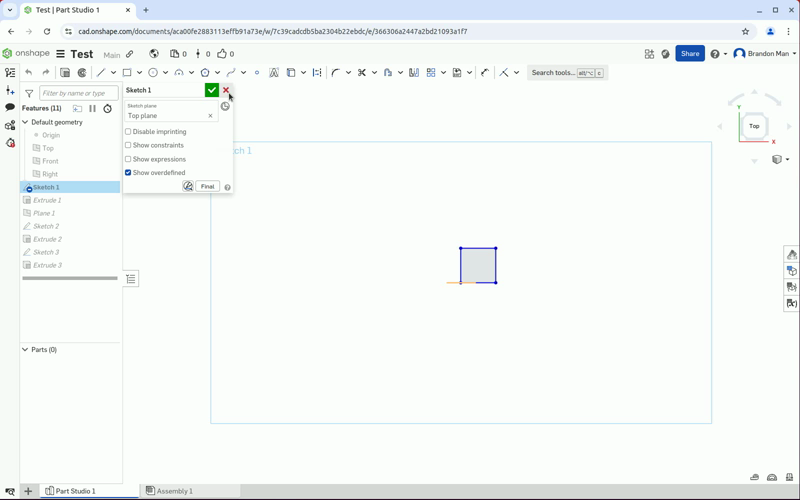
click(229, 92)
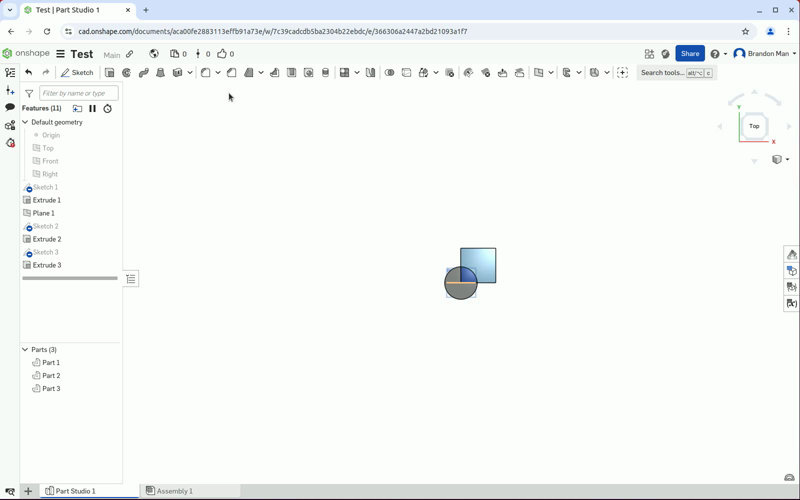
mouse_move(541, 75)
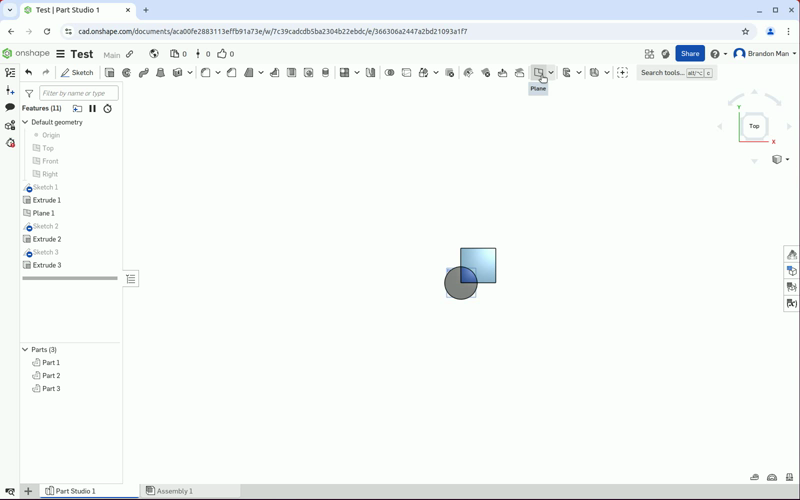
click(541, 75)
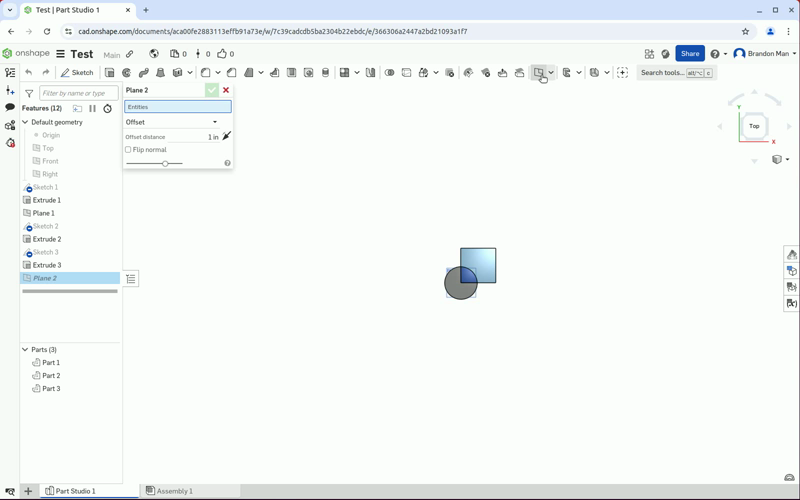
mouse_move(73, 150)
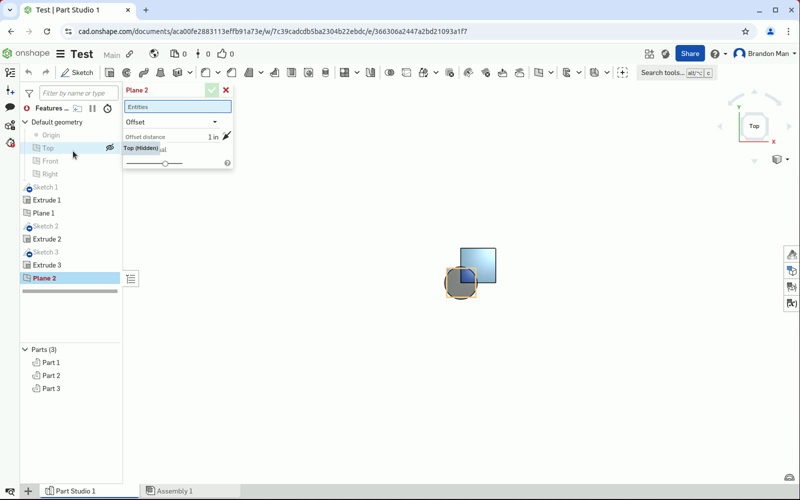
click(73, 150)
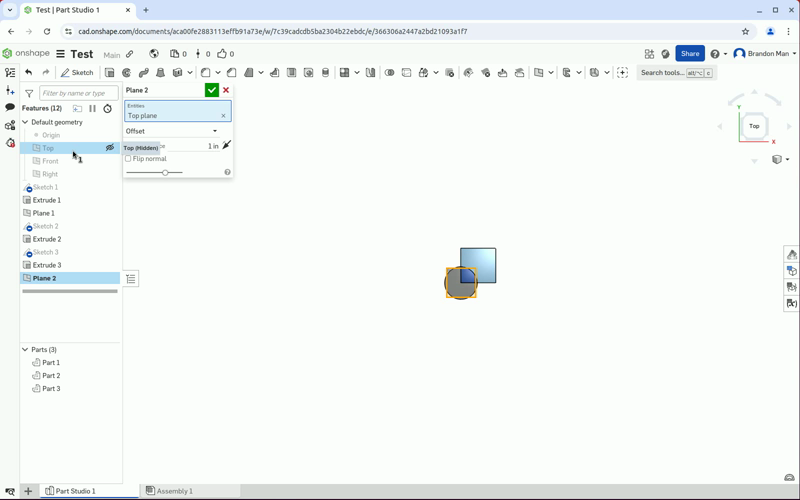
key(tab, 2)
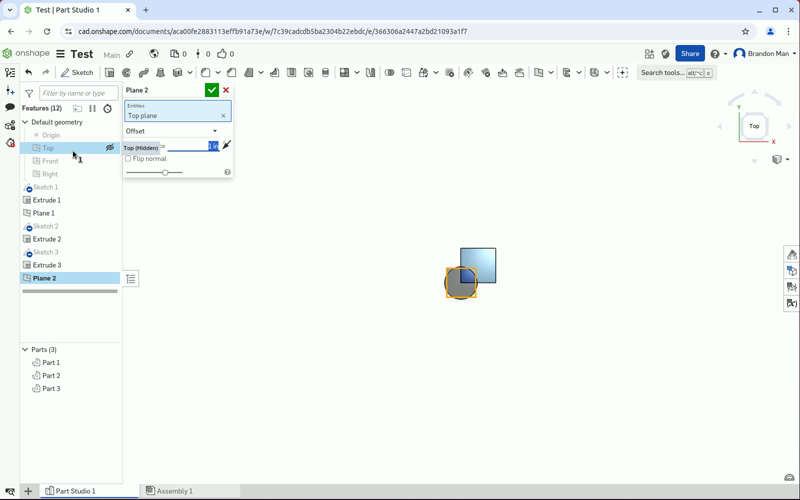
text(12.756)
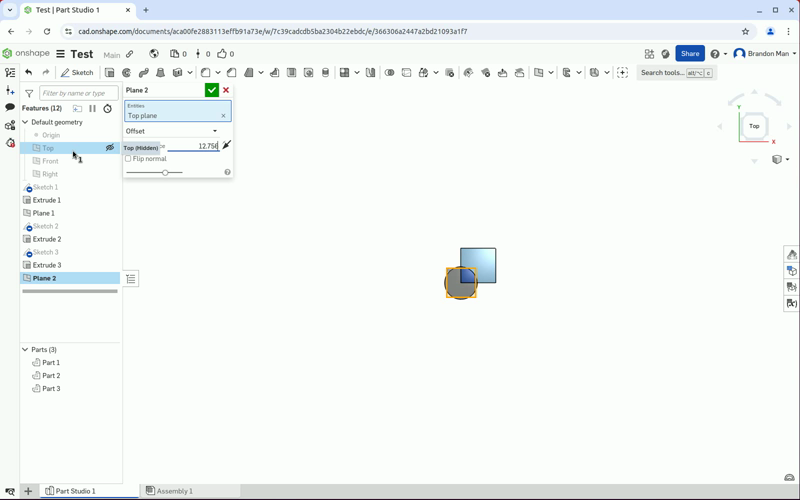
key(enter, 2)
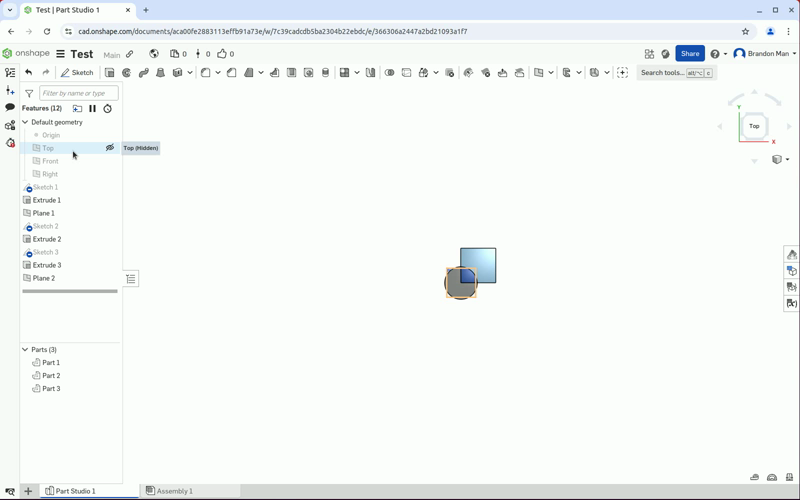
key(shift+s)
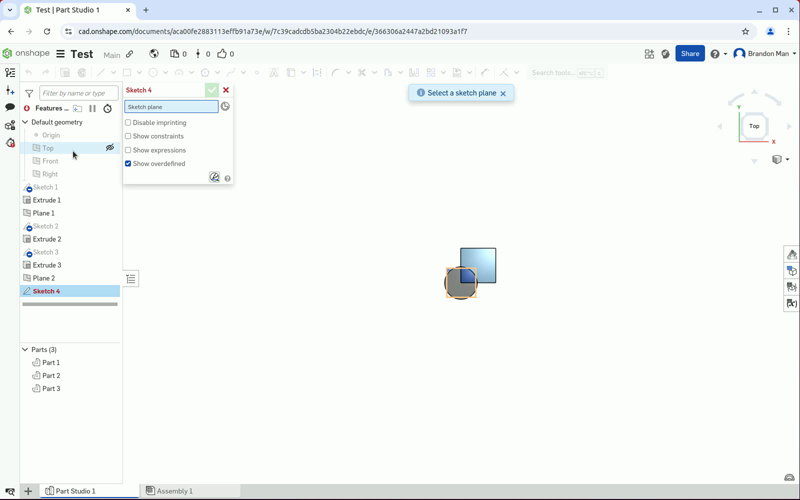
mouse_move(73, 280)
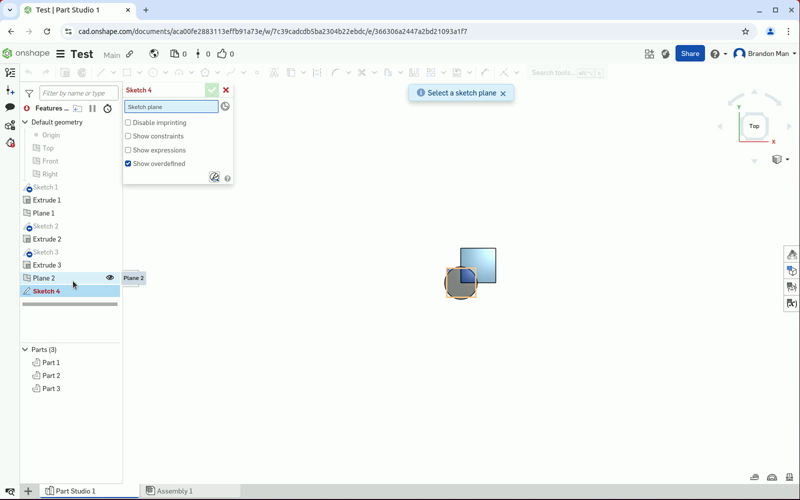
click(73, 280)
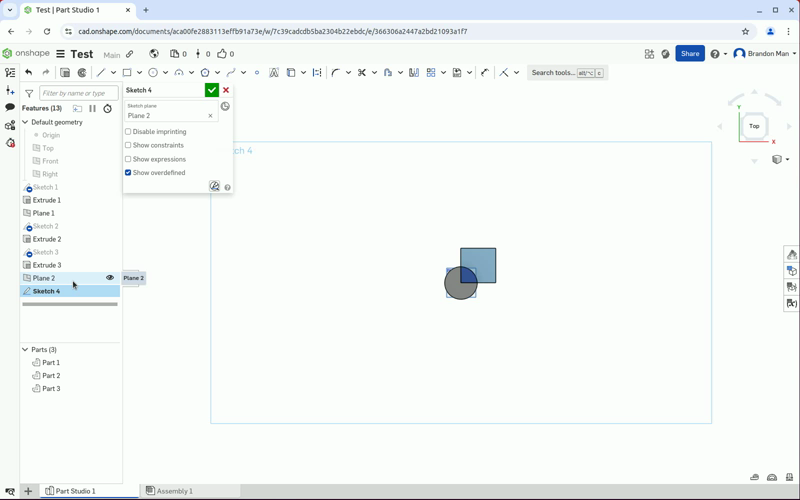
mouse_move(73, 352)
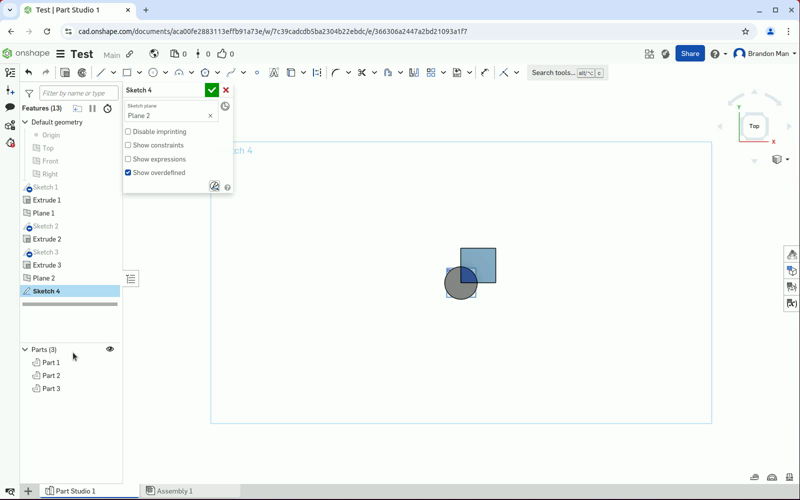
key(y)
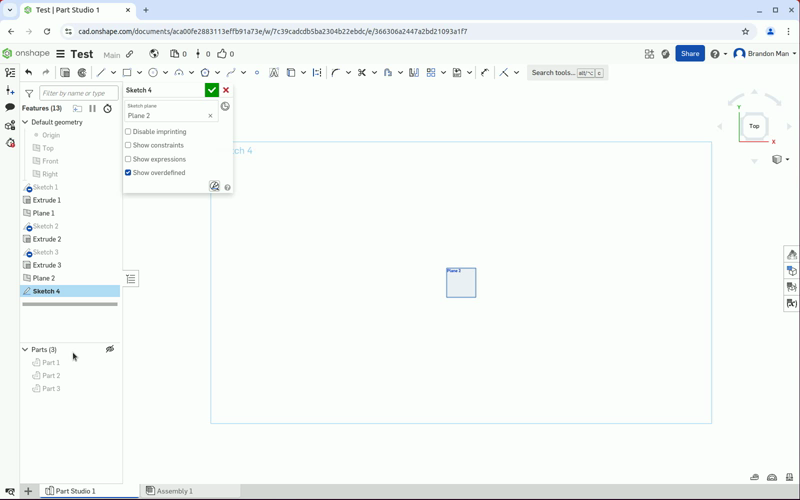
key(l)
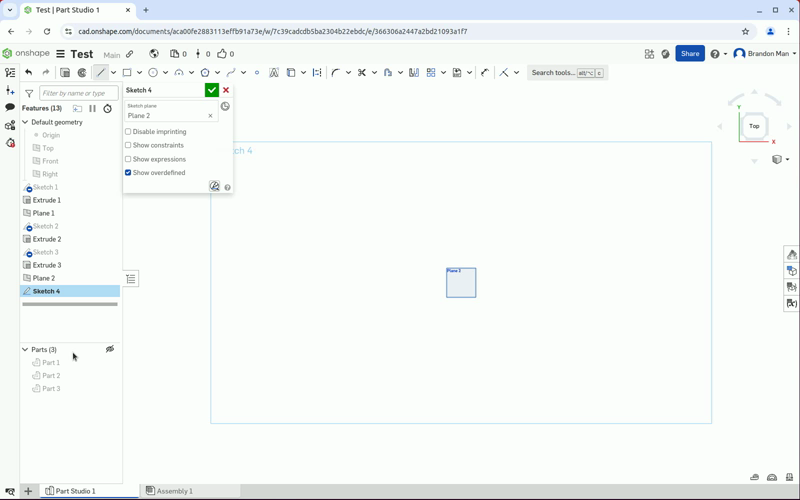
key_down(shift)
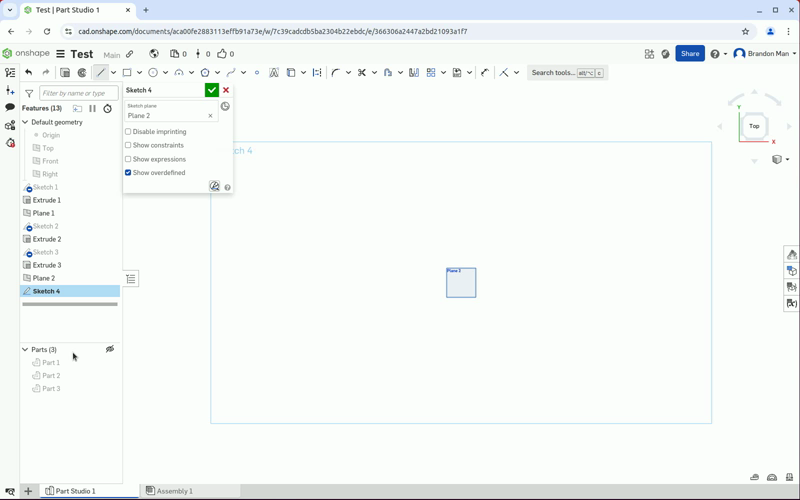
mouse_move(456, 282)
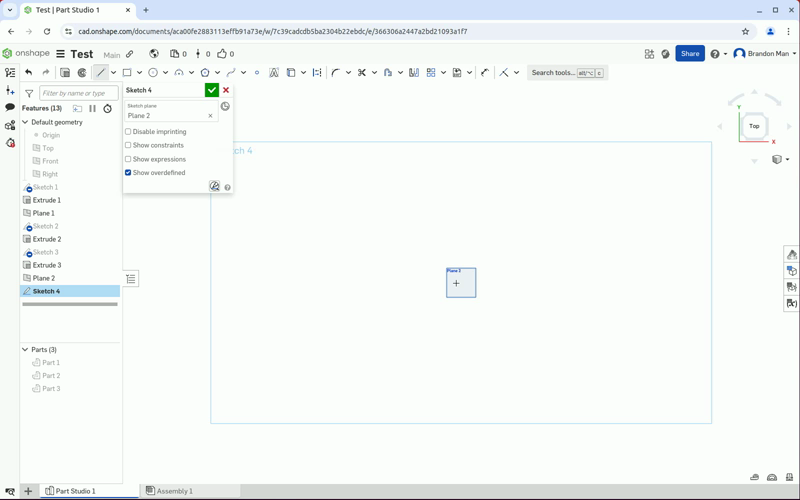
click(456, 282)
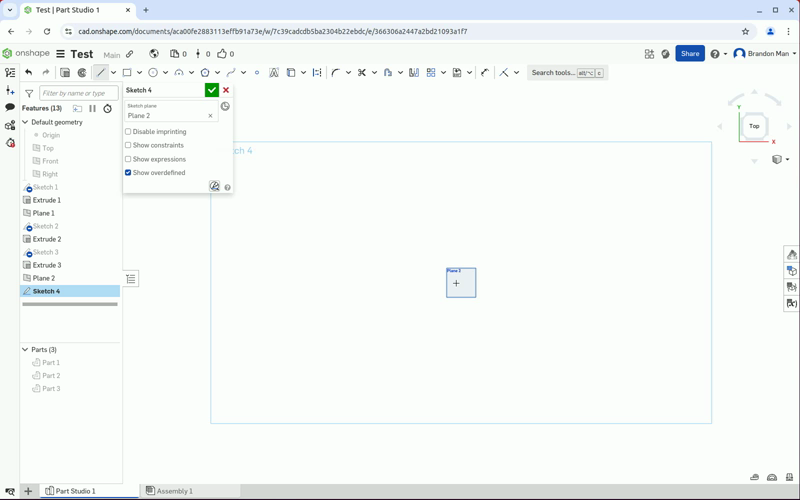
key_up(shift)
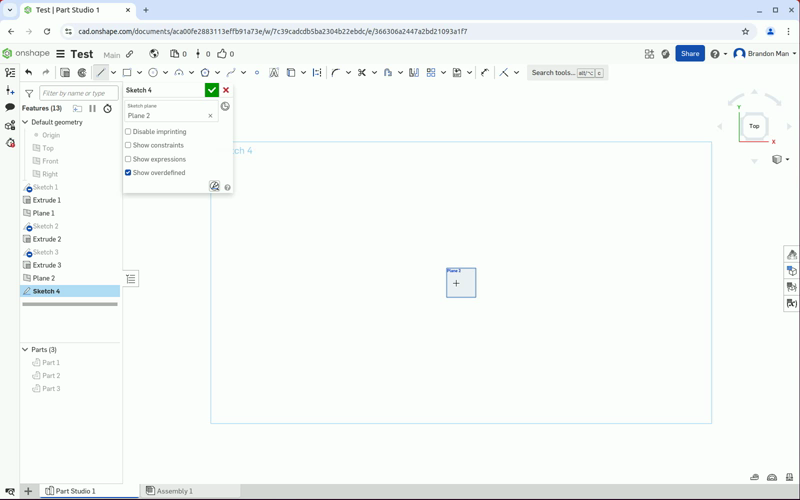
key_down(shift)
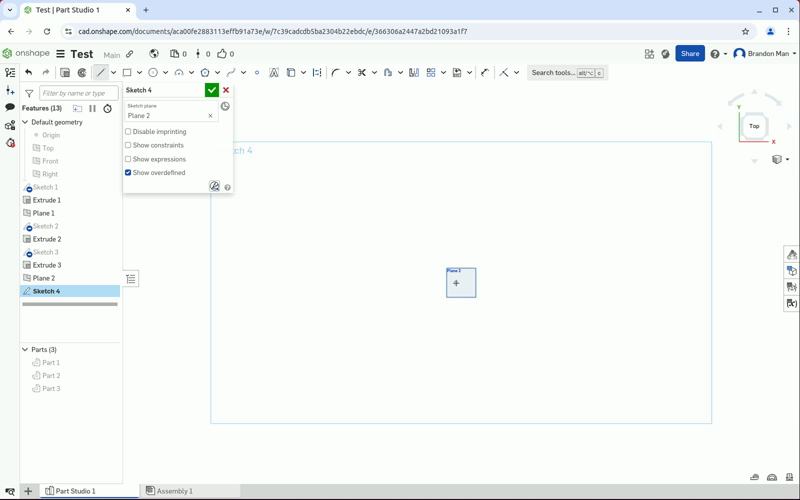
mouse_move(486, 282)
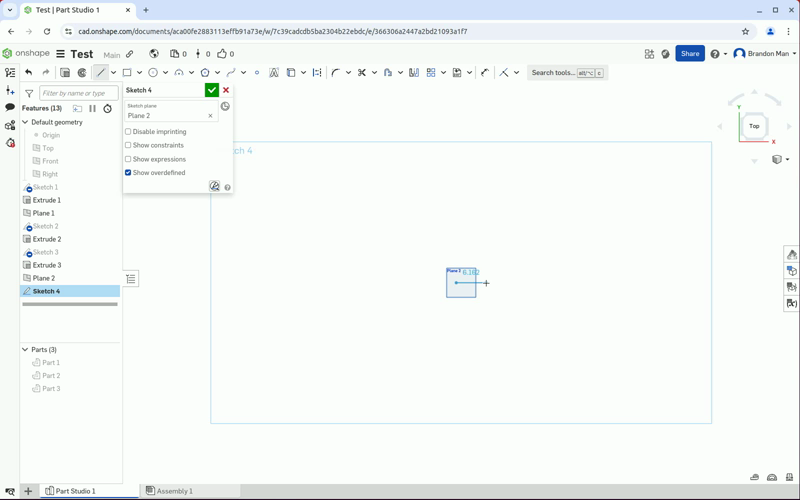
mouse_move(461, 282)
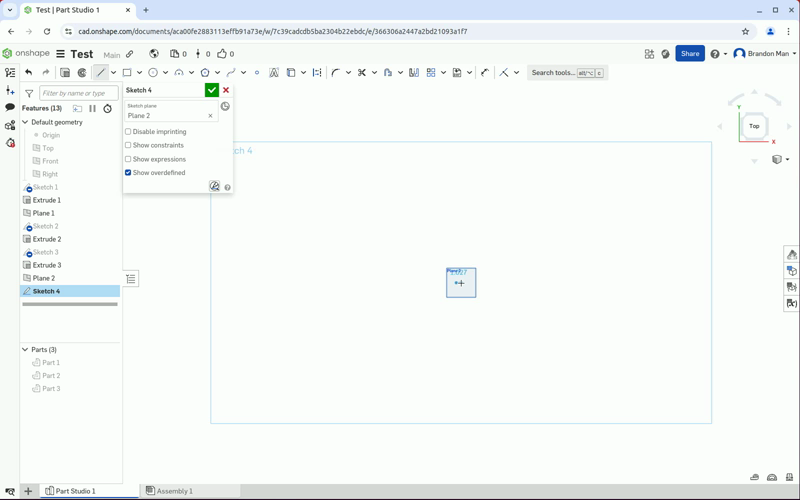
scroll(6)
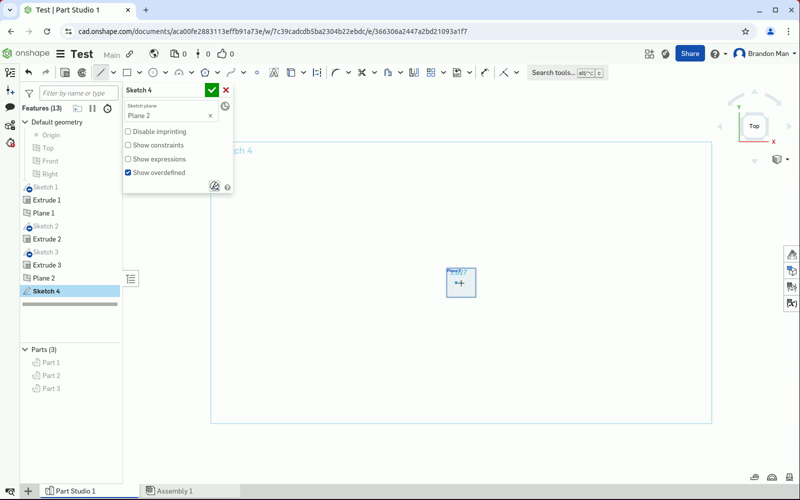
scroll(6)
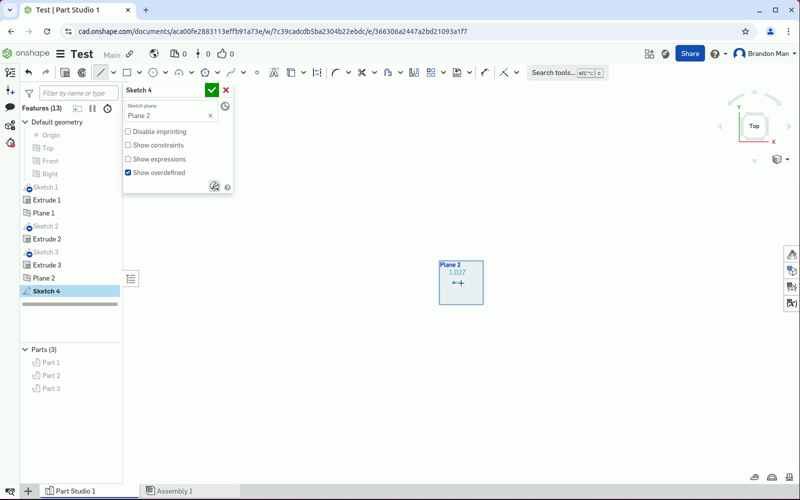
scroll(6)
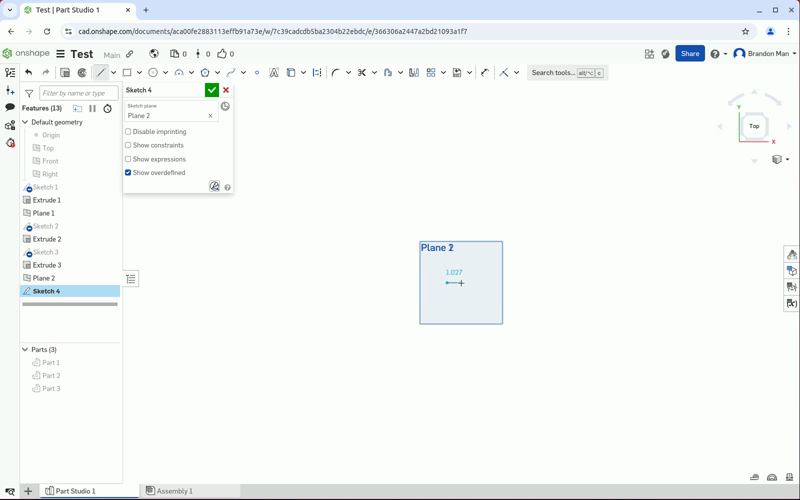
scroll(6)
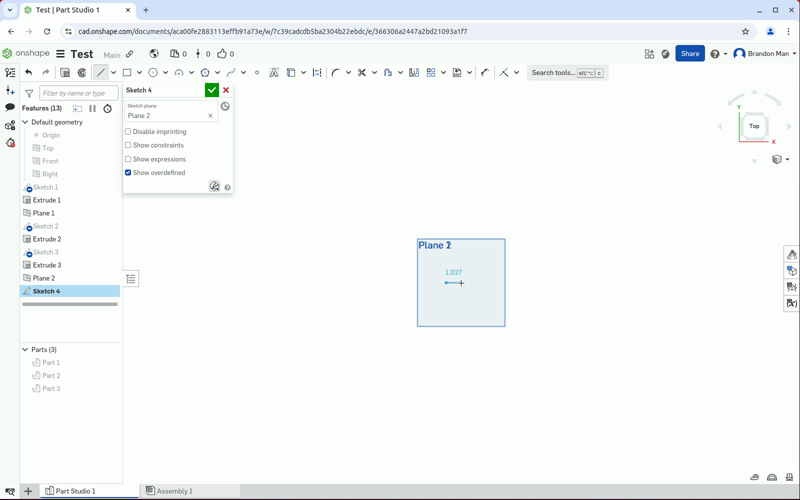
scroll(6)
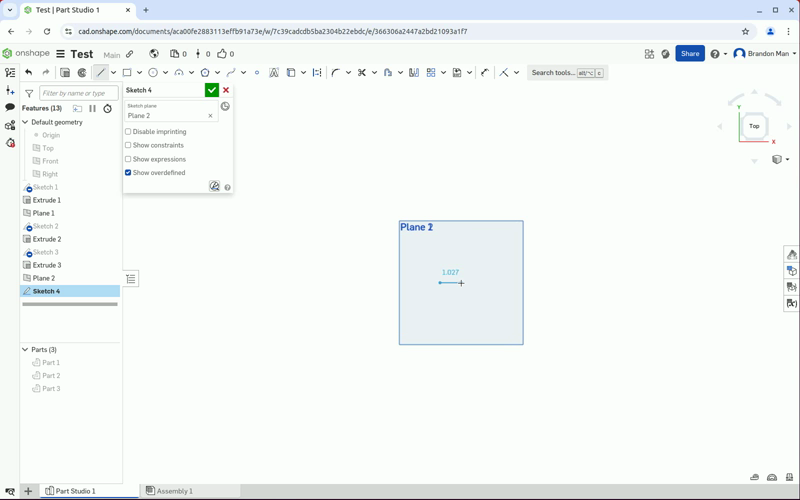
scroll(6)
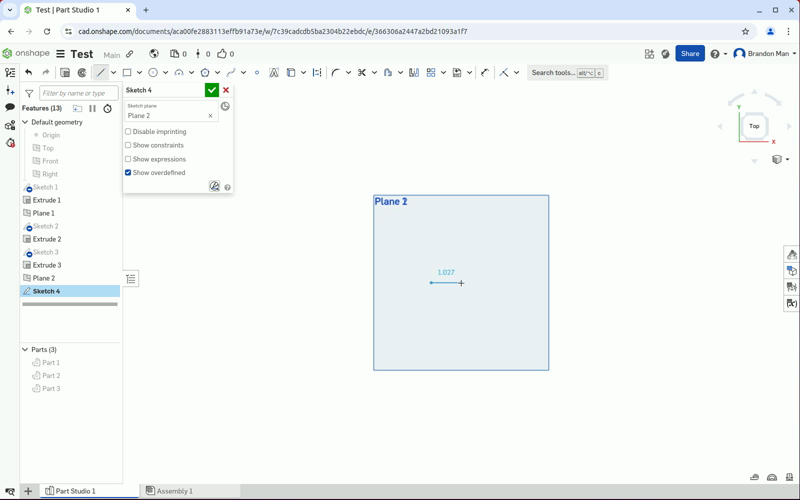
scroll(6)
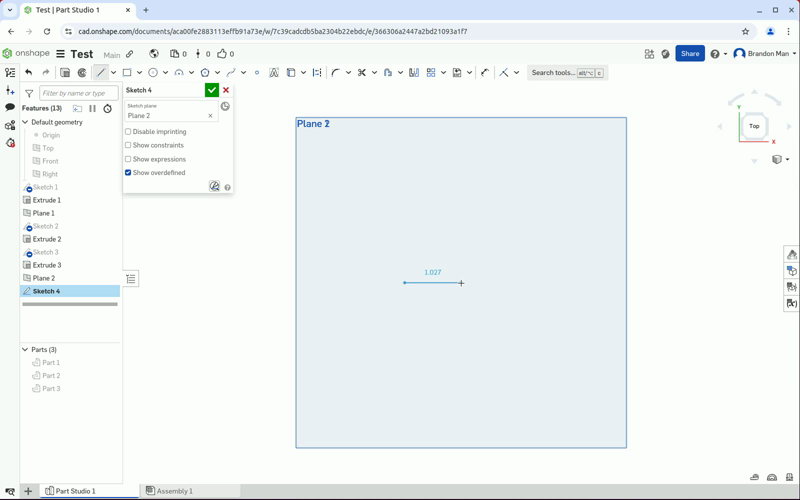
click(461, 282)
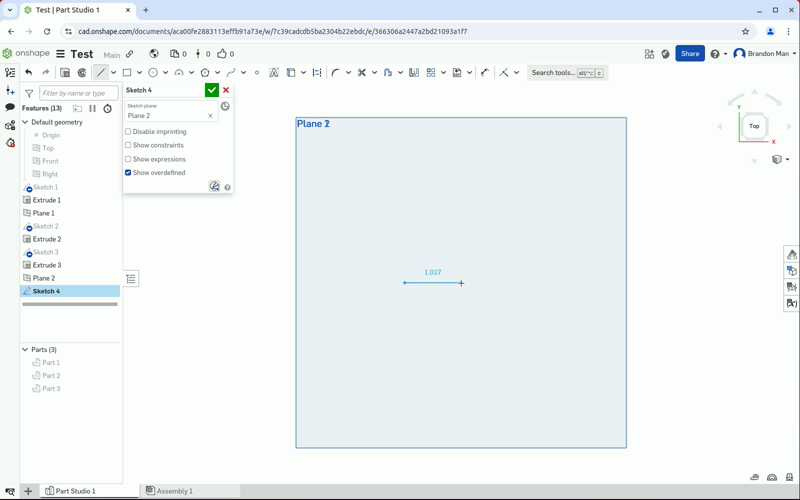
scroll(-6)
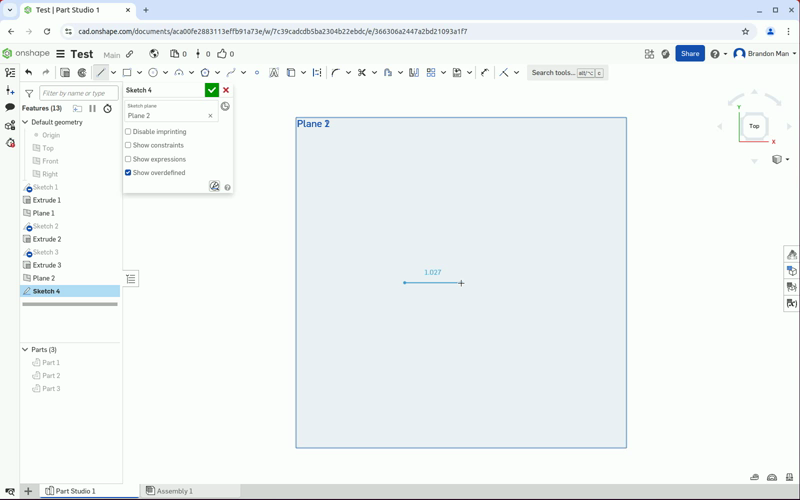
scroll(-6)
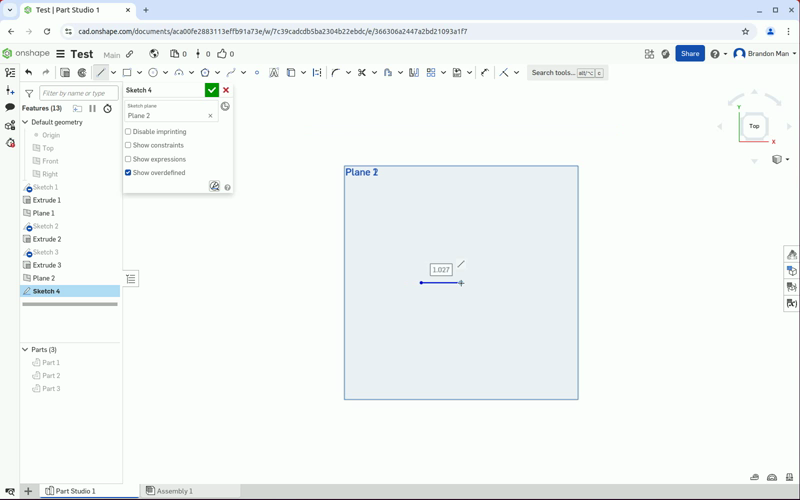
scroll(-6)
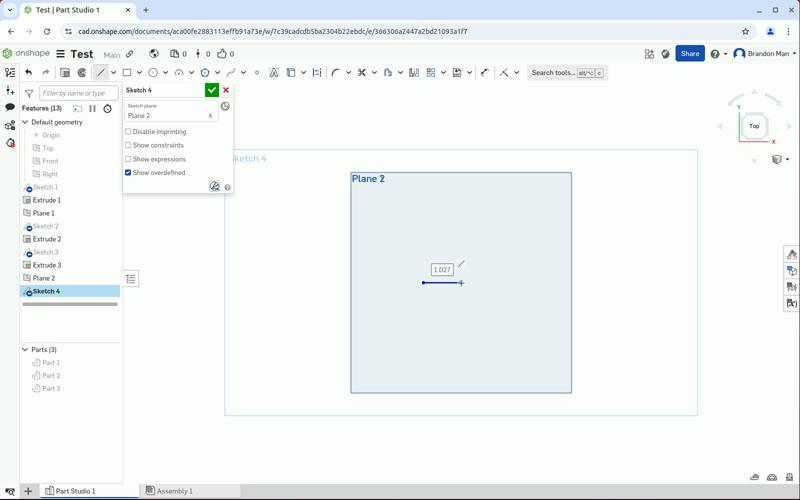
scroll(-6)
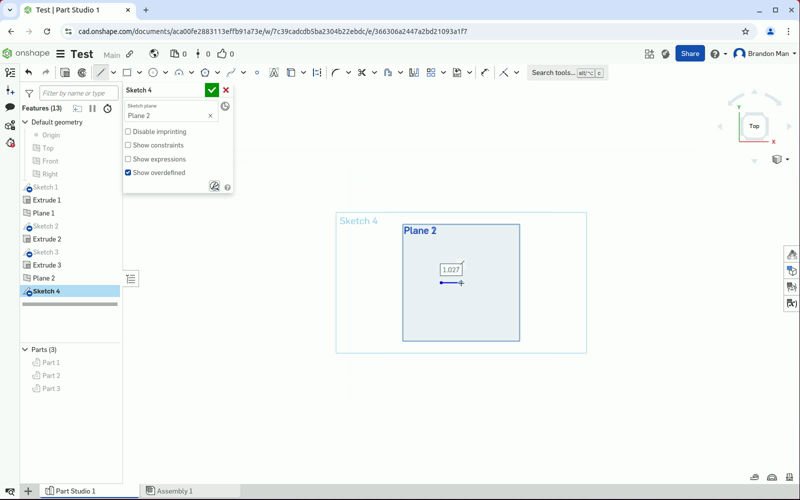
scroll(-6)
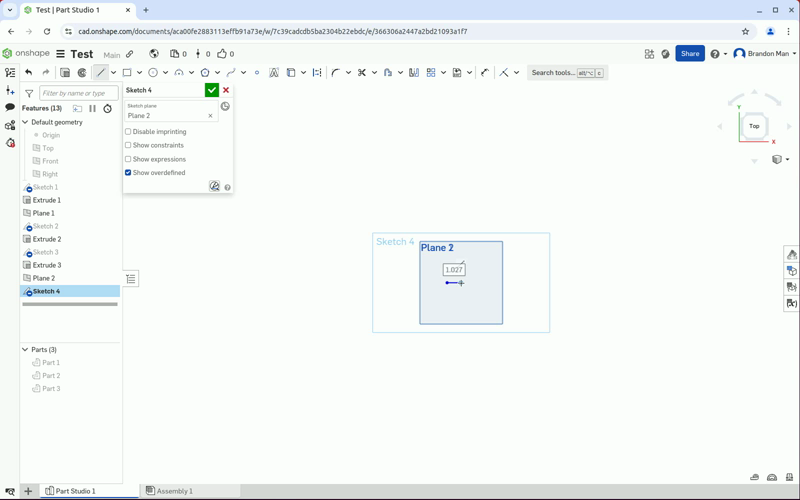
scroll(-6)
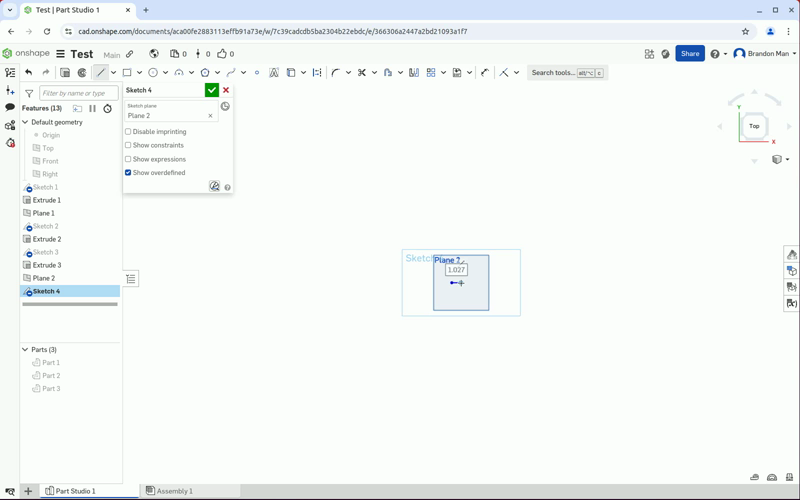
scroll(-6)
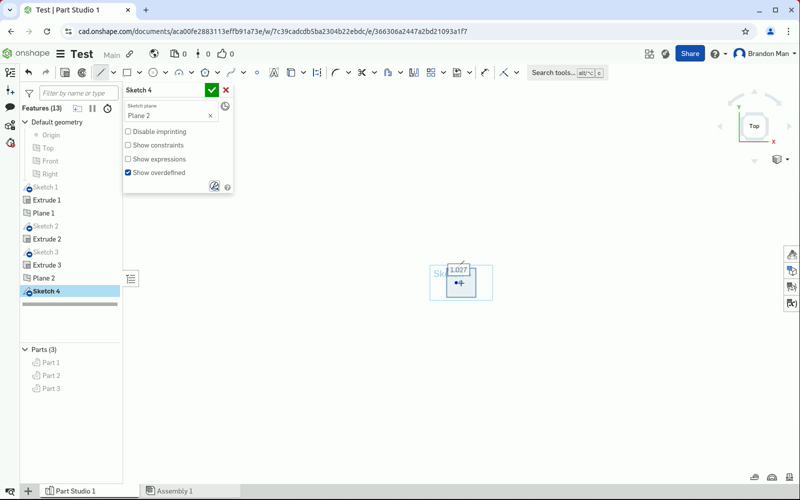
key_up(shift)
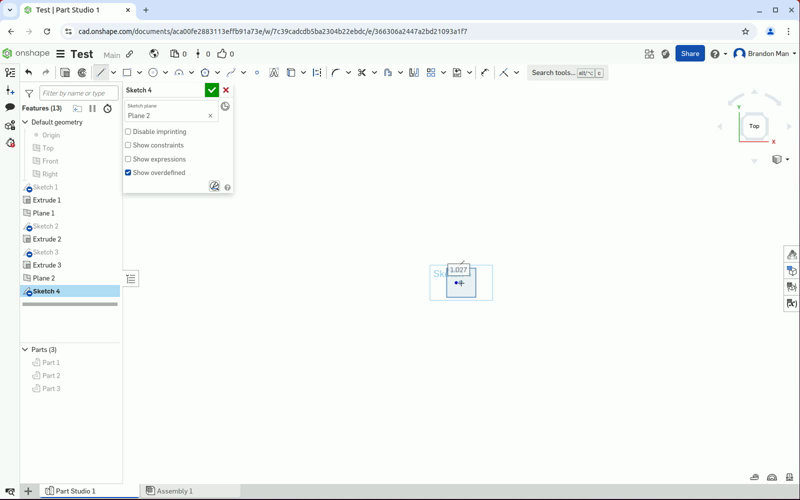
key_down(shift)
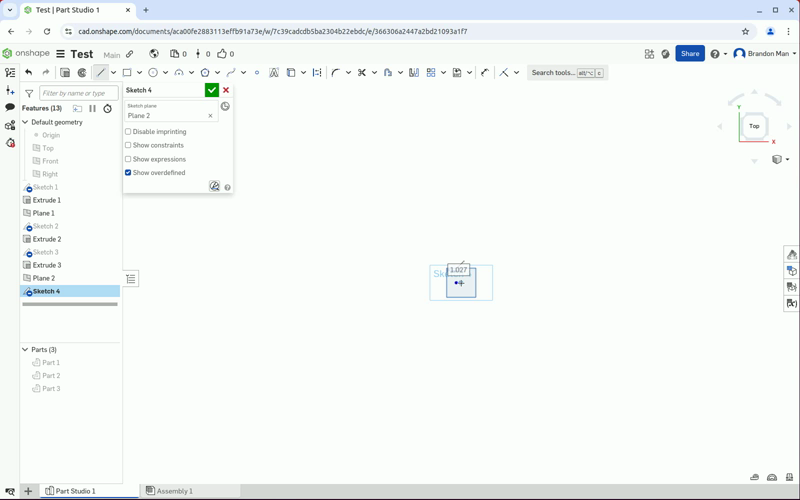
mouse_move(491, 282)
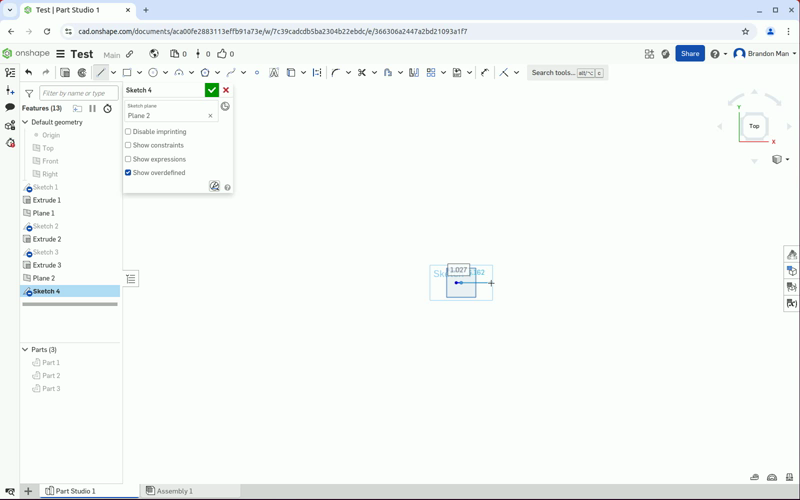
mouse_move(461, 277)
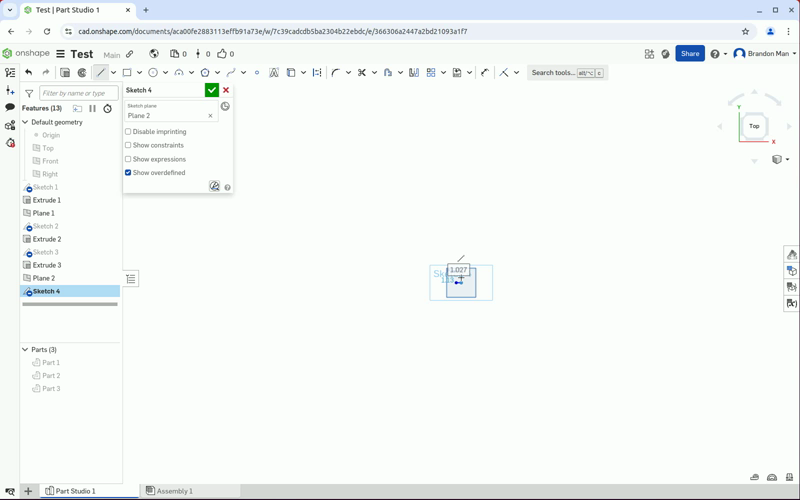
scroll(6)
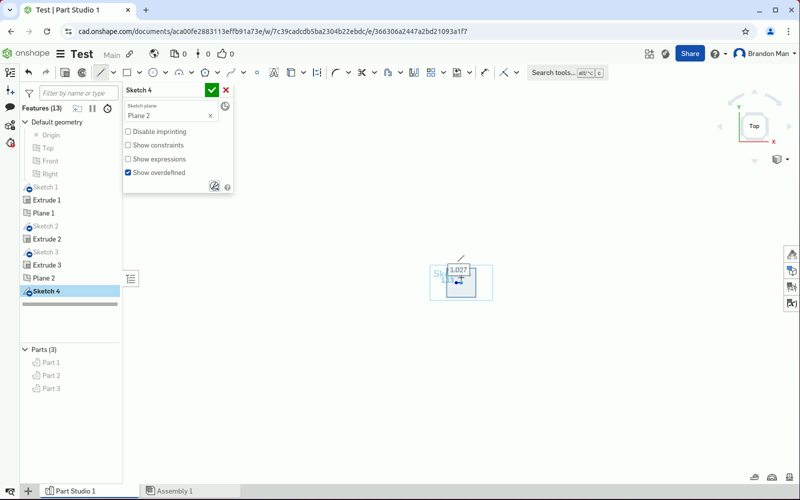
scroll(6)
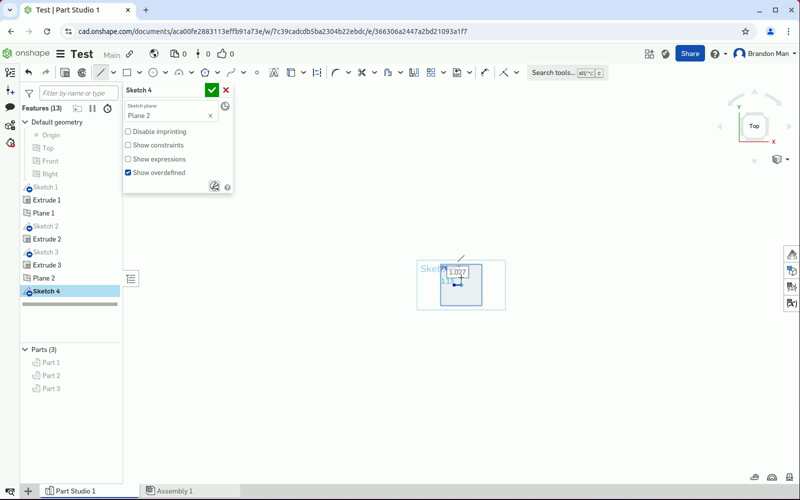
scroll(6)
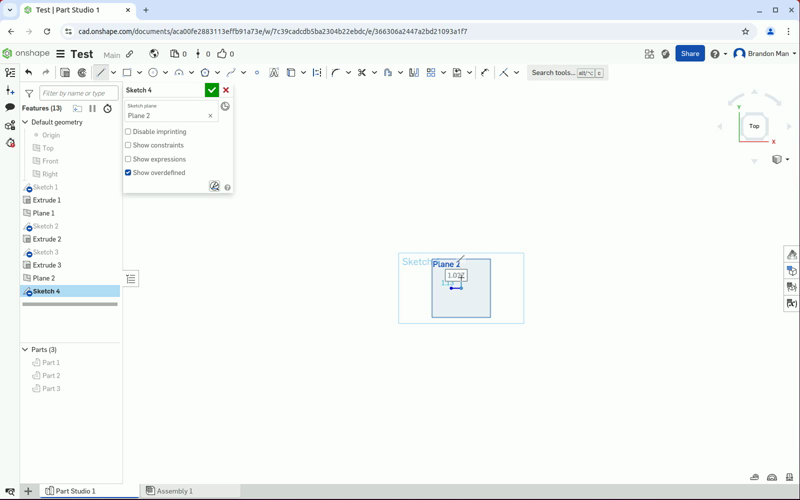
scroll(6)
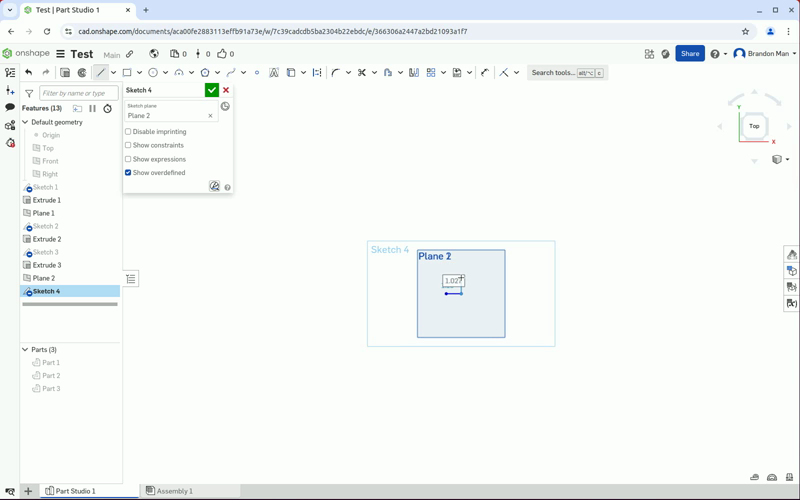
scroll(6)
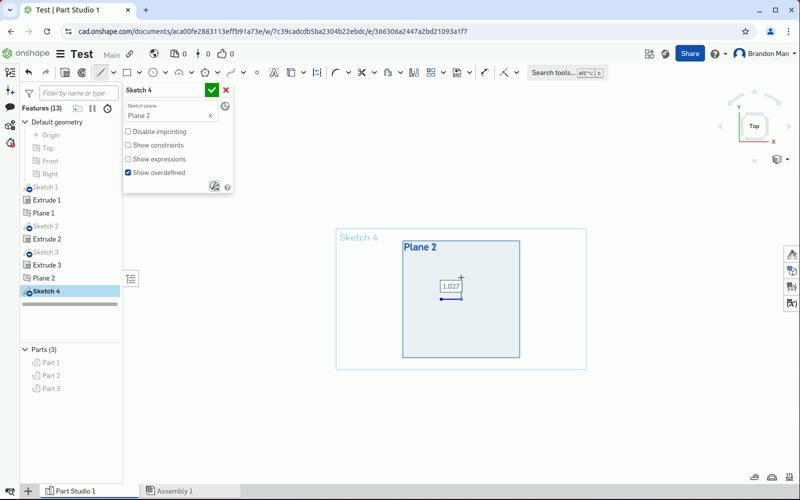
scroll(6)
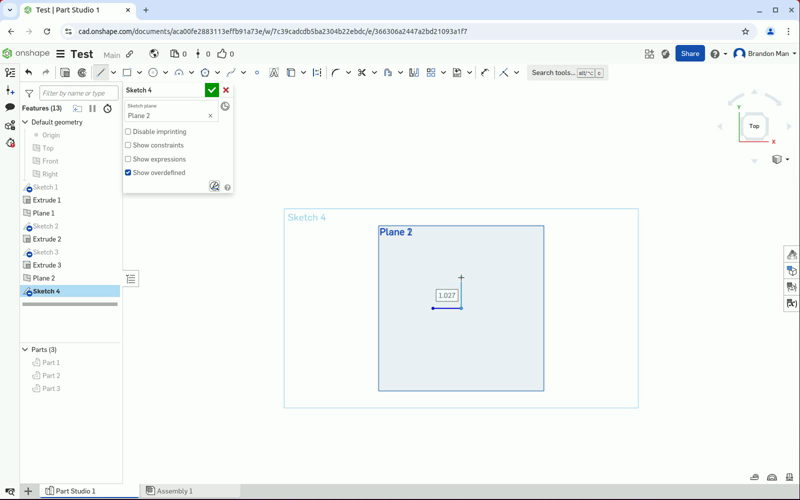
scroll(6)
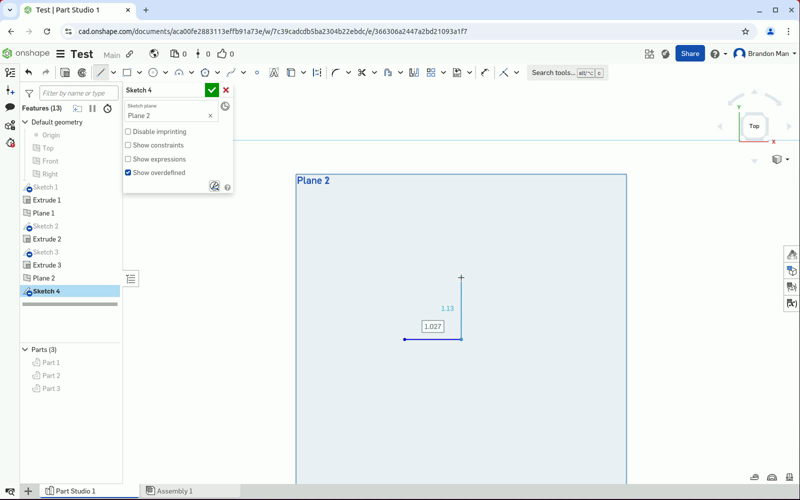
click(461, 277)
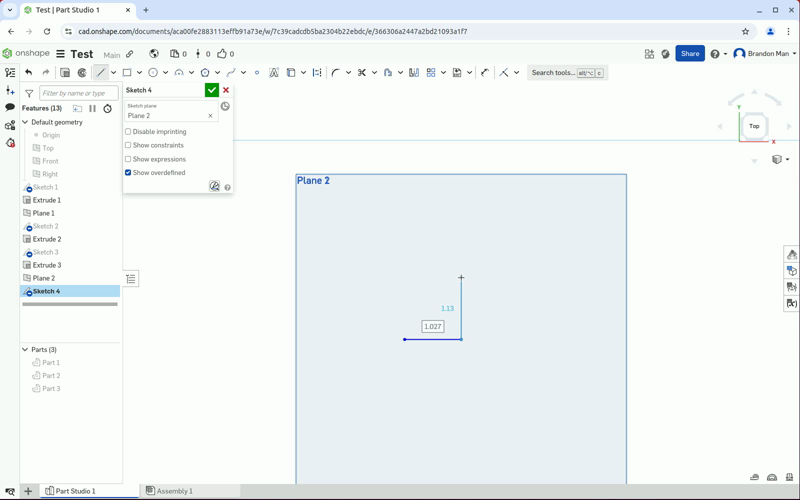
scroll(-6)
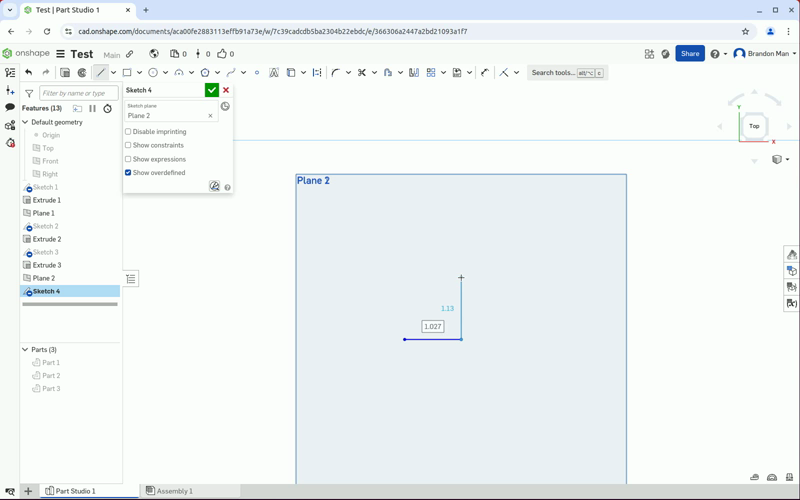
scroll(-6)
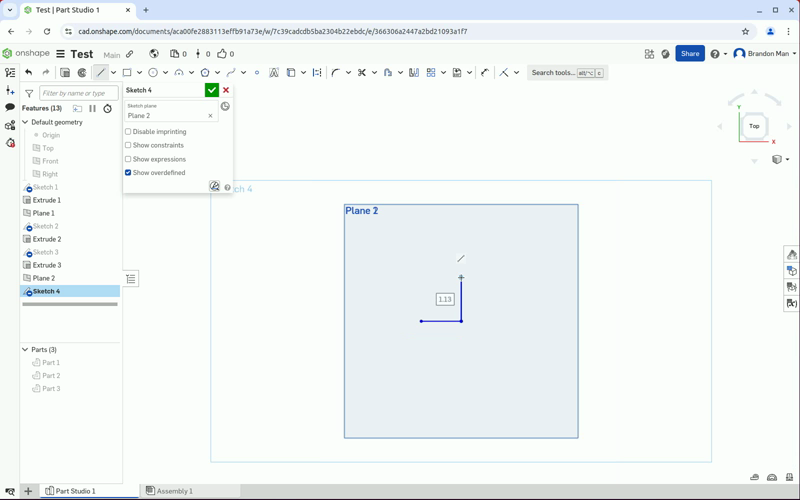
scroll(-6)
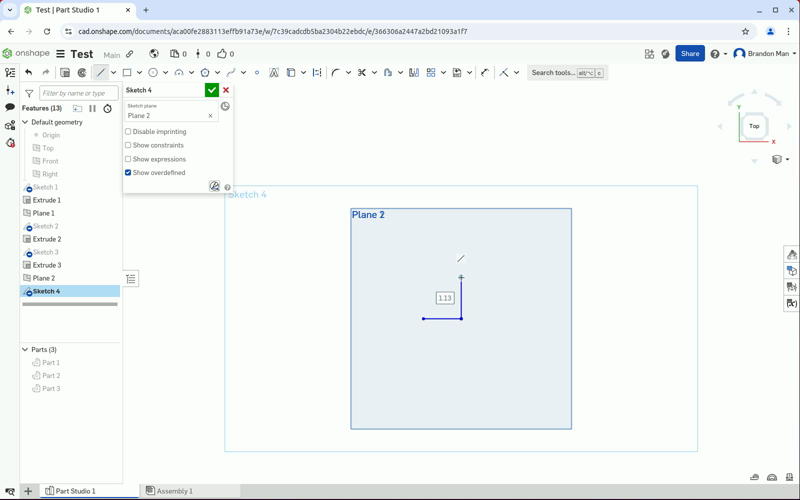
scroll(-6)
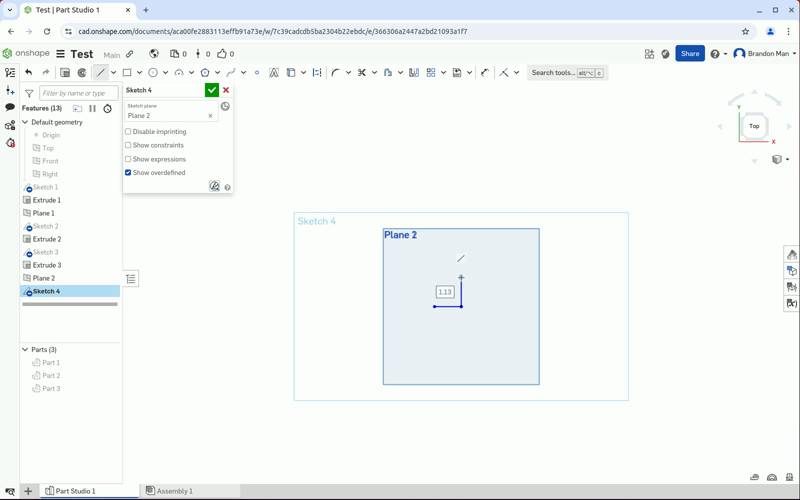
scroll(-6)
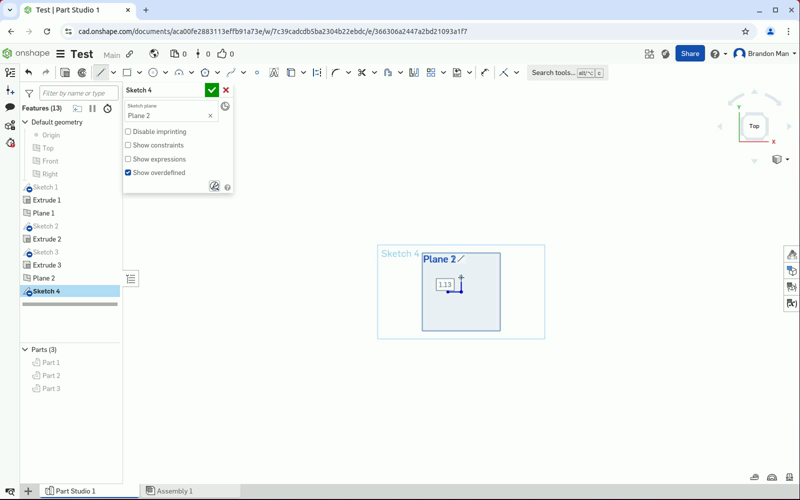
scroll(-6)
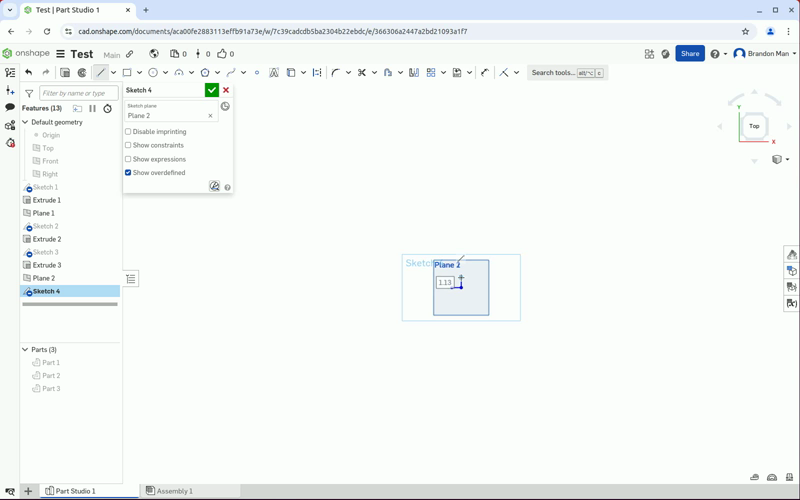
scroll(-6)
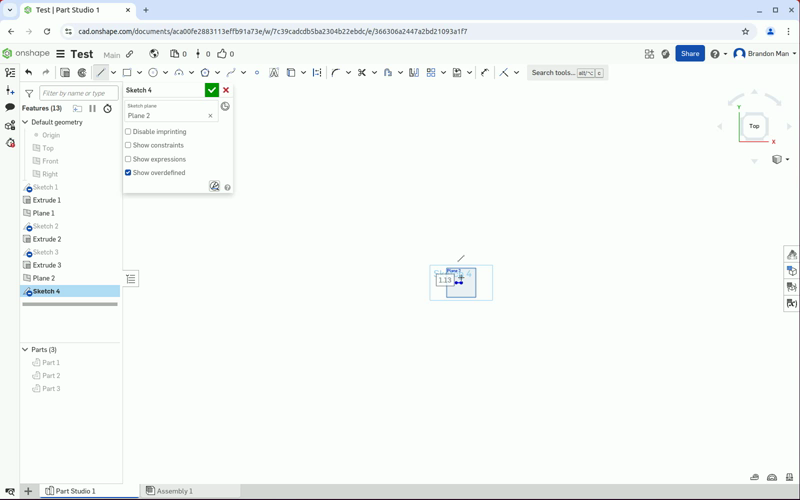
key_up(shift)
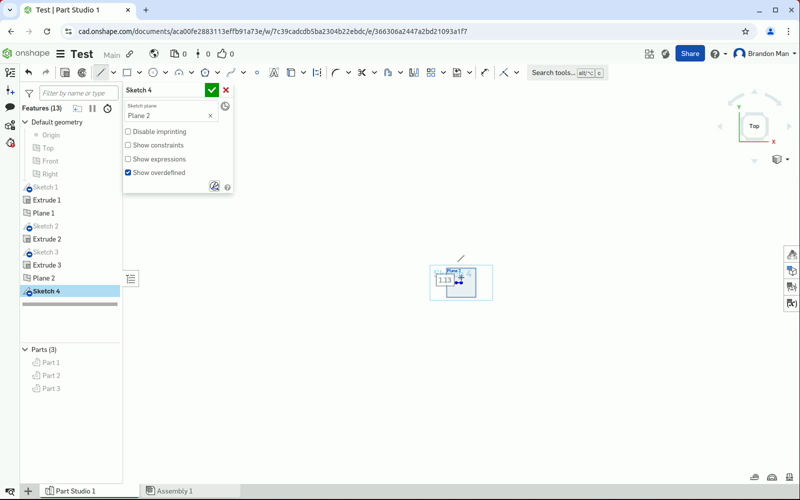
key_down(shift)
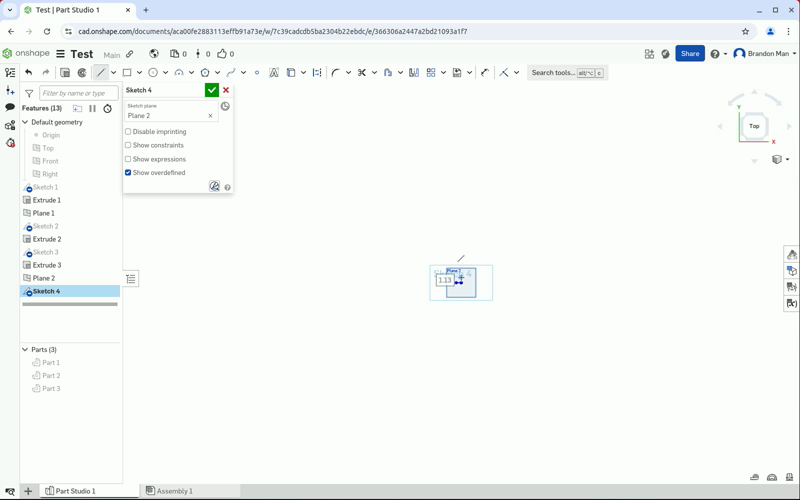
mouse_move(491, 277)
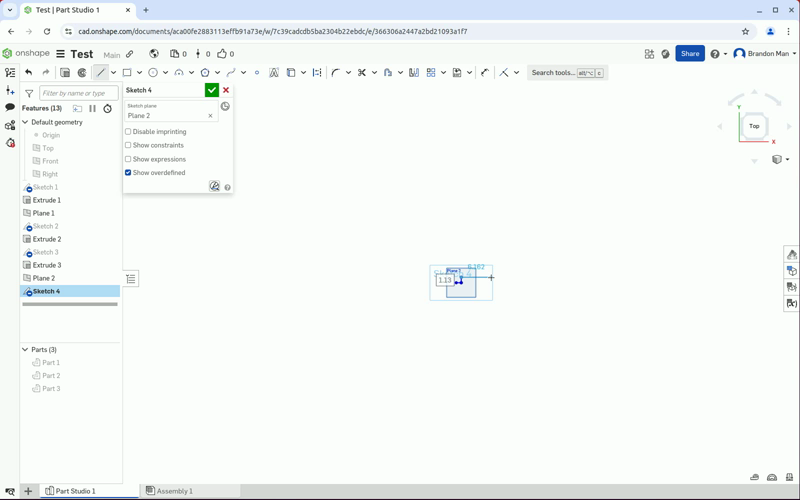
mouse_move(456, 277)
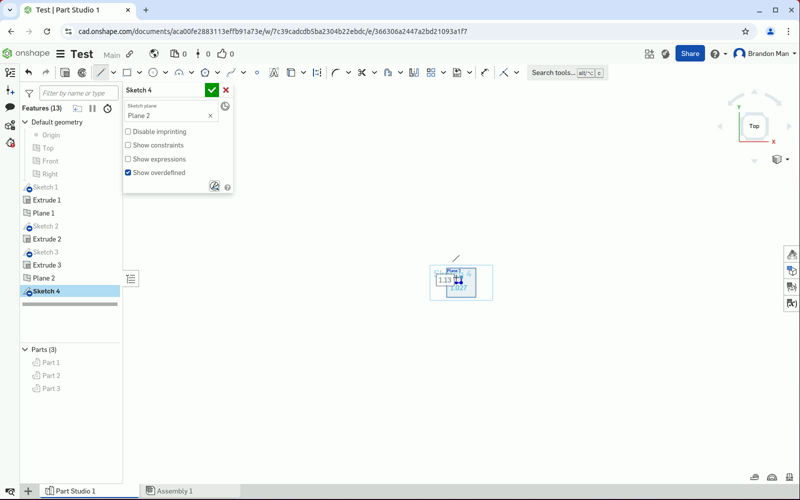
scroll(6)
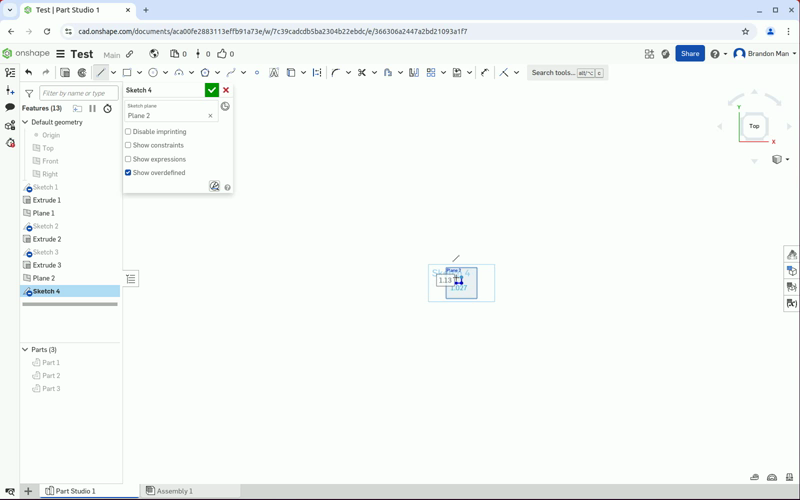
scroll(6)
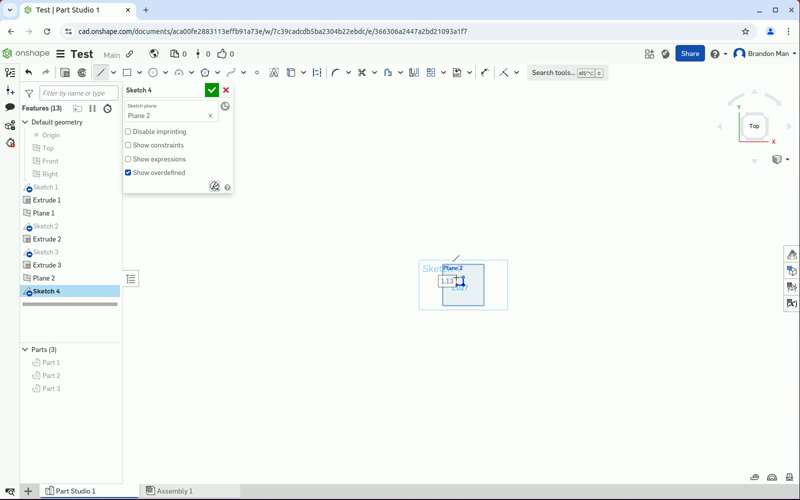
scroll(6)
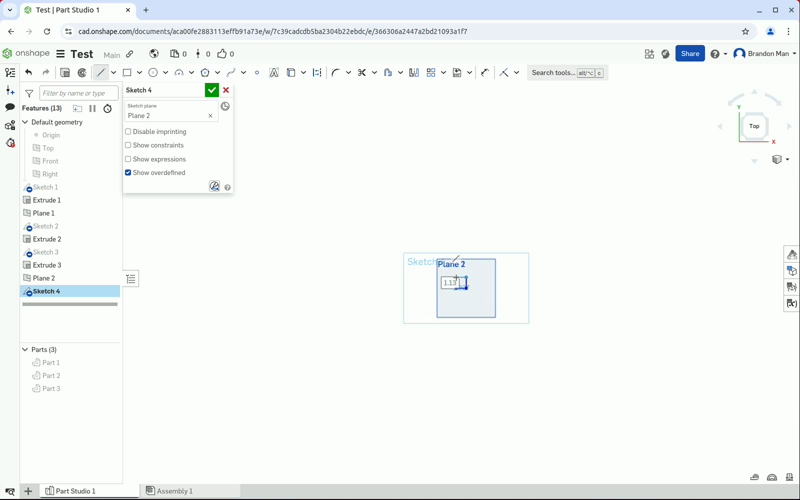
scroll(6)
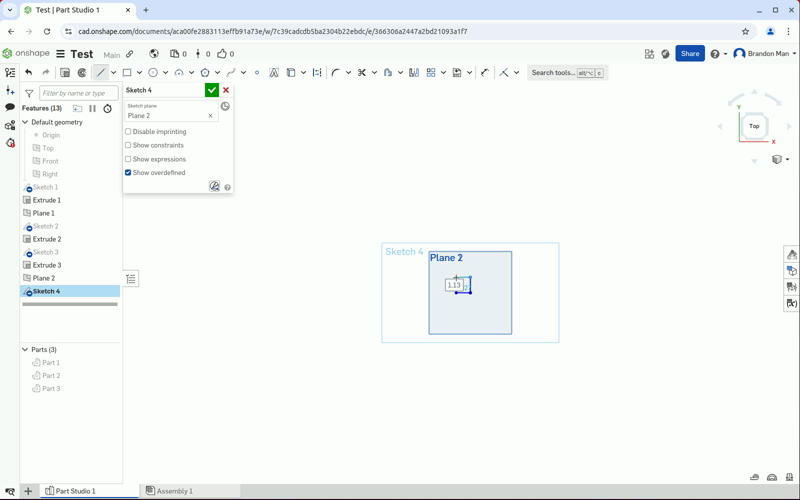
scroll(6)
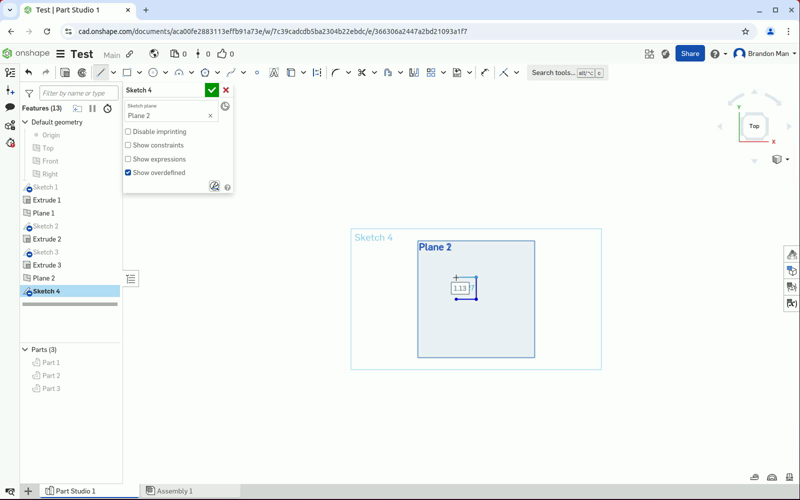
scroll(6)
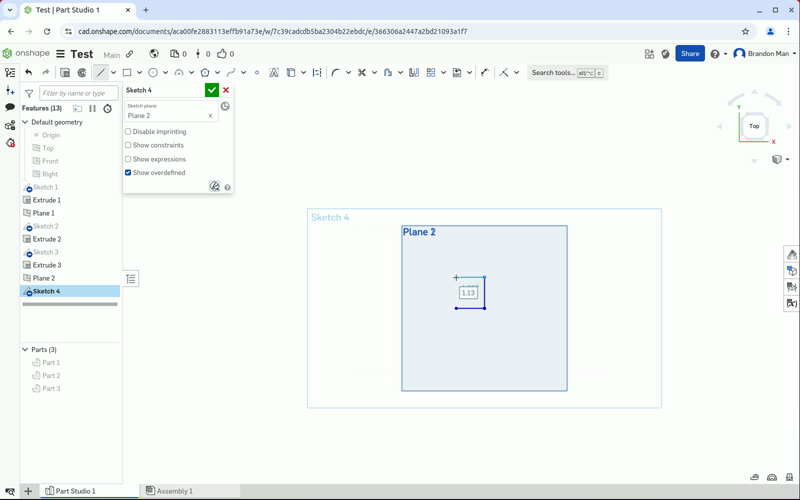
scroll(6)
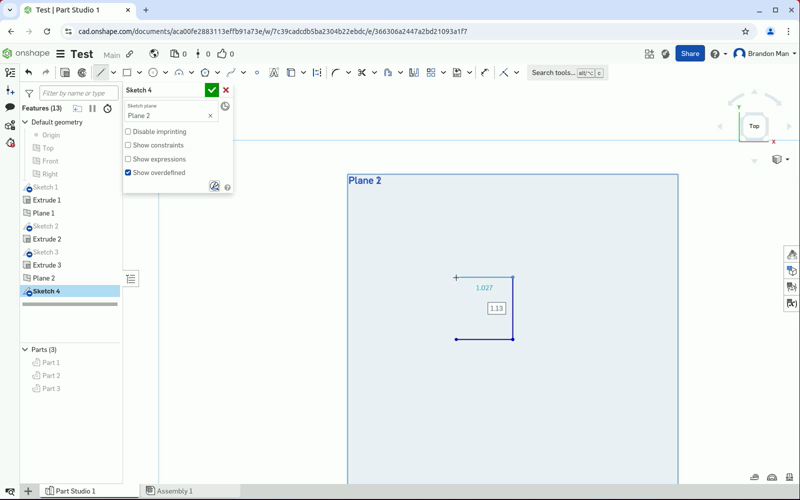
click(456, 277)
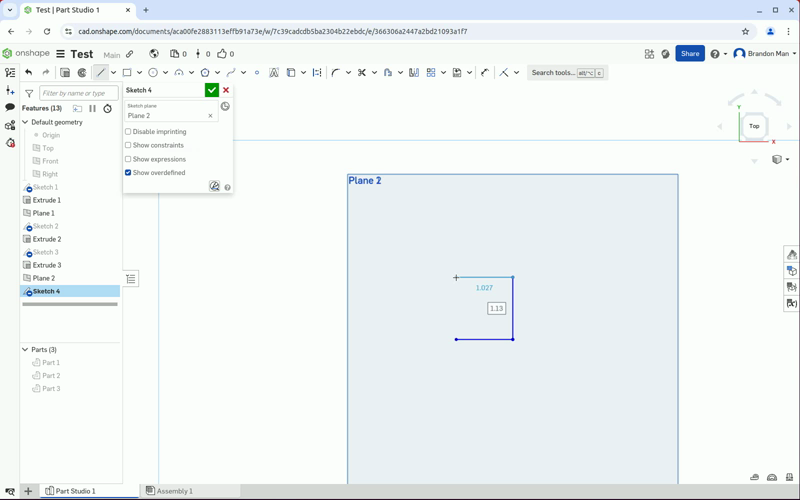
scroll(-6)
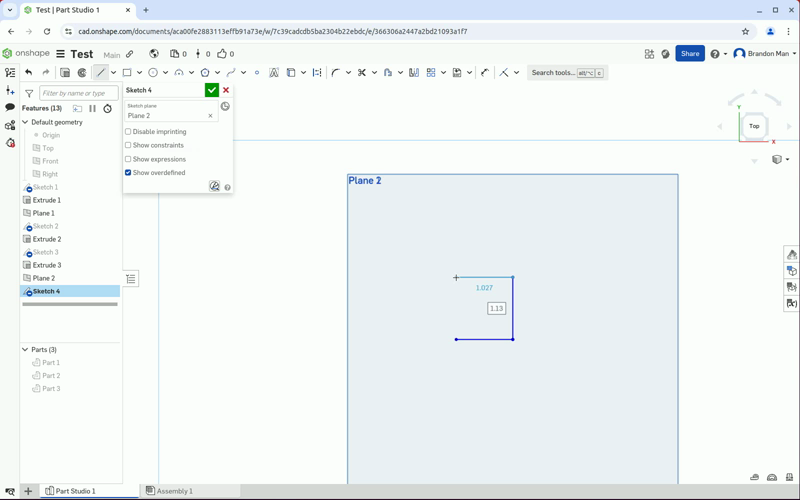
scroll(-6)
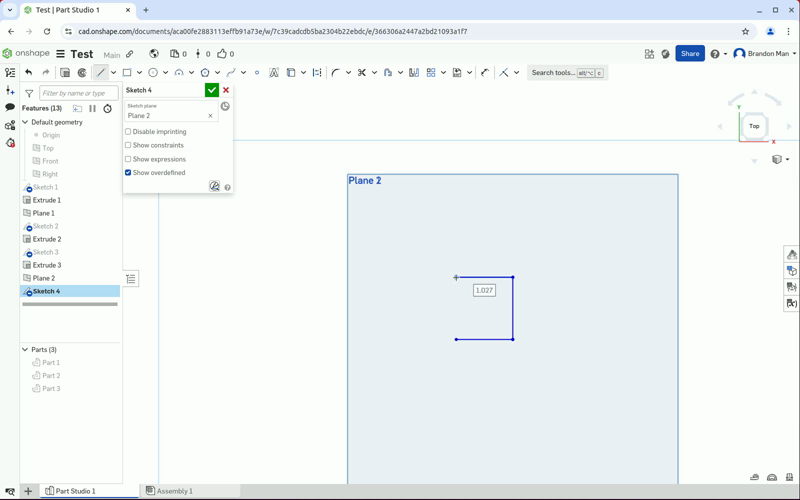
scroll(-6)
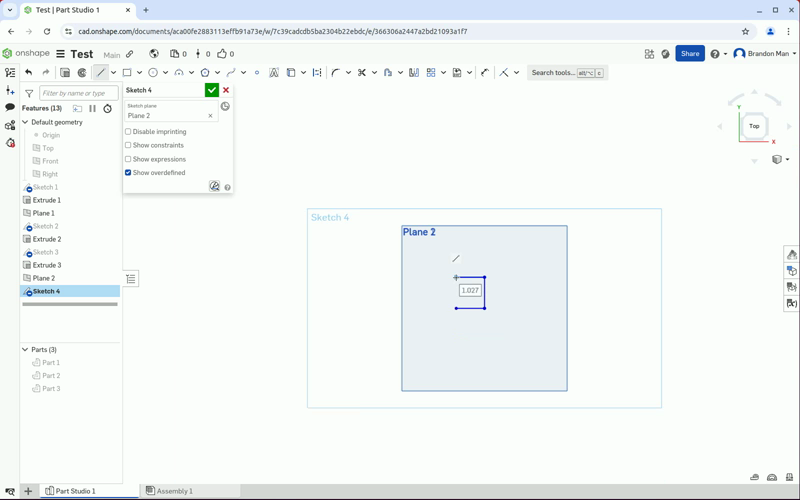
scroll(-6)
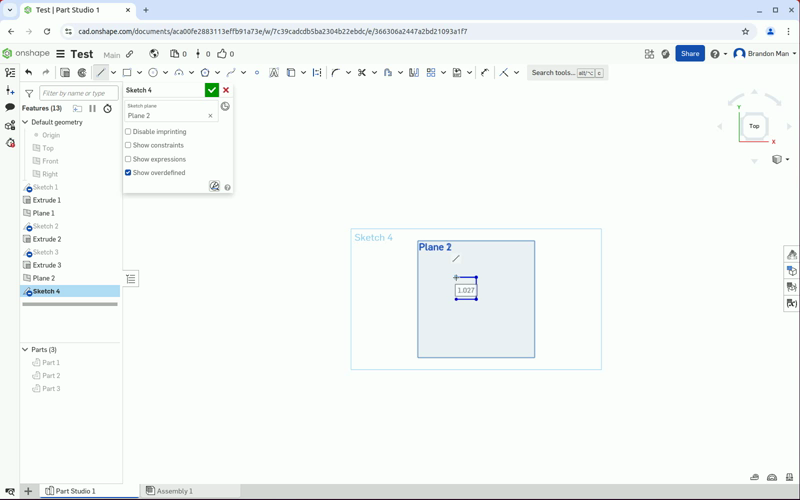
scroll(-6)
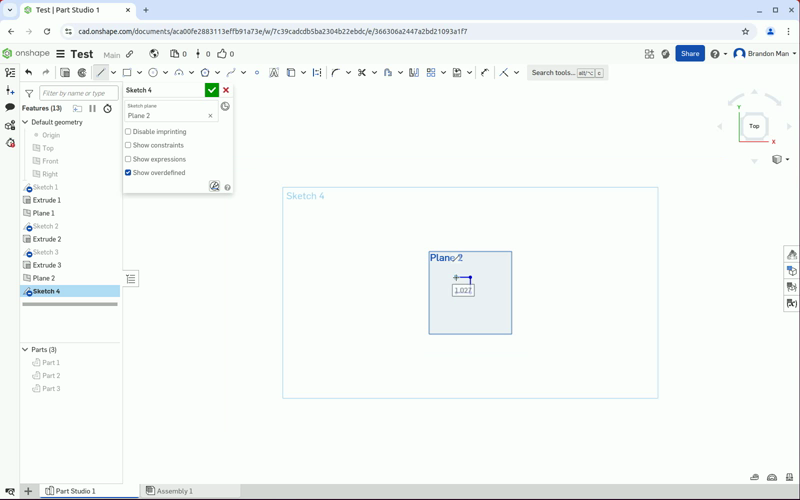
scroll(-6)
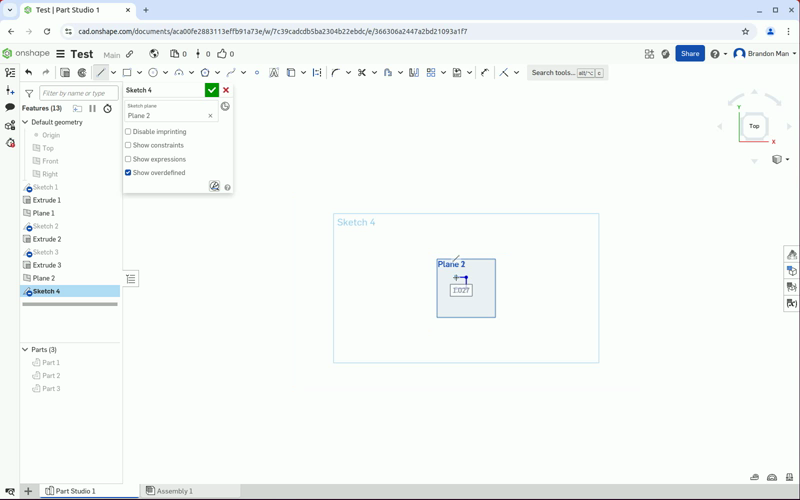
scroll(-6)
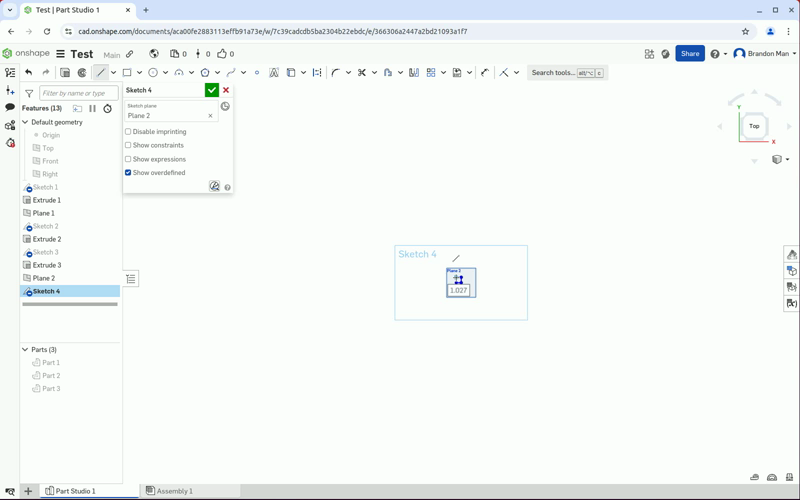
key_up(shift)
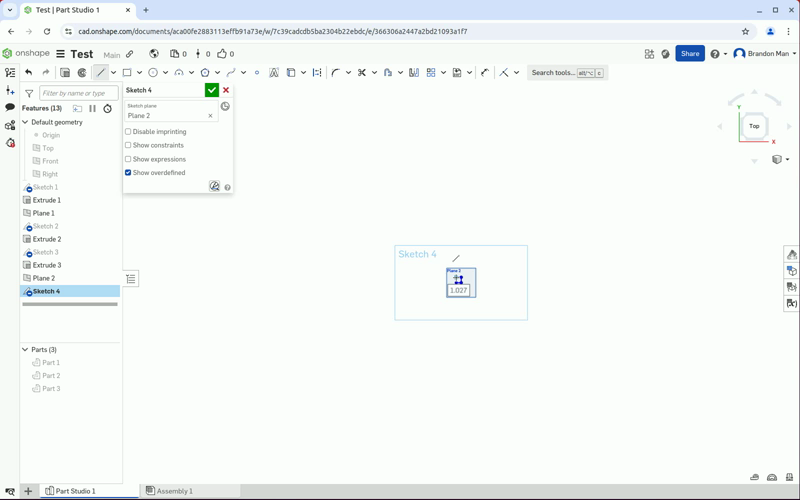
mouse_move(486, 277)
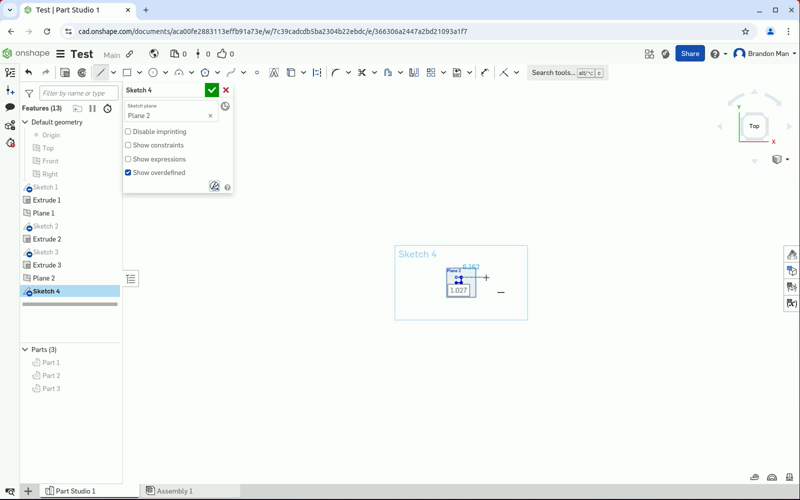
key_down(shift)
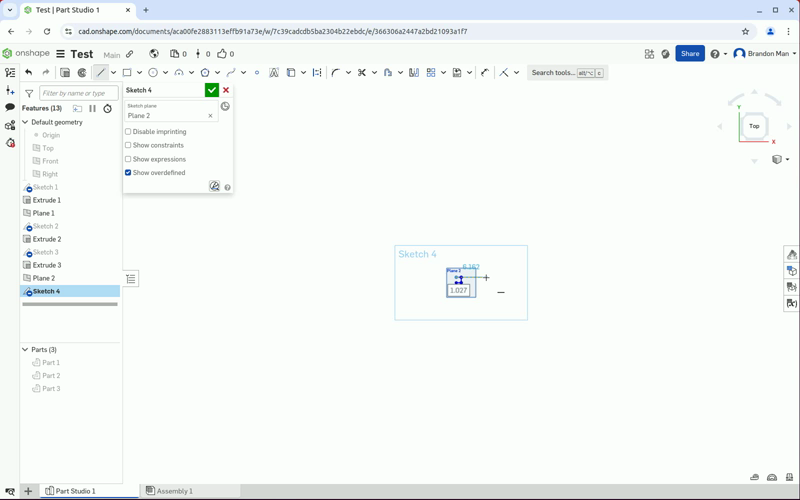
mouse_move(456, 282)
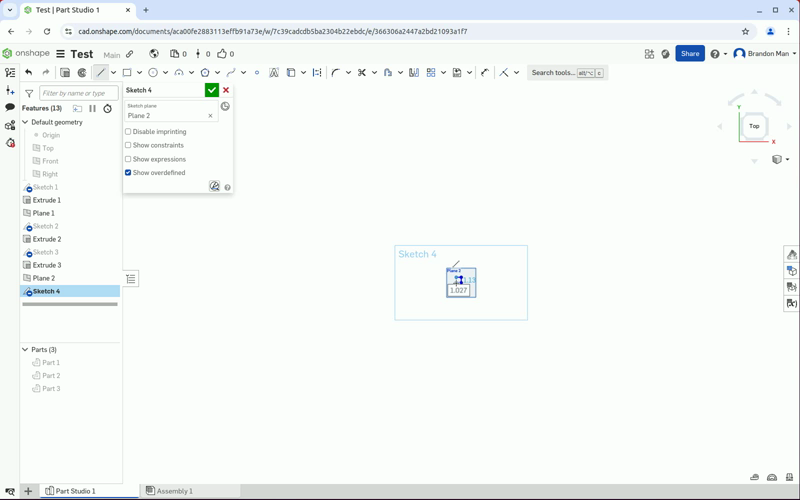
scroll(6)
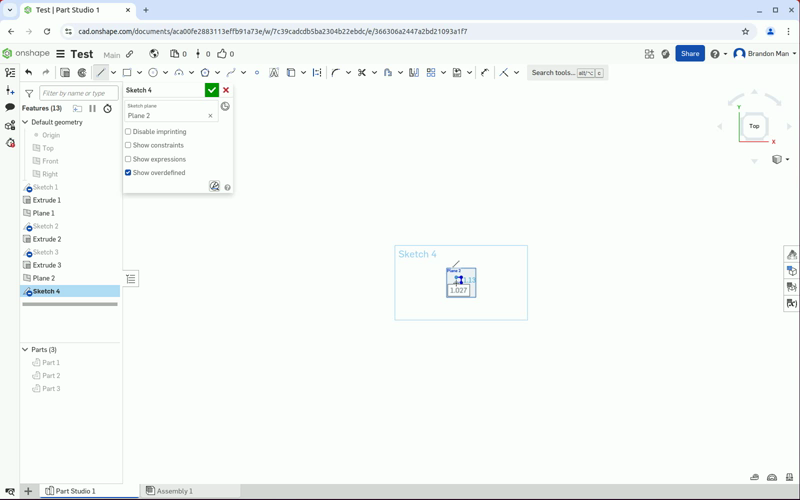
scroll(6)
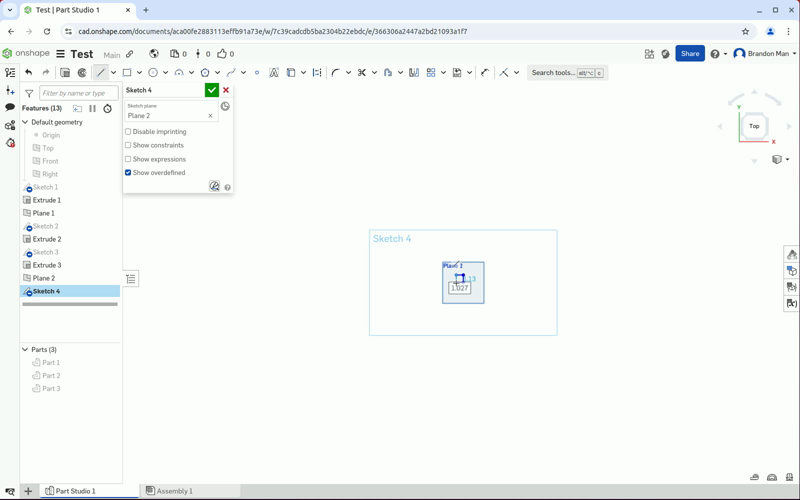
scroll(6)
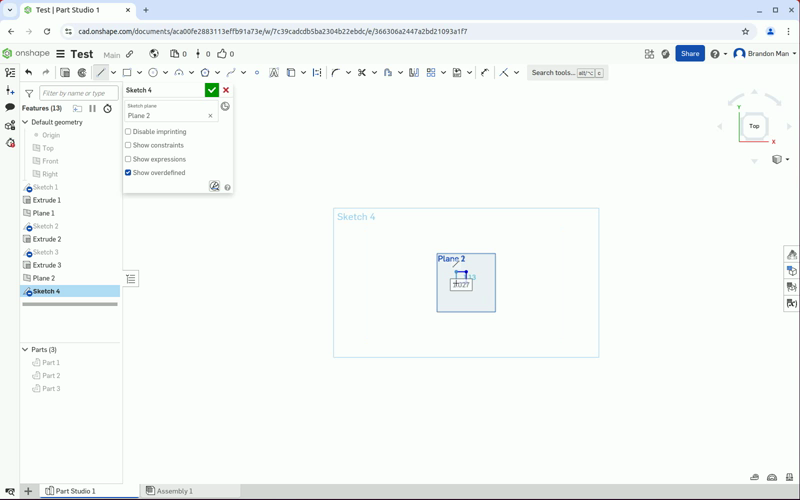
scroll(6)
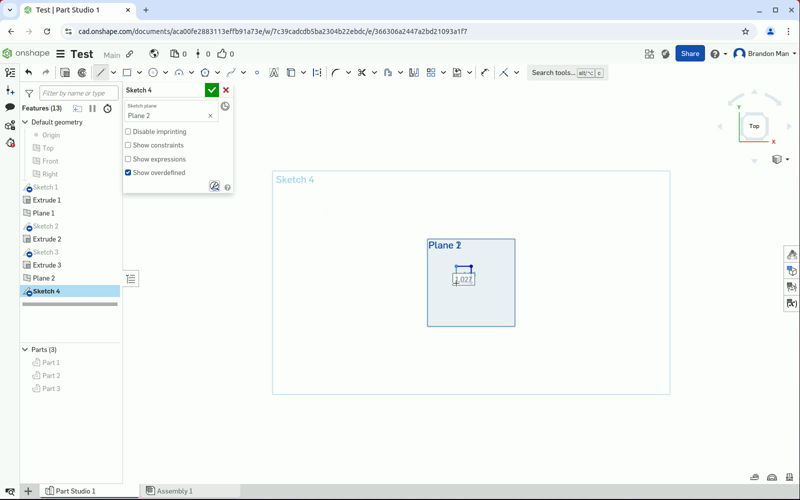
scroll(6)
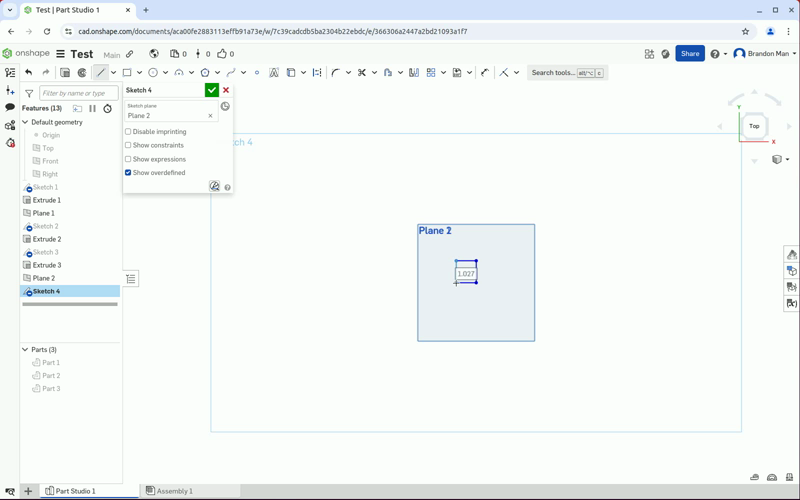
scroll(6)
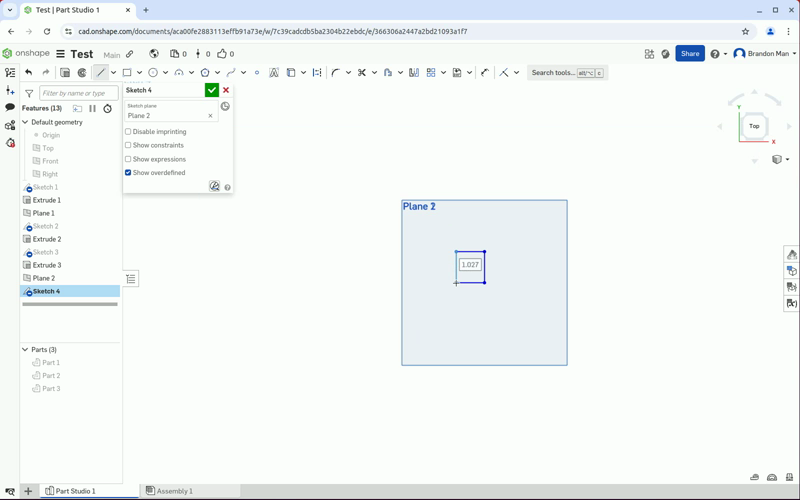
scroll(6)
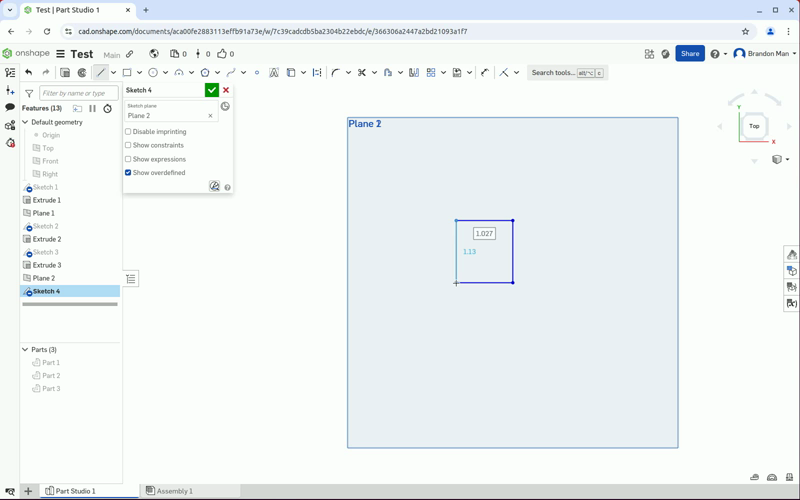
key_up(shift)
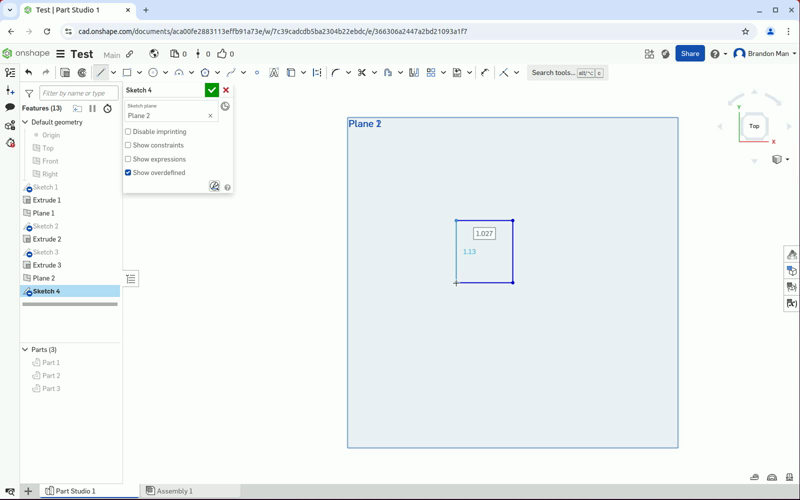
click(456, 282)
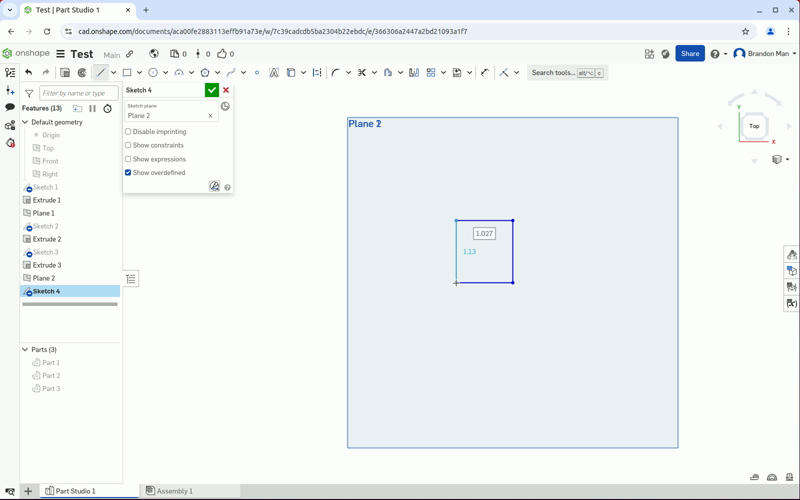
scroll(-6)
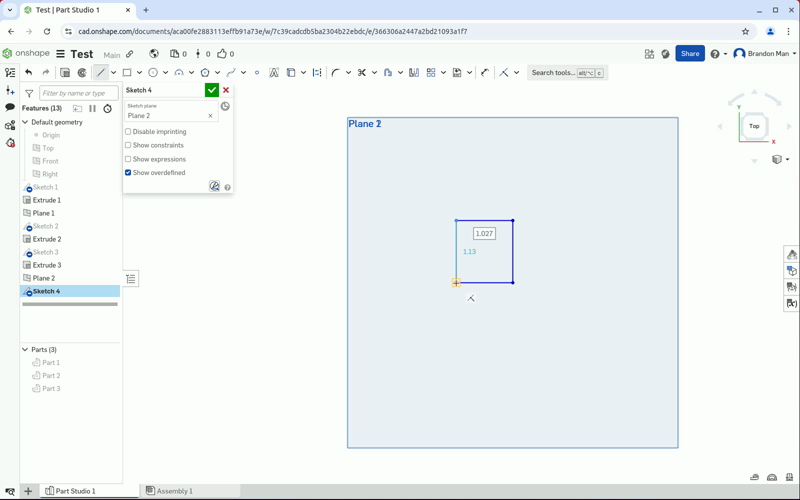
scroll(-6)
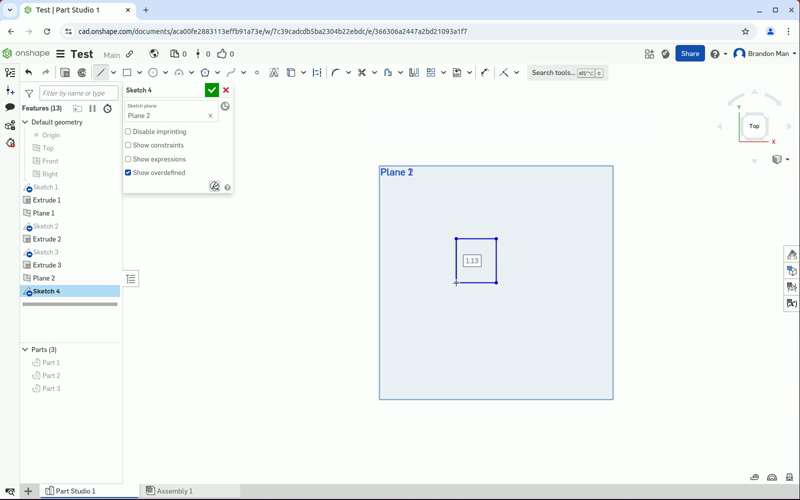
scroll(-6)
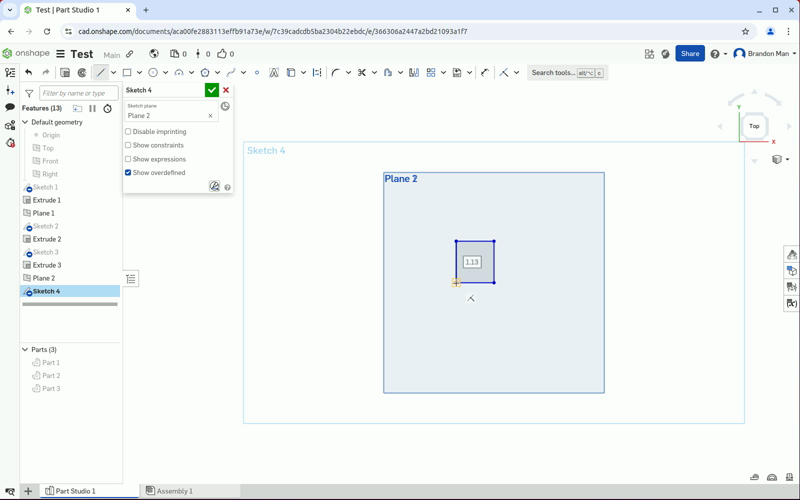
scroll(-6)
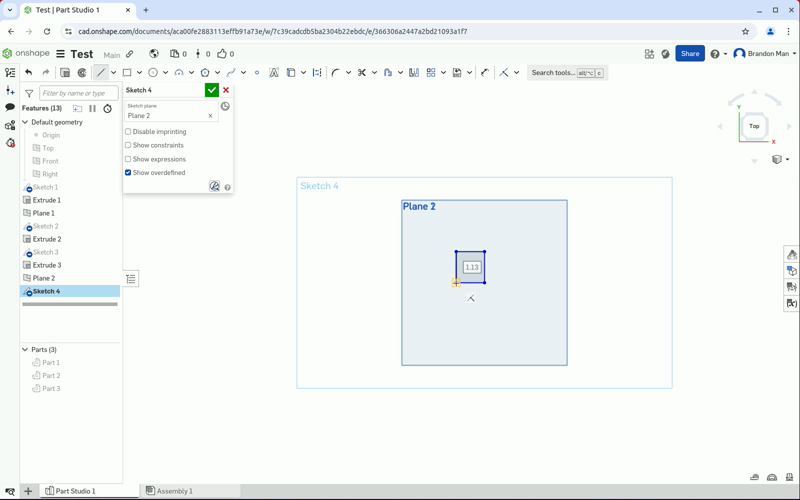
scroll(-6)
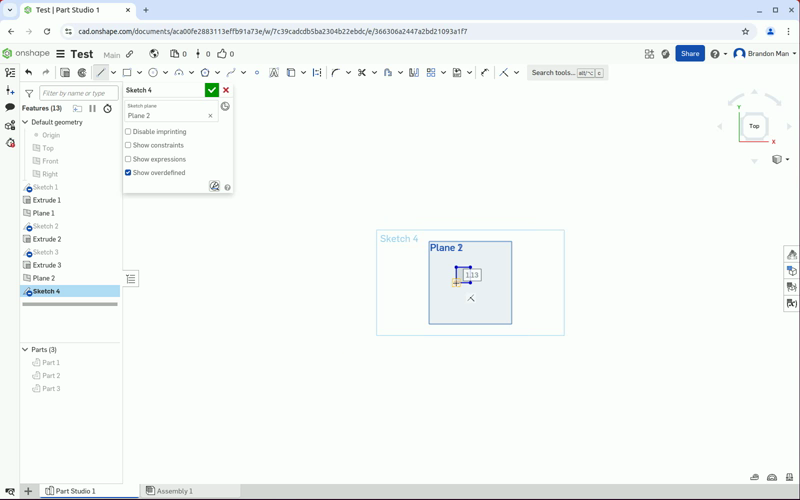
scroll(-6)
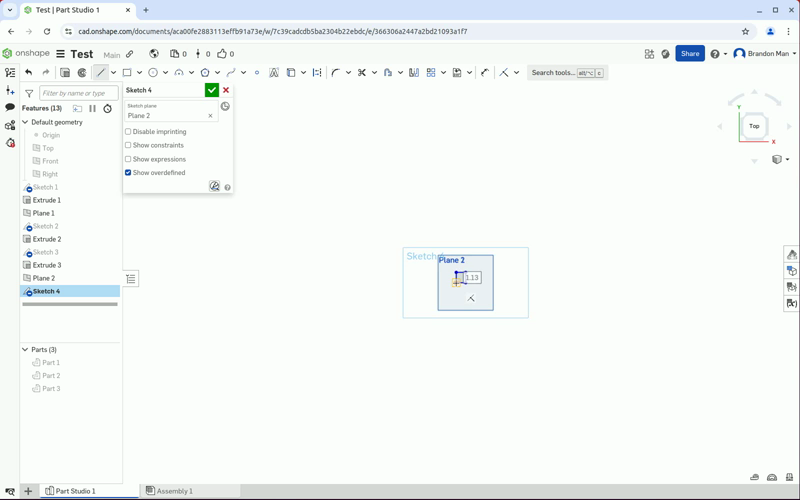
scroll(-6)
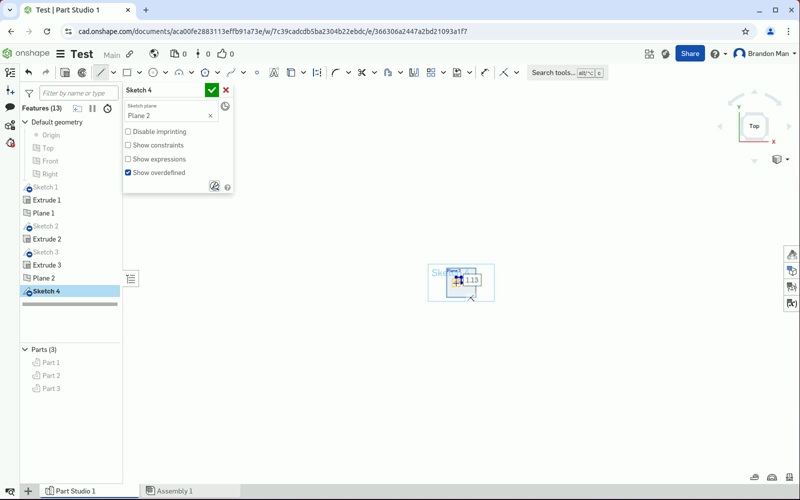
key(esc)
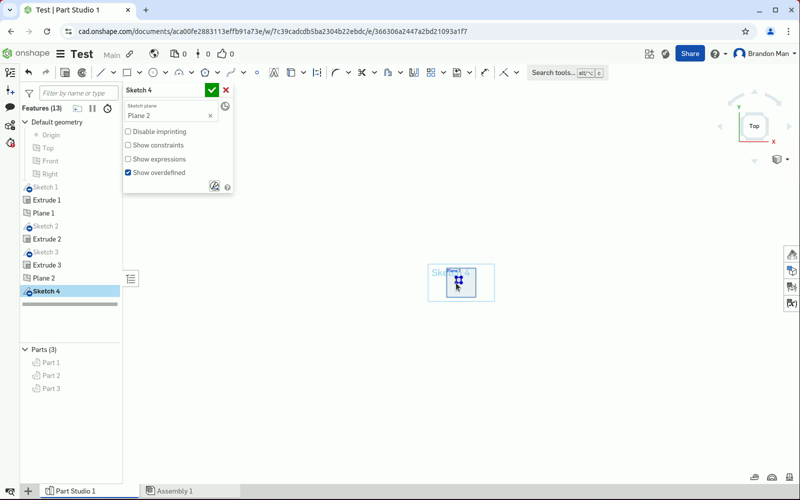
mouse_move(460, 280)
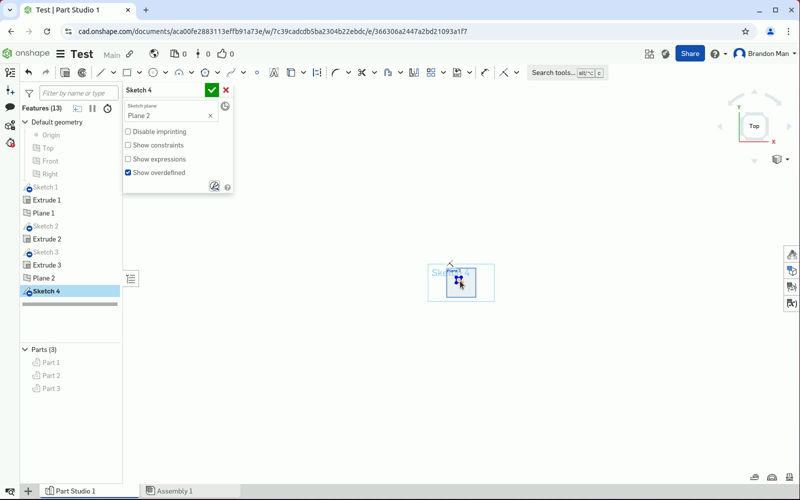
scroll(6)
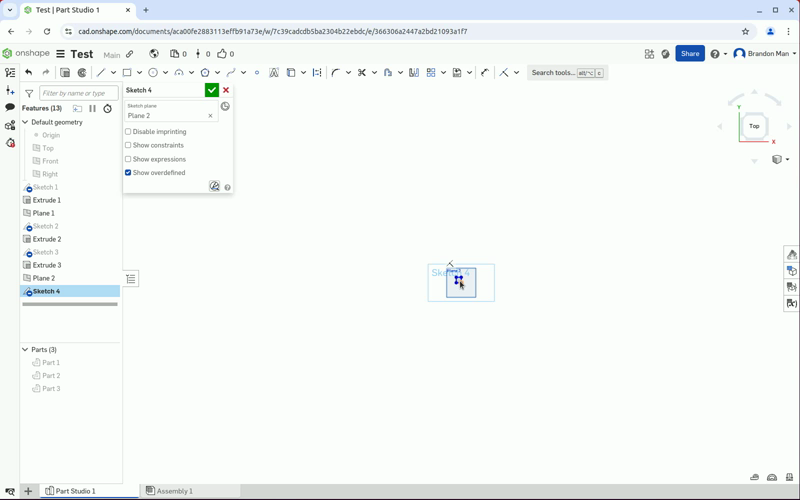
scroll(6)
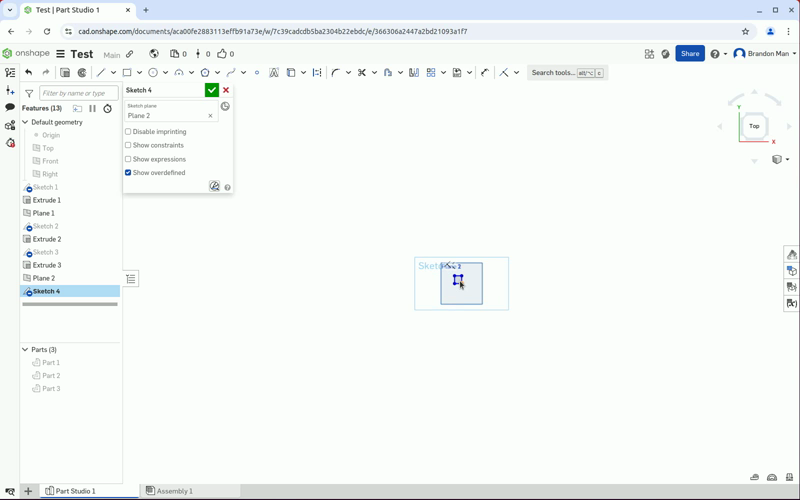
scroll(6)
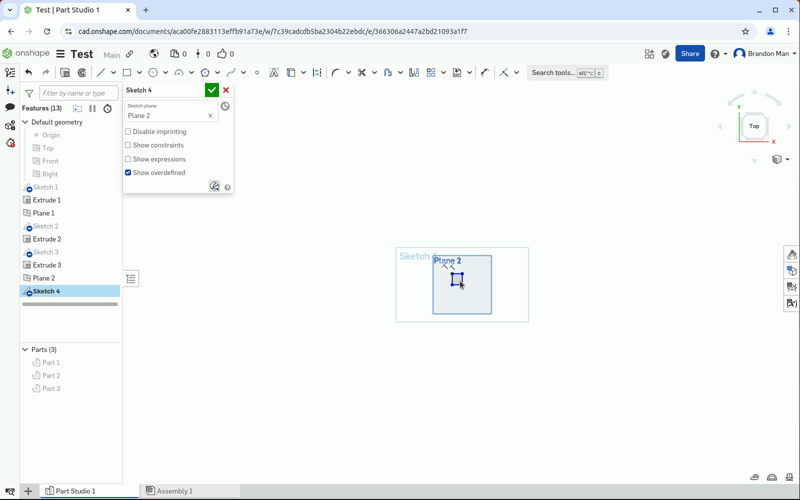
scroll(6)
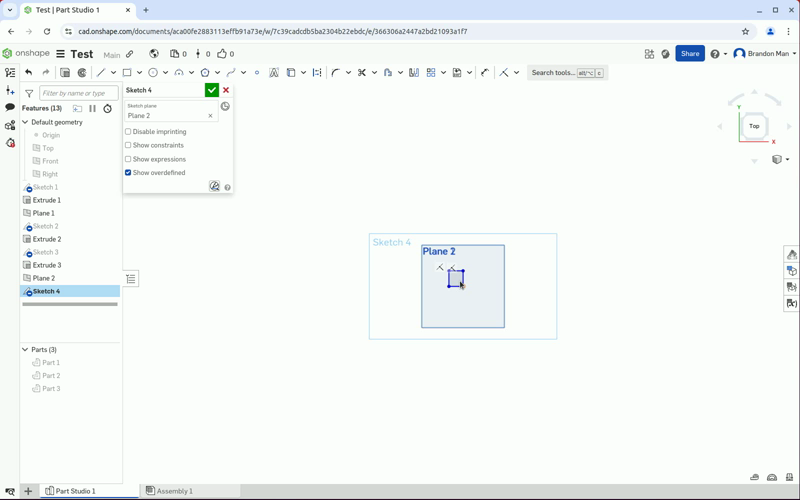
scroll(6)
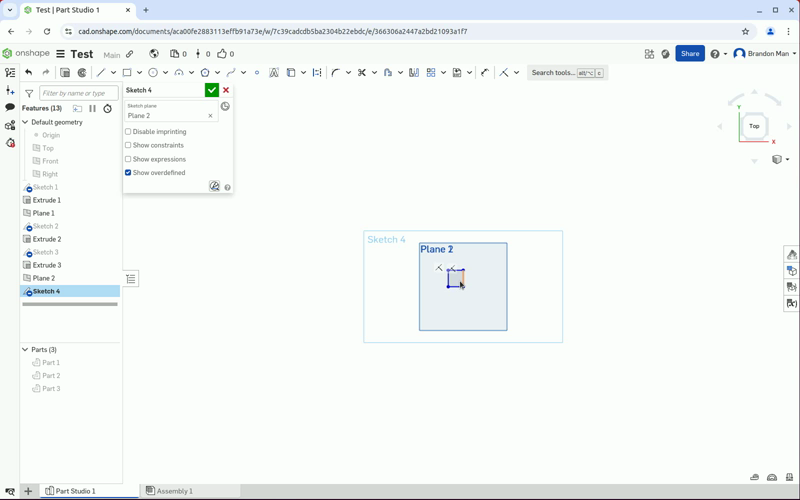
scroll(6)
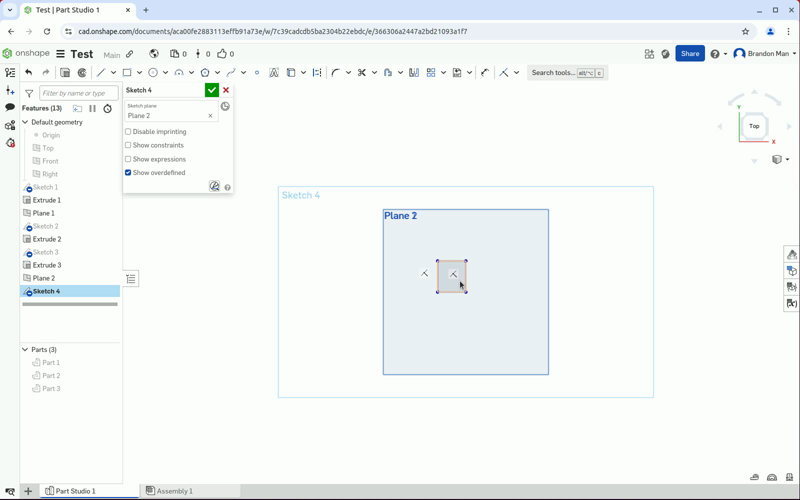
scroll(6)
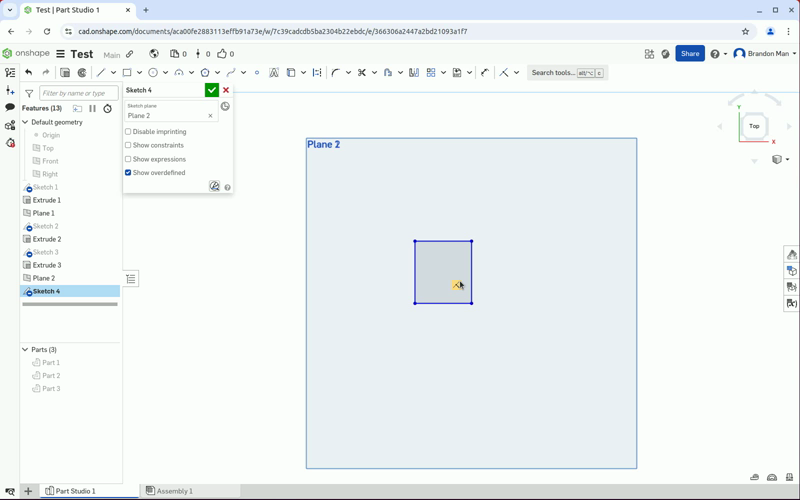
click(460, 280)
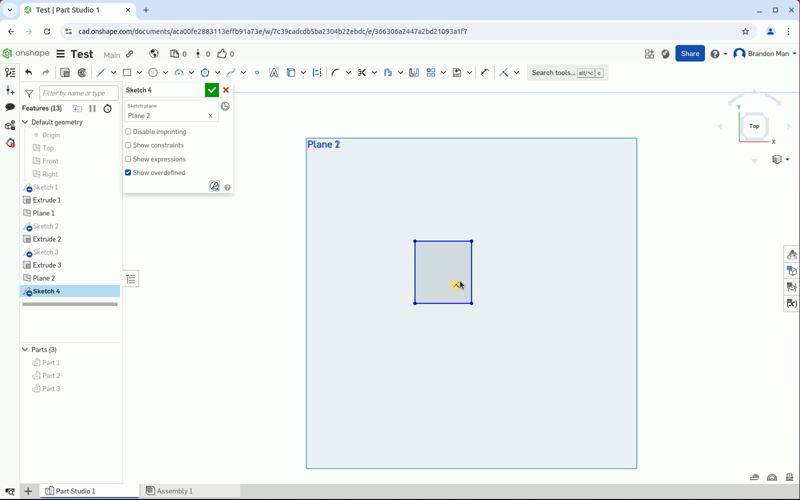
scroll(-6)
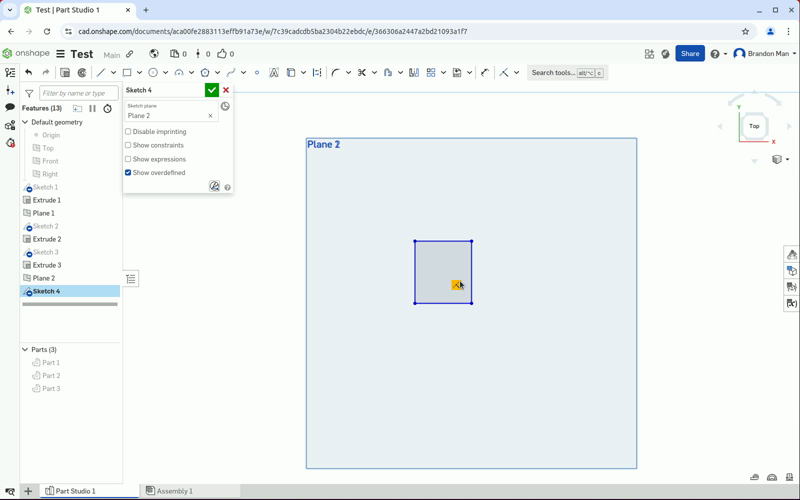
scroll(-6)
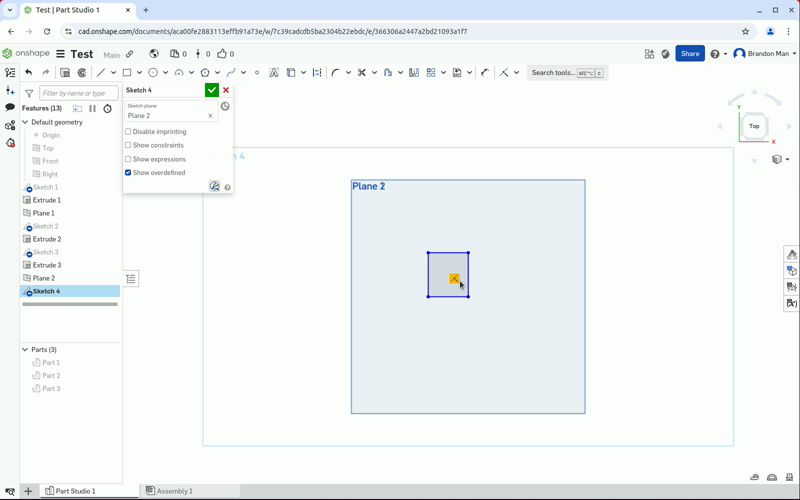
scroll(-6)
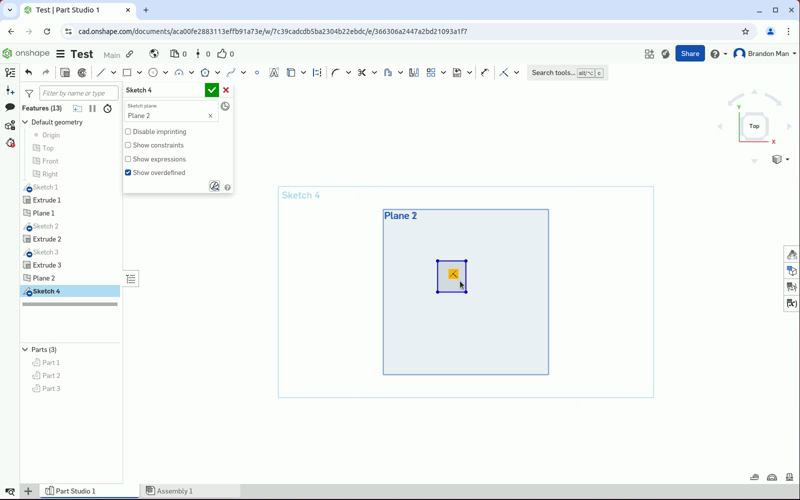
scroll(-6)
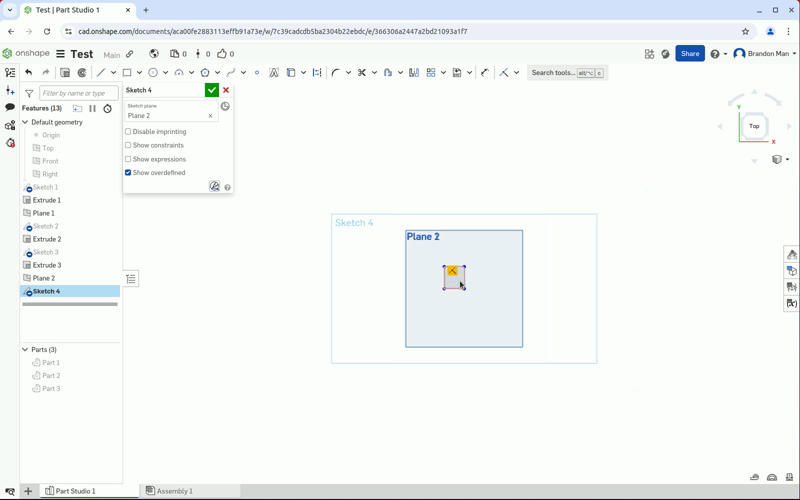
scroll(-6)
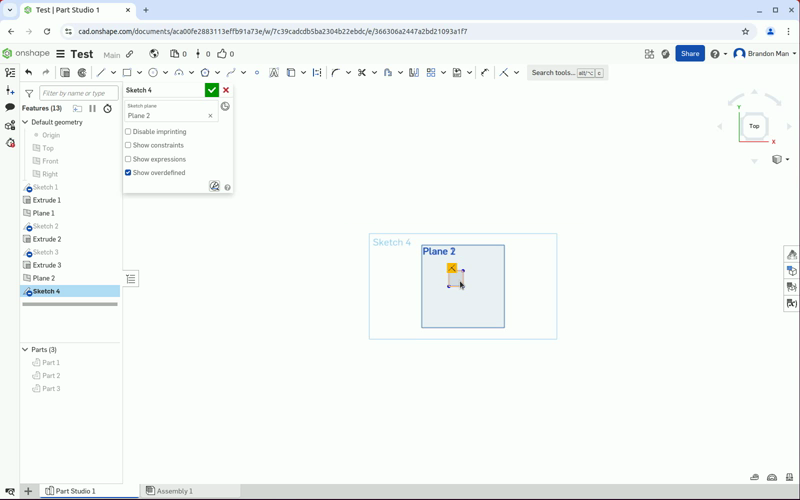
scroll(-6)
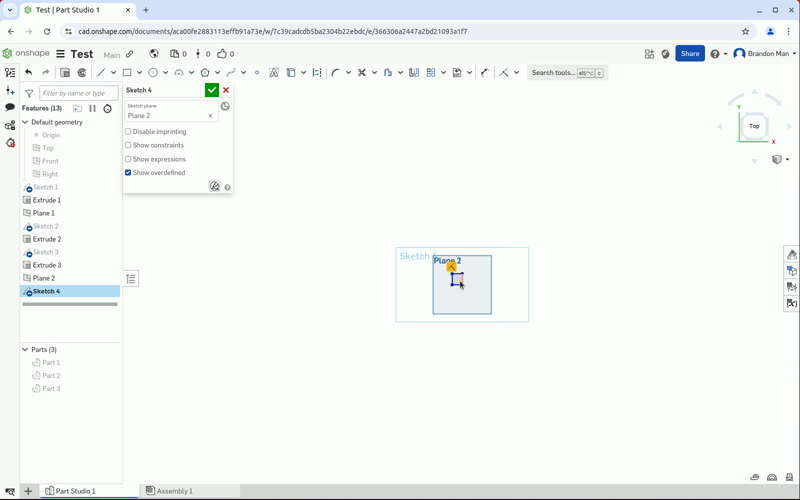
scroll(-6)
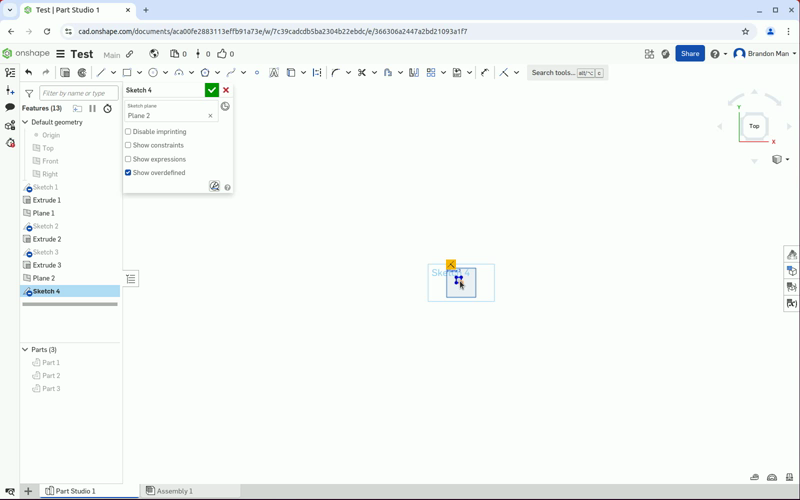
mouse_move(73, 352)
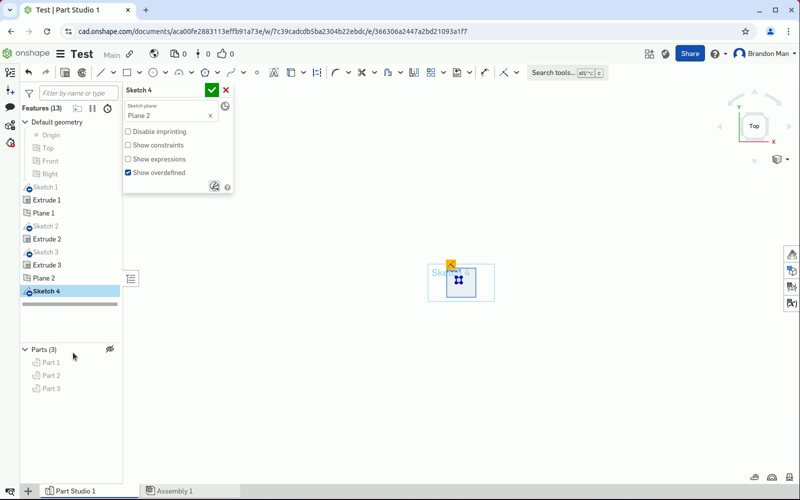
key(shift+y)
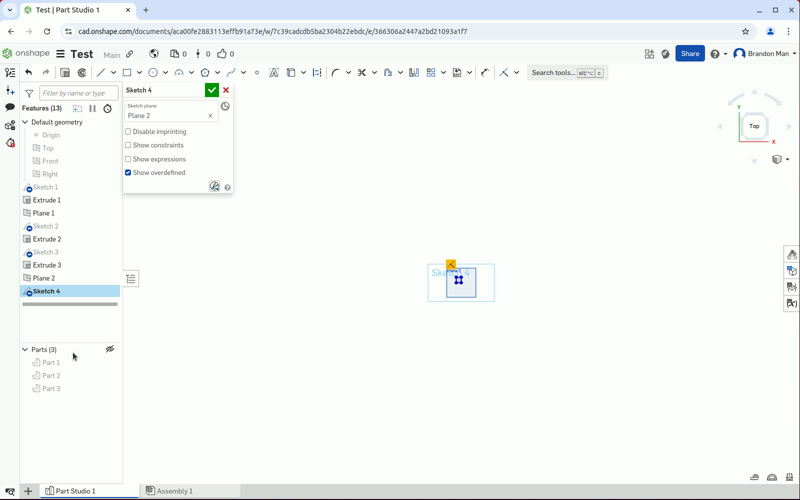
key(shift+e)
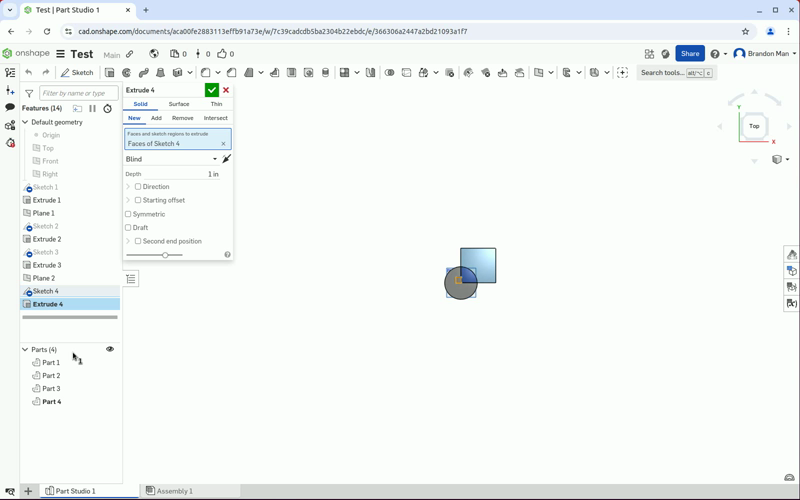
mouse_move(143, 106)
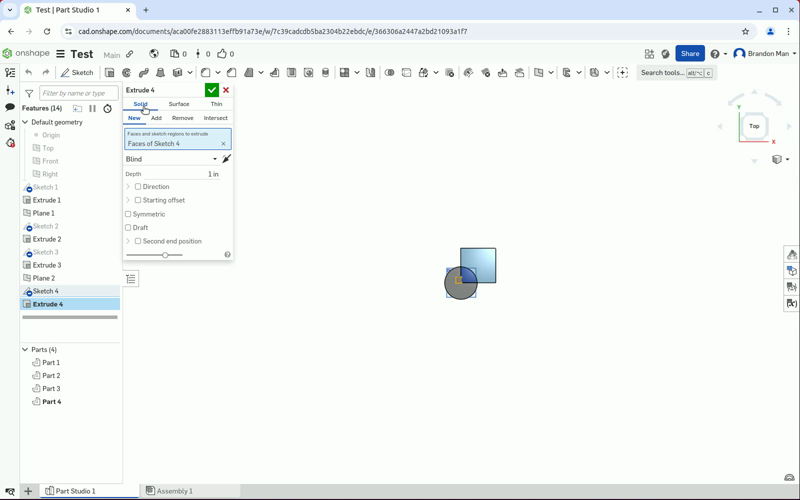
click(143, 106)
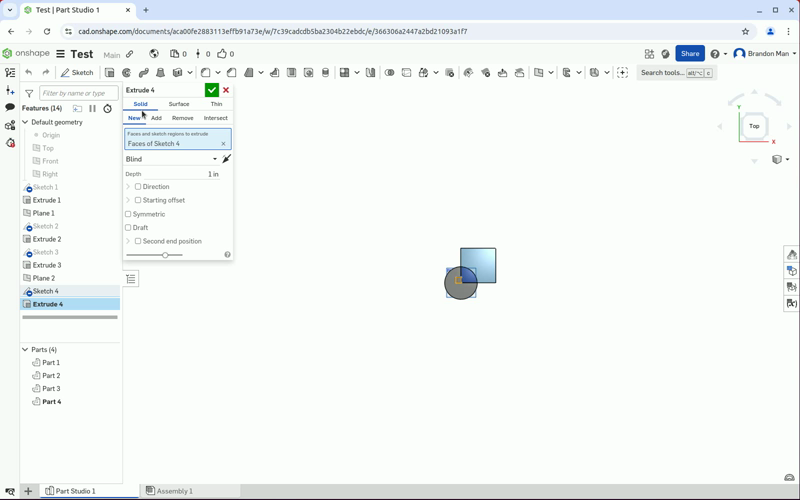
mouse_move(137, 120)
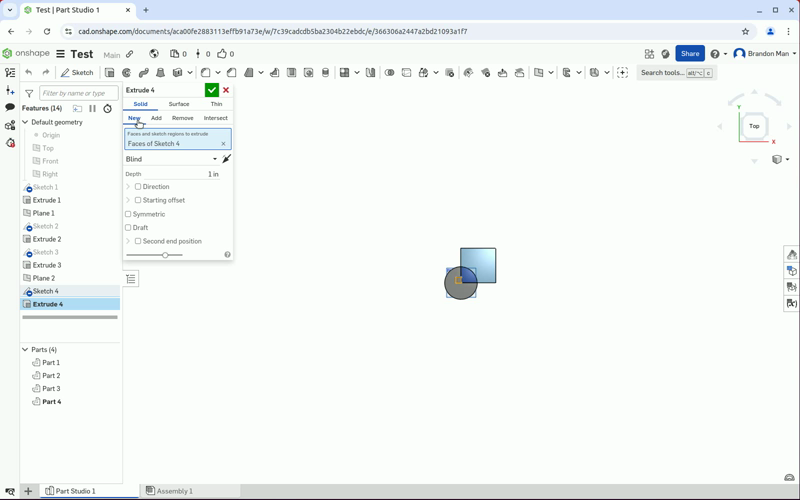
click(137, 120)
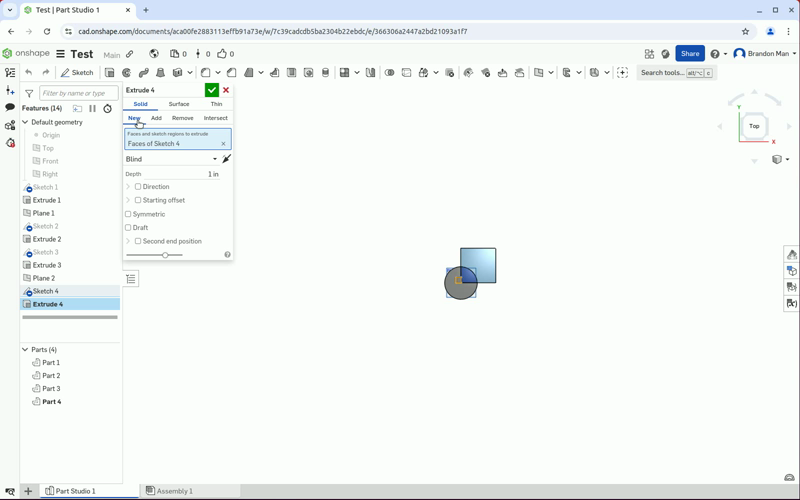
key(tab, 4)
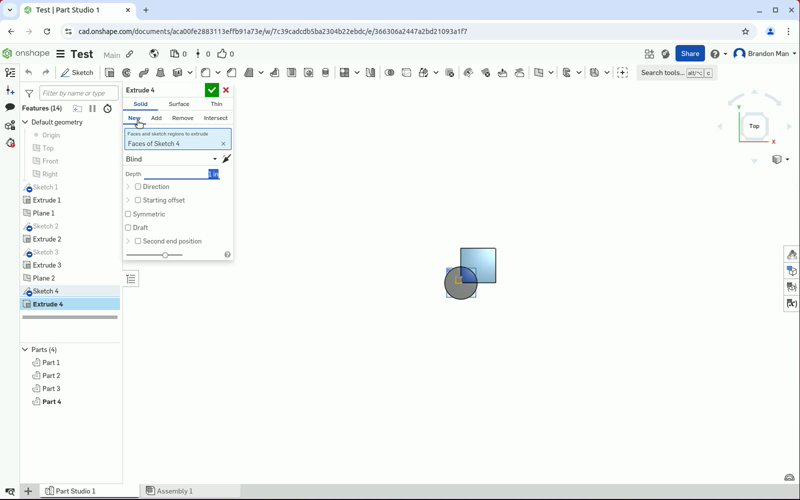
text(3.129)
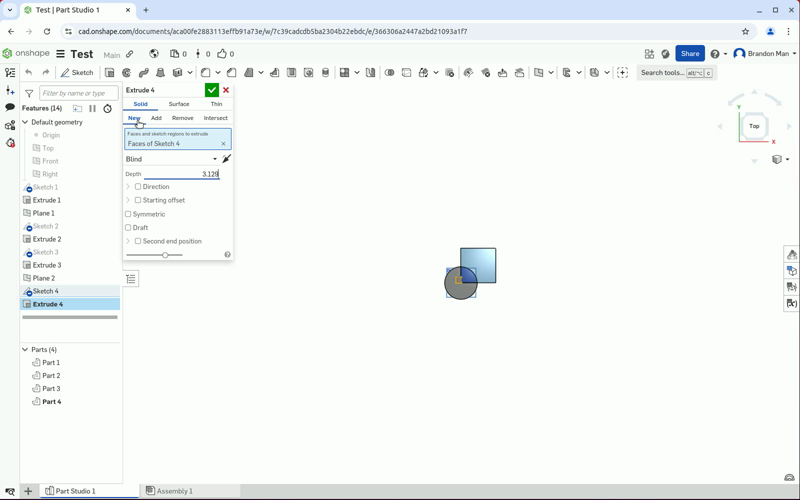
key(enter)
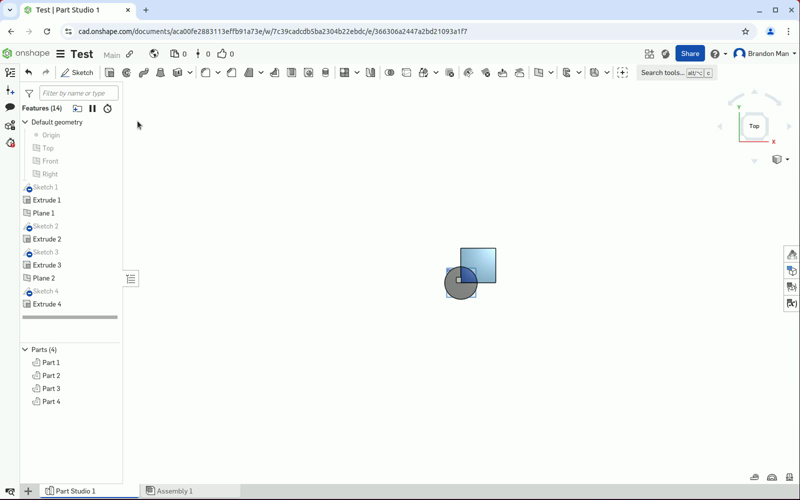
key(shift+h)
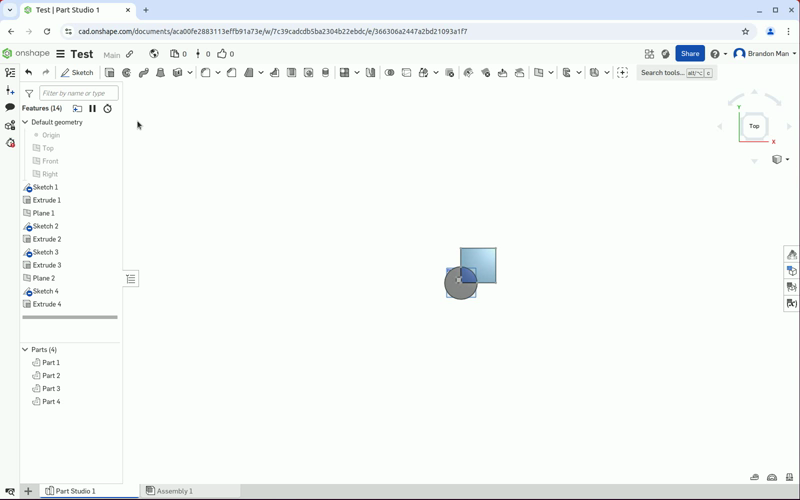
key(shift+h)
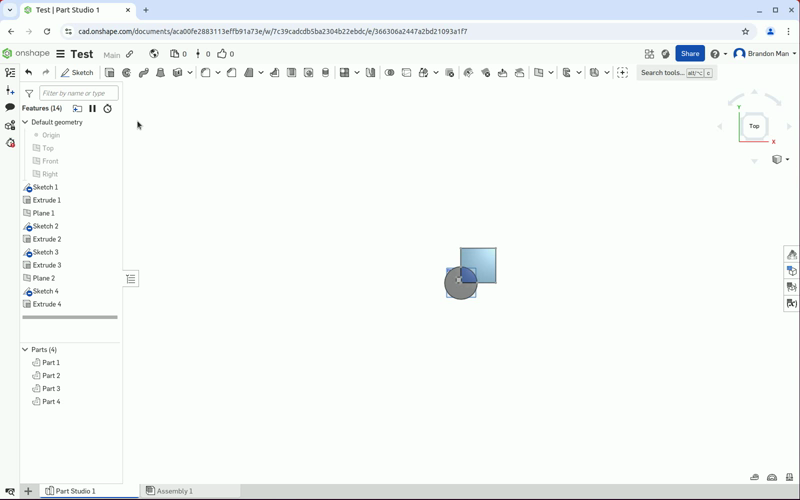
key(shift+7)
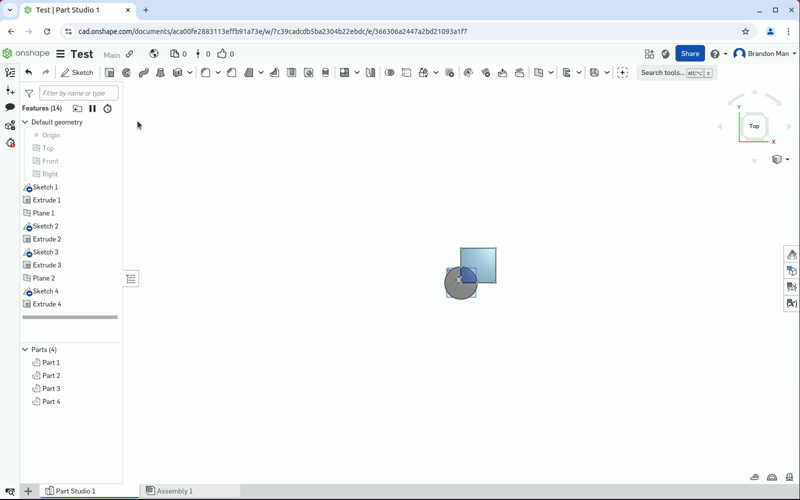
key(up, 3)
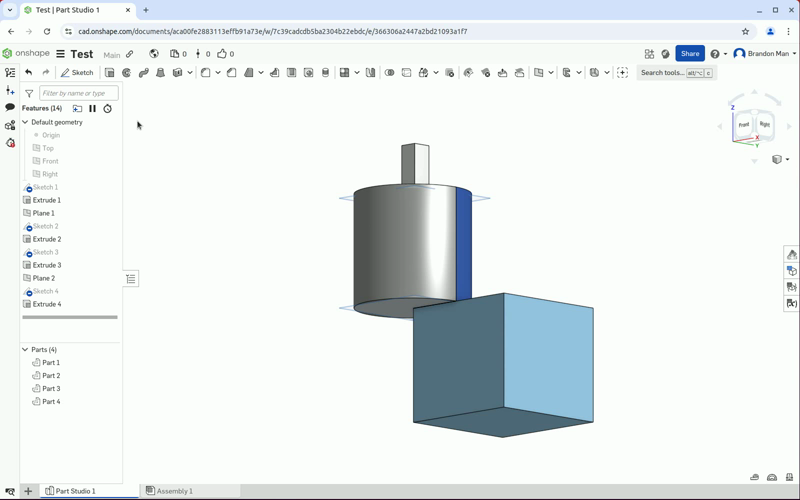
key(left, 3)
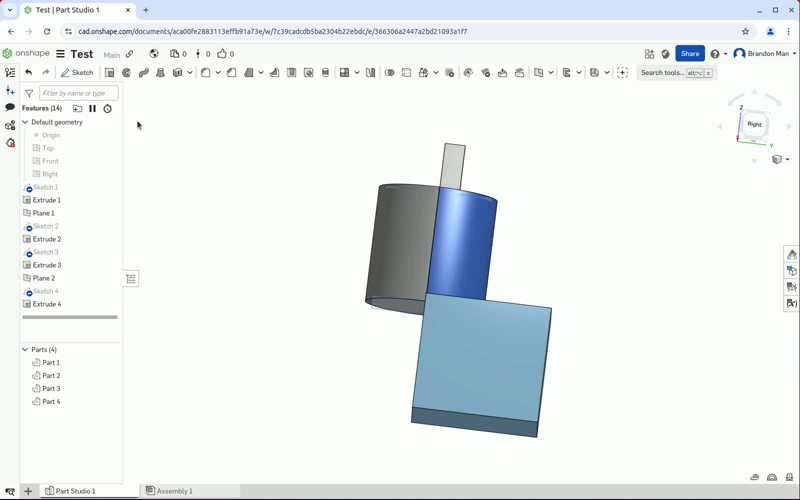
key(right, 3)
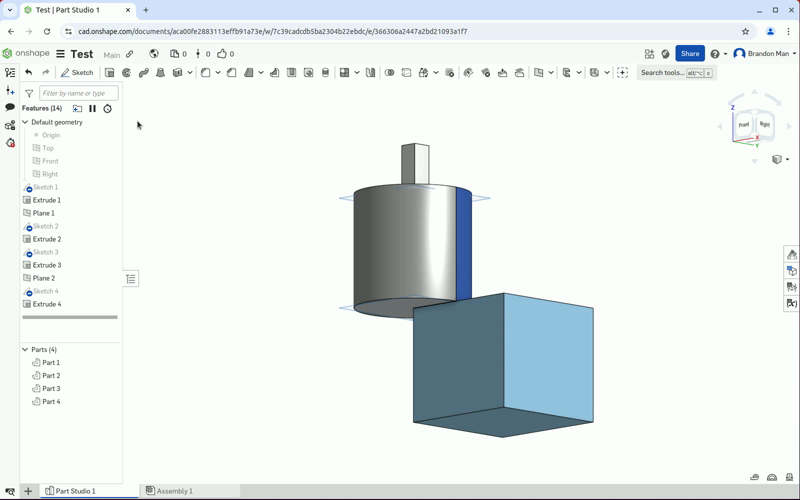
key(down, 3)
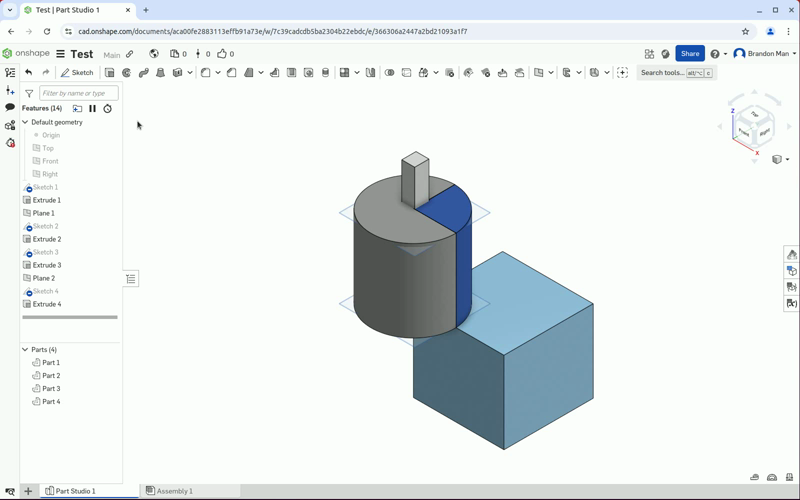
mouse_move(73, 189)
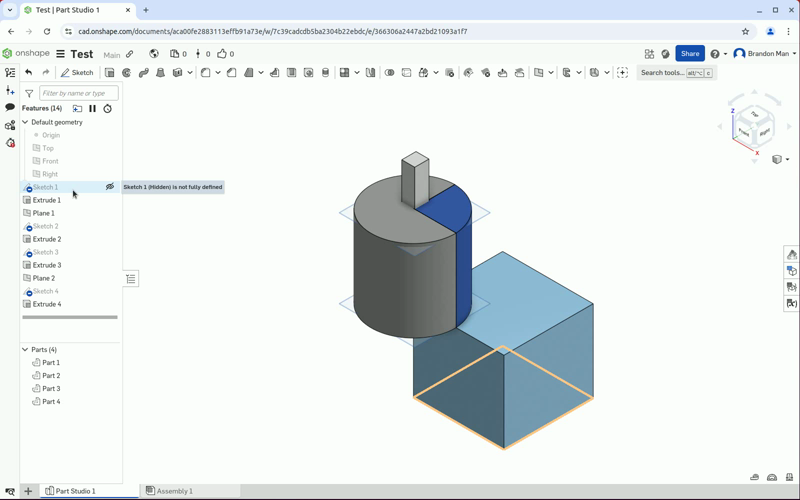
click(73, 189)